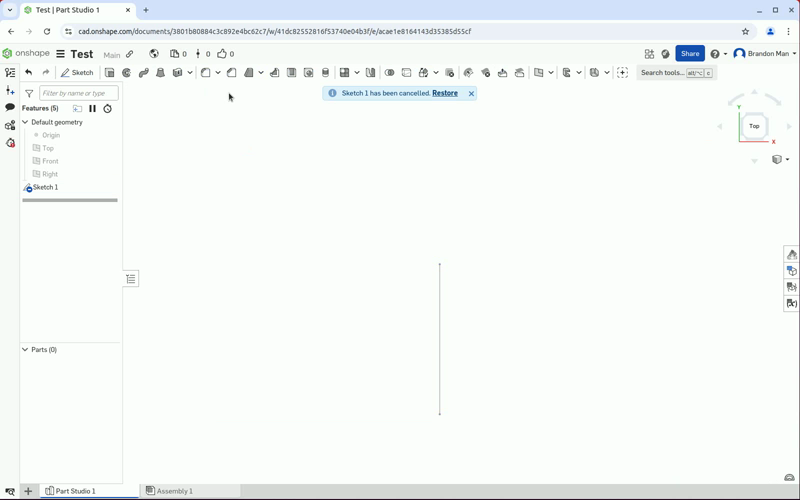
key(shift+h)
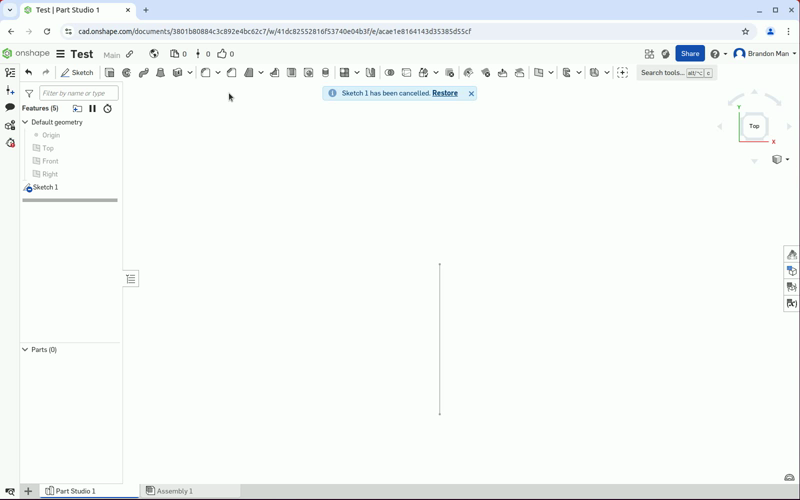
key(shift+s)
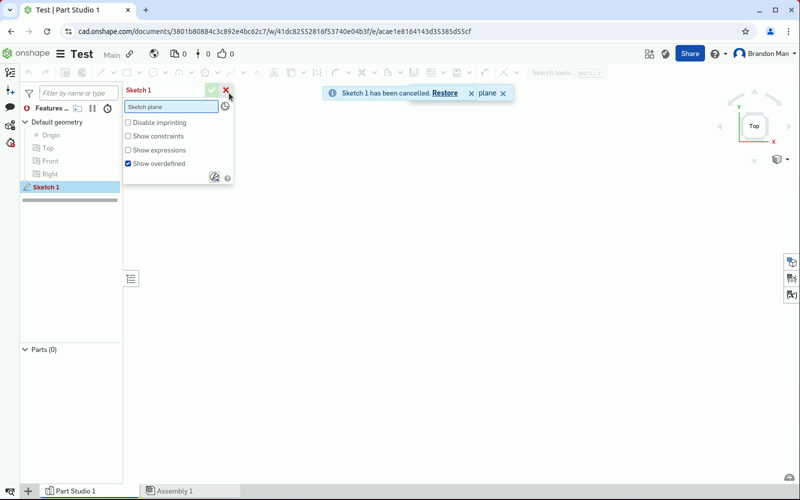
mouse_move(73, 150)
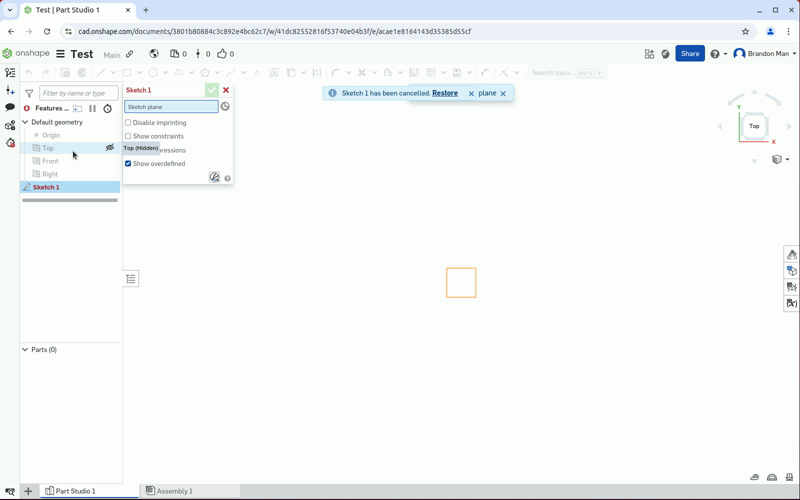
click(73, 150)
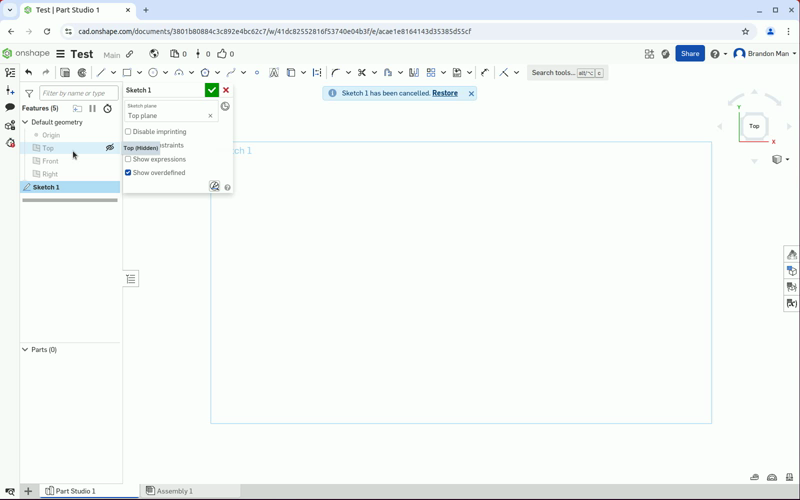
mouse_move(73, 352)
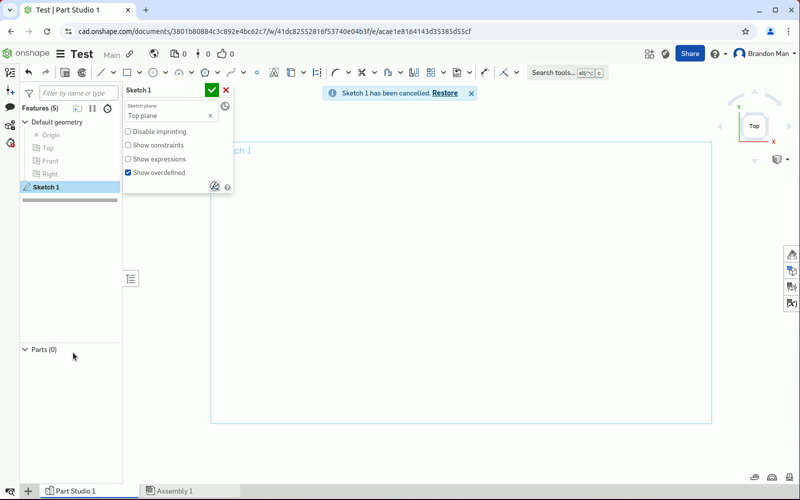
key(y)
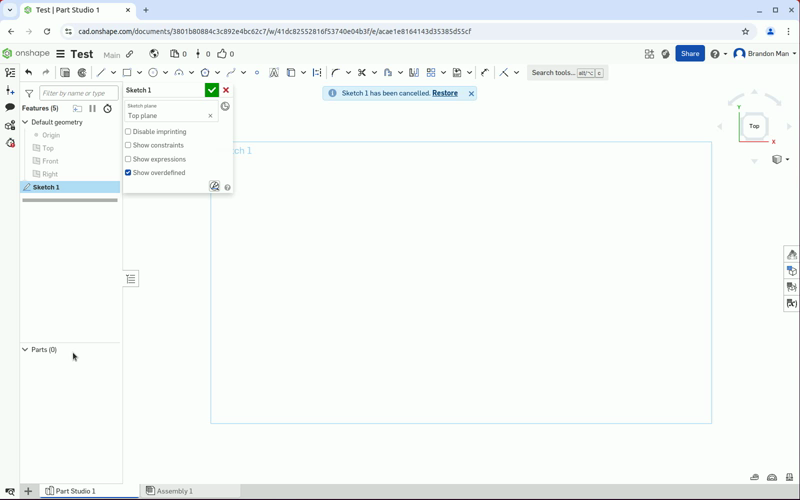
key(c)
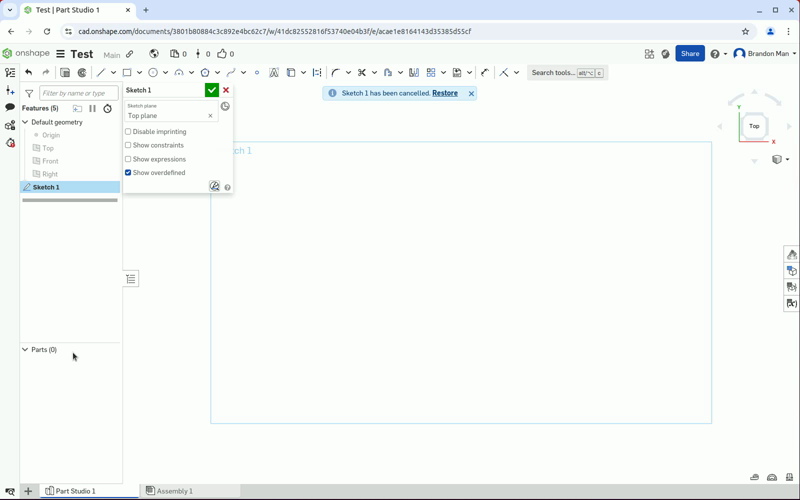
key_down(shift)
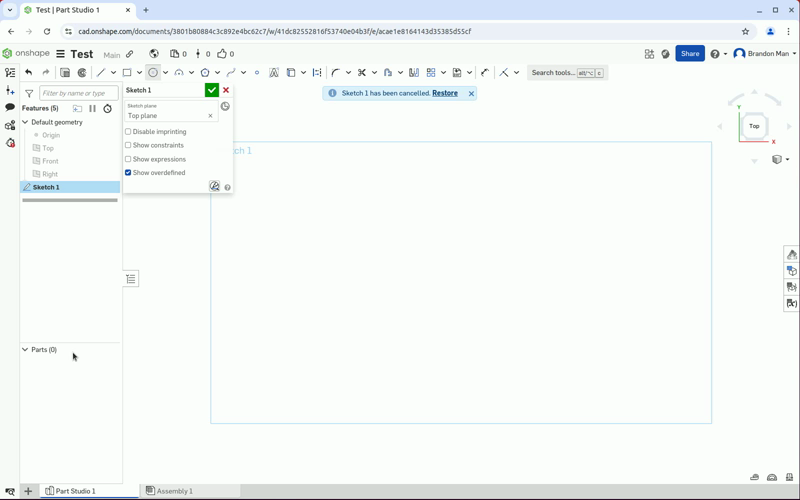
mouse_move(461, 282)
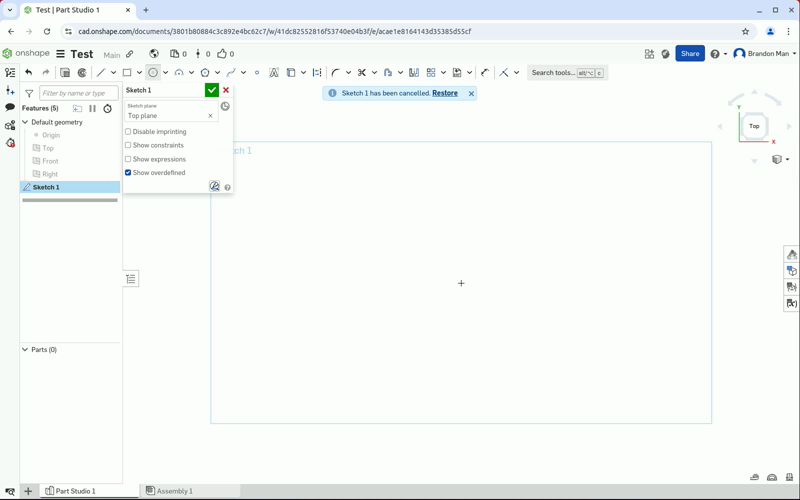
click(461, 282)
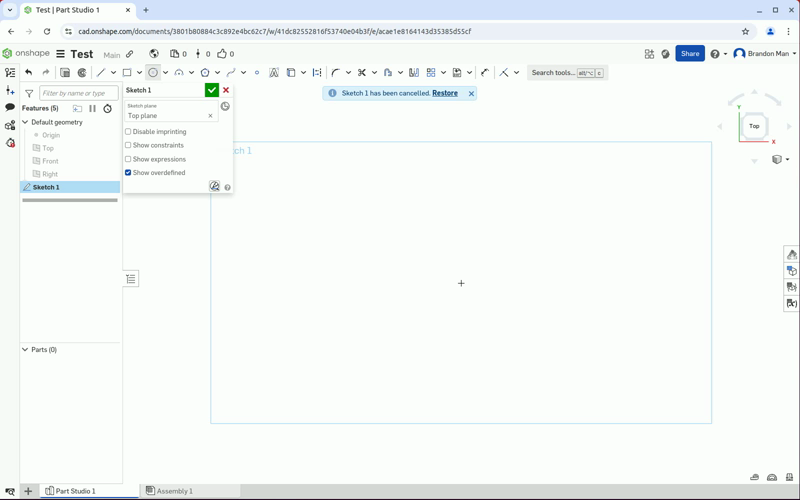
key_up(shift)
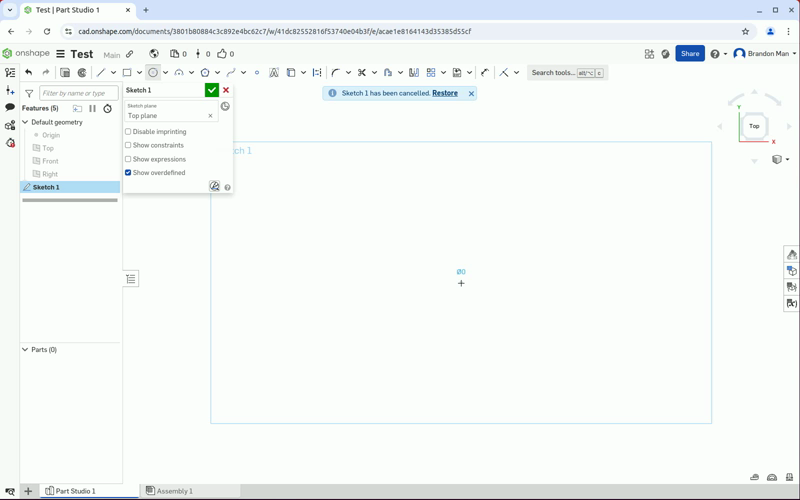
mouse_move(468, 282)
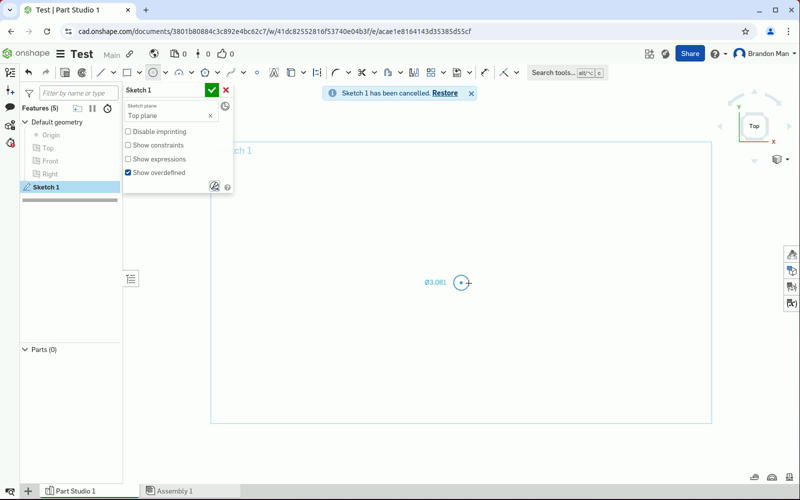
click(468, 282)
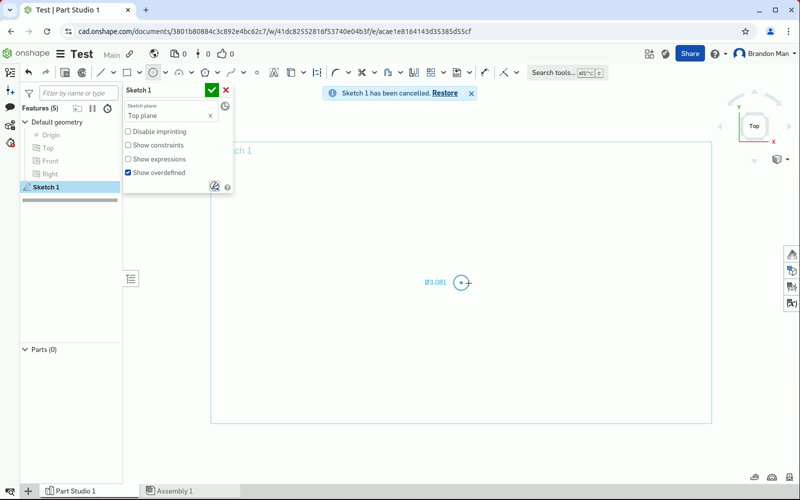
key(esc)
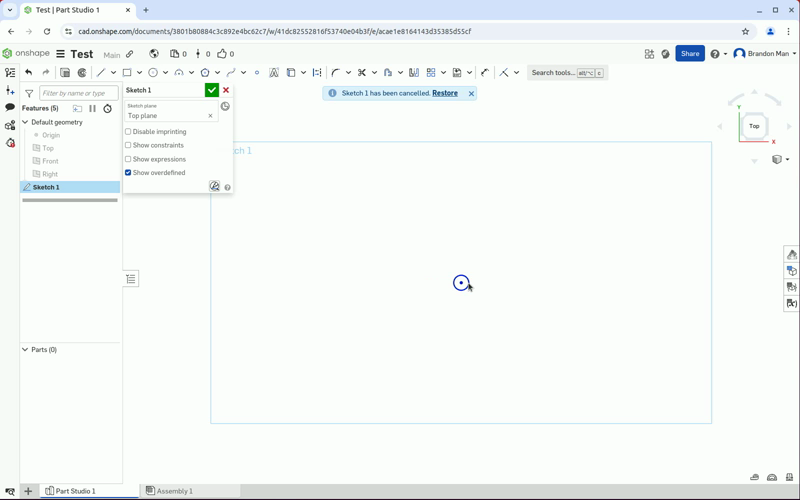
key(c)
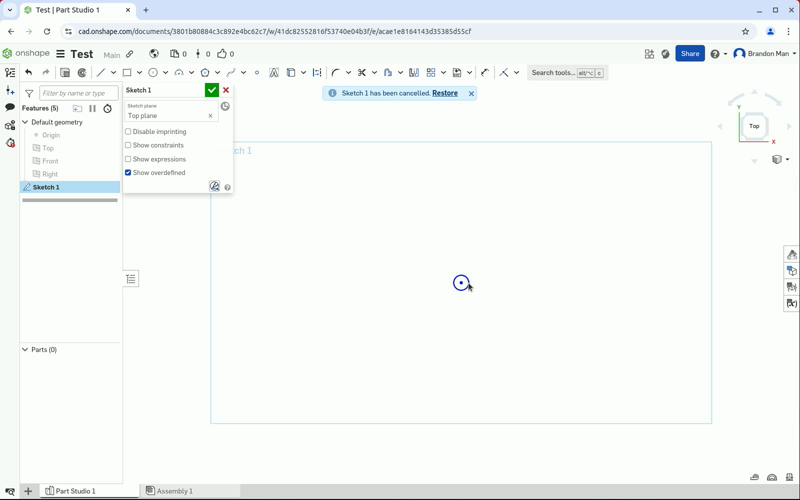
key_down(shift)
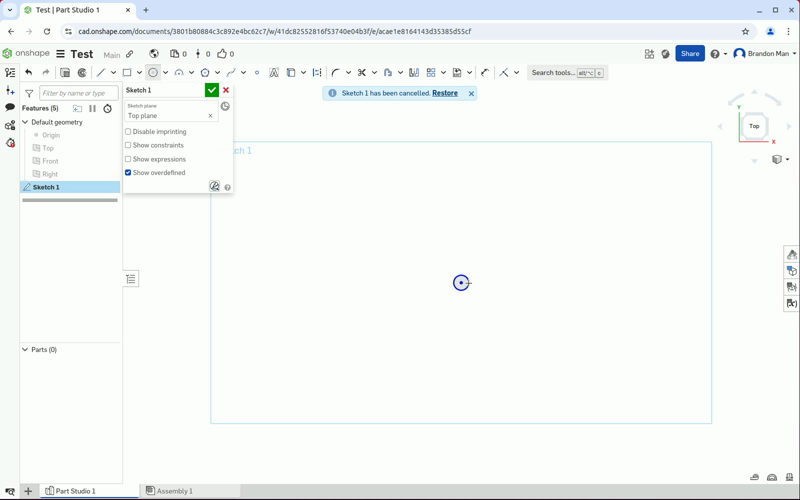
mouse_move(461, 282)
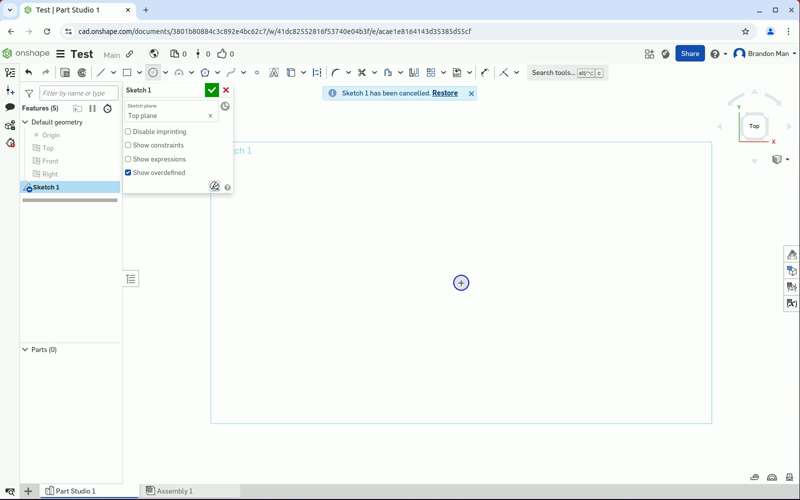
click(461, 282)
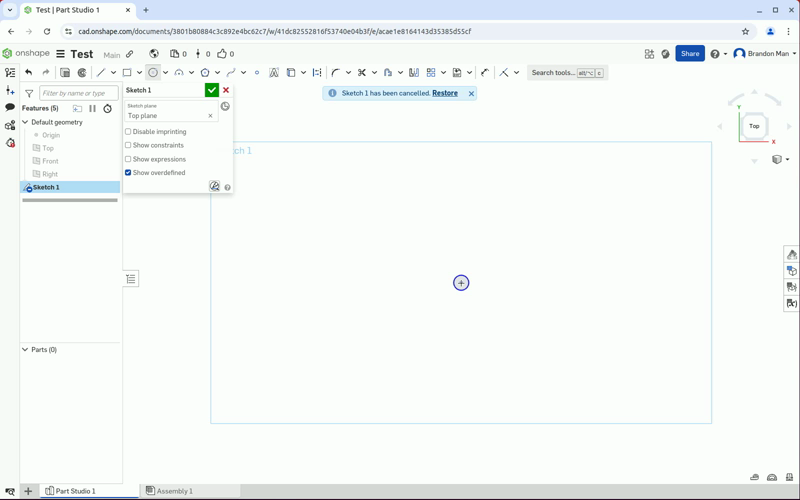
key_up(shift)
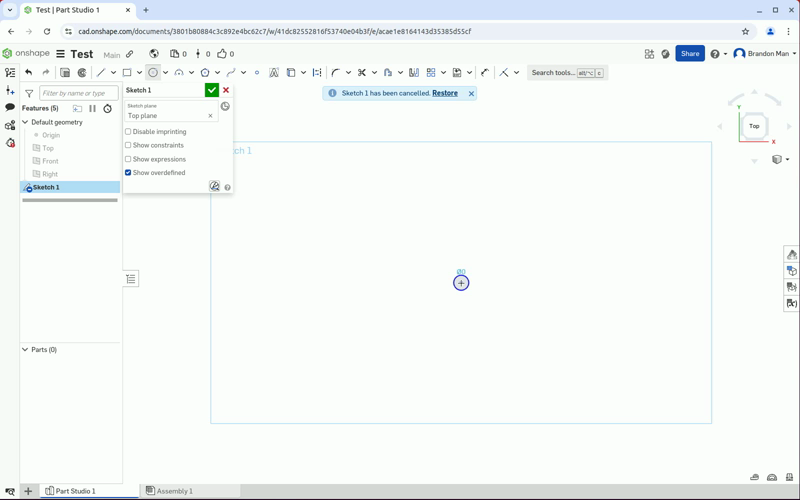
mouse_move(466, 282)
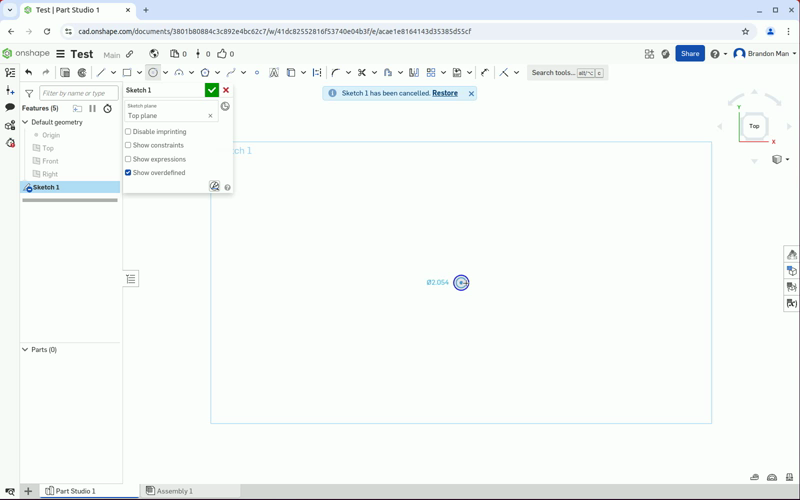
scroll(6)
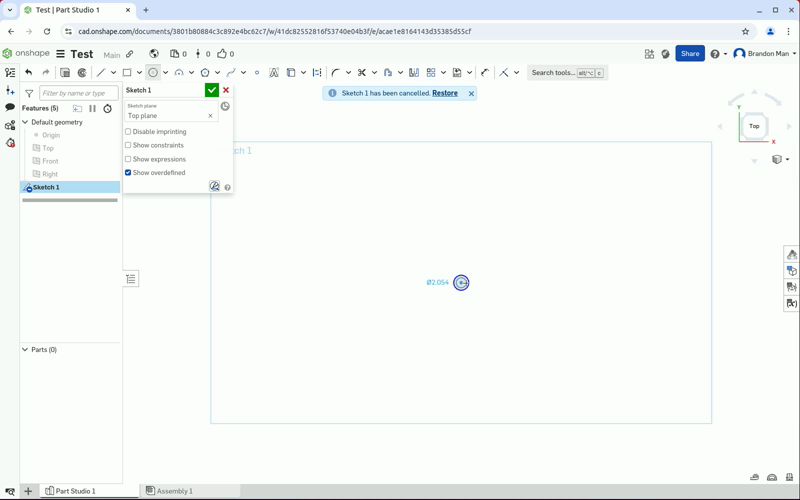
scroll(6)
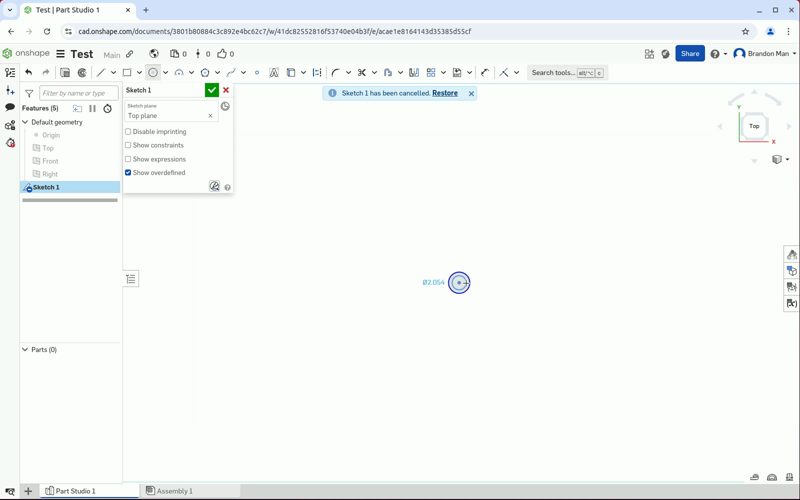
scroll(6)
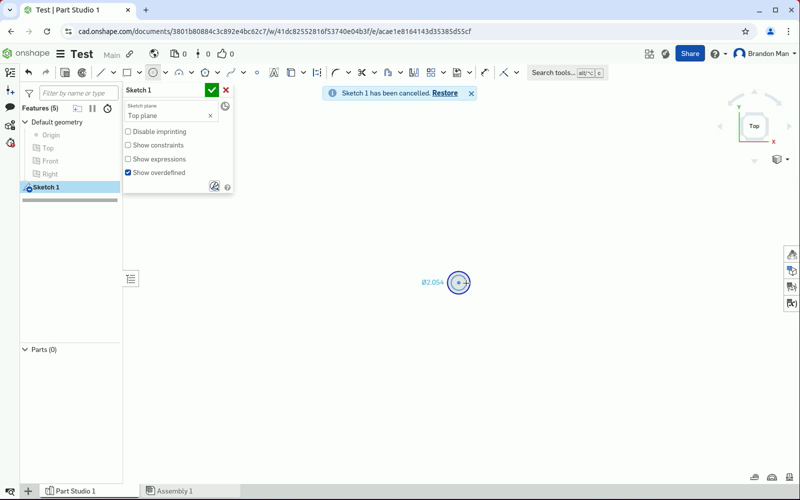
scroll(6)
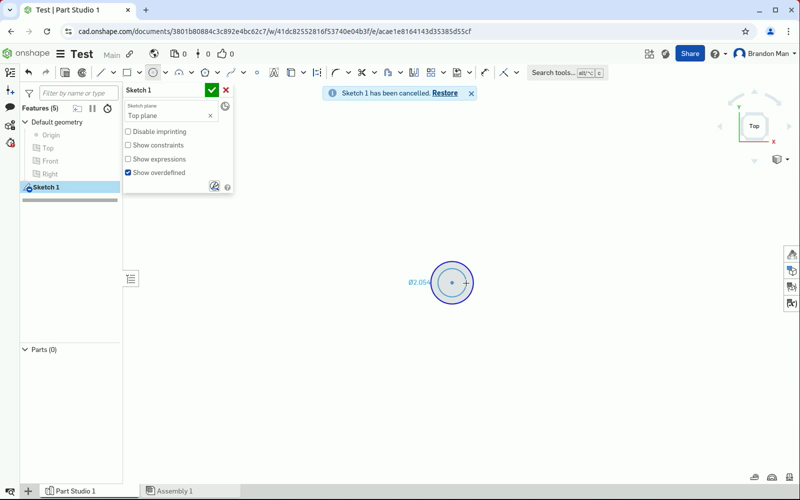
scroll(6)
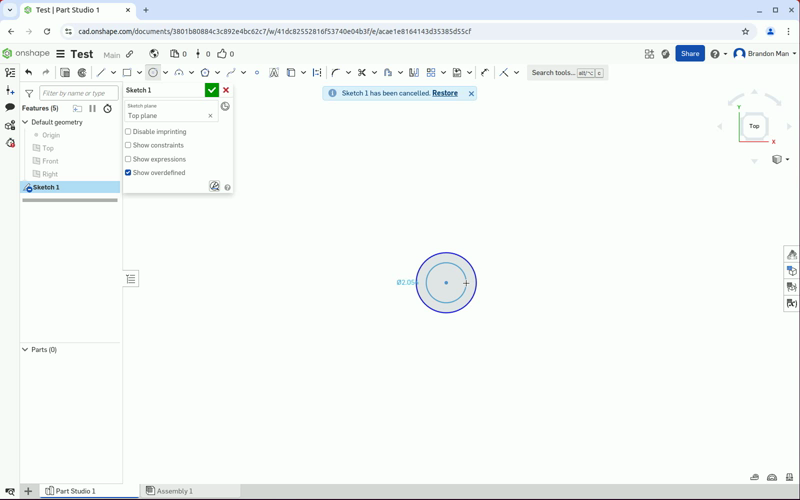
scroll(6)
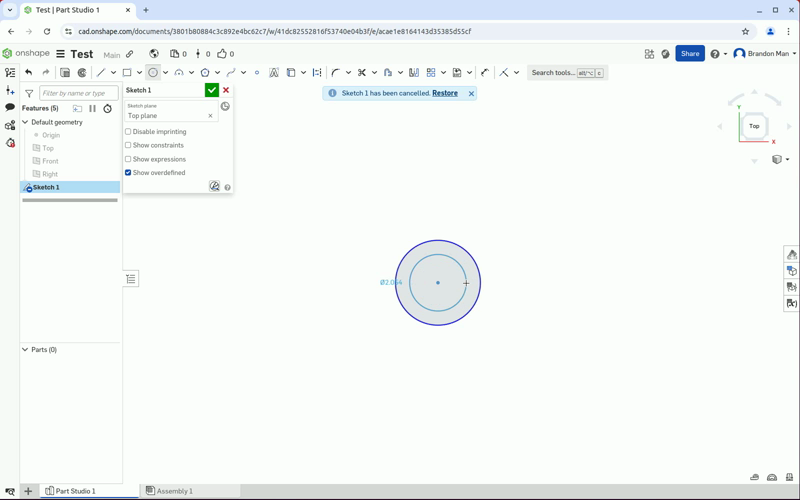
scroll(6)
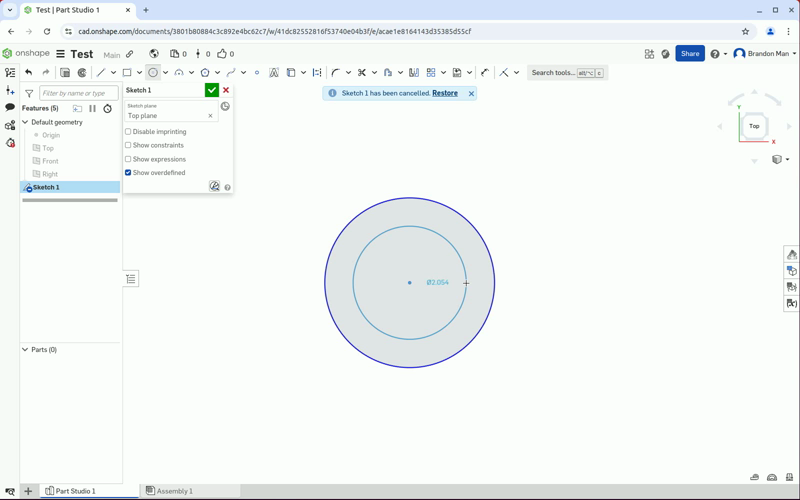
click(466, 282)
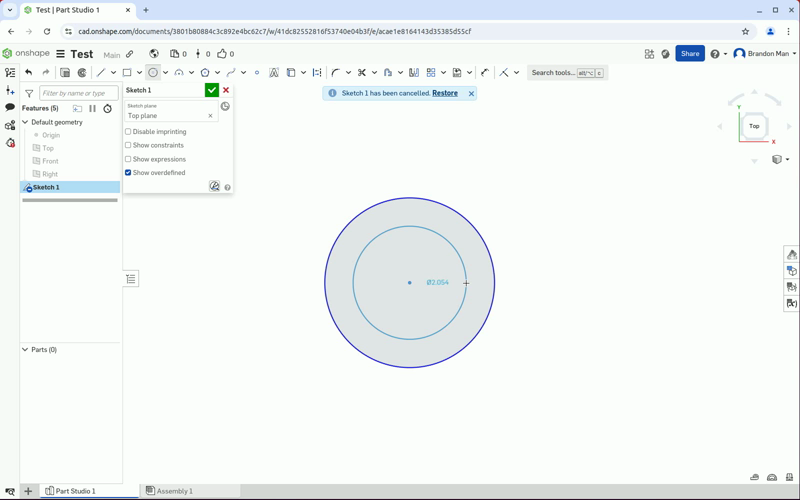
scroll(-6)
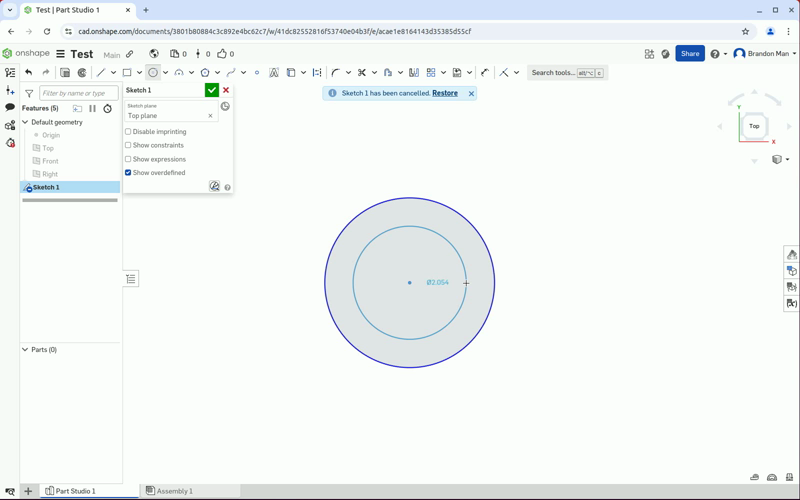
scroll(-6)
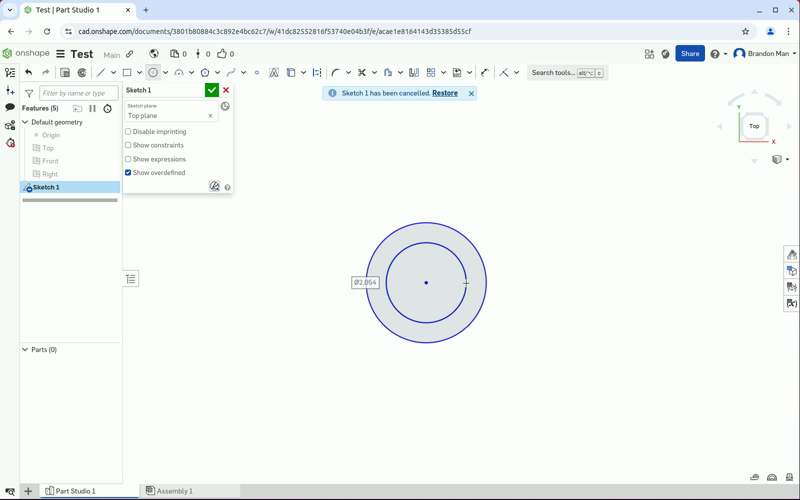
scroll(-6)
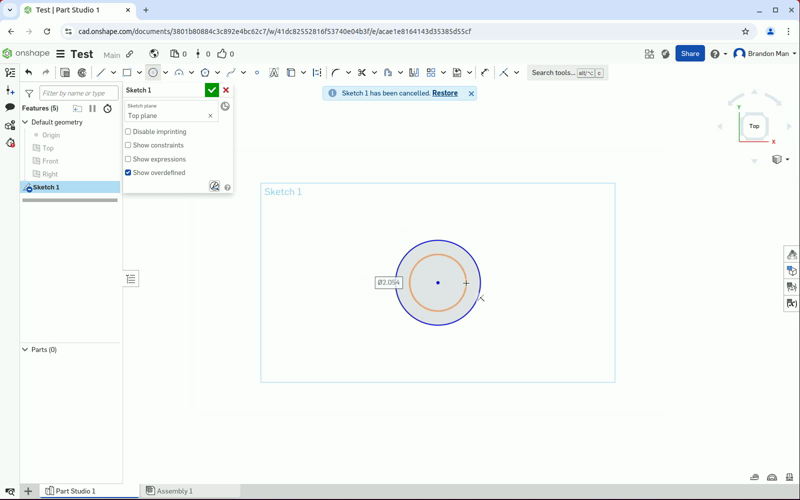
scroll(-6)
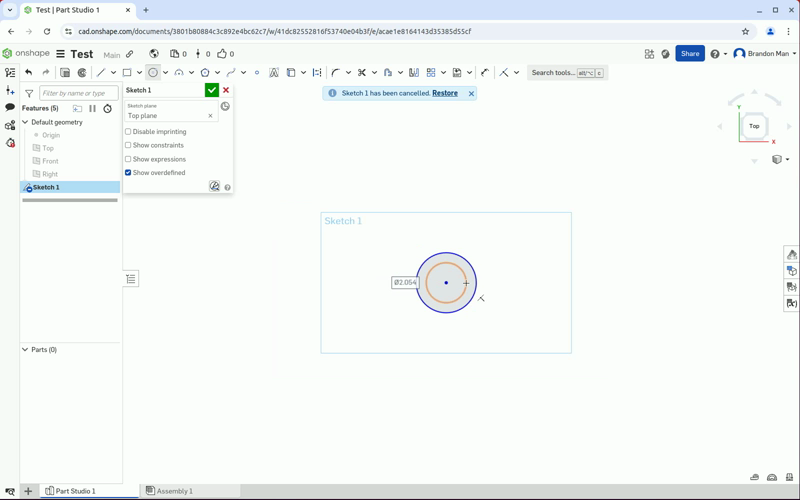
scroll(-6)
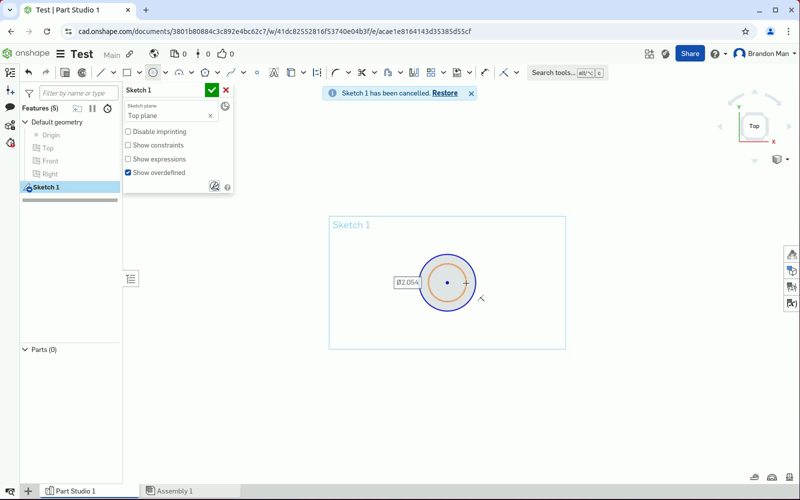
scroll(-6)
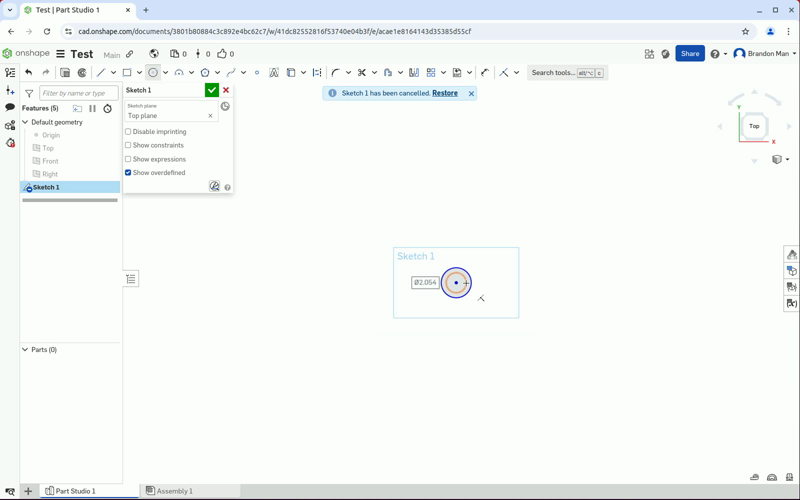
scroll(-6)
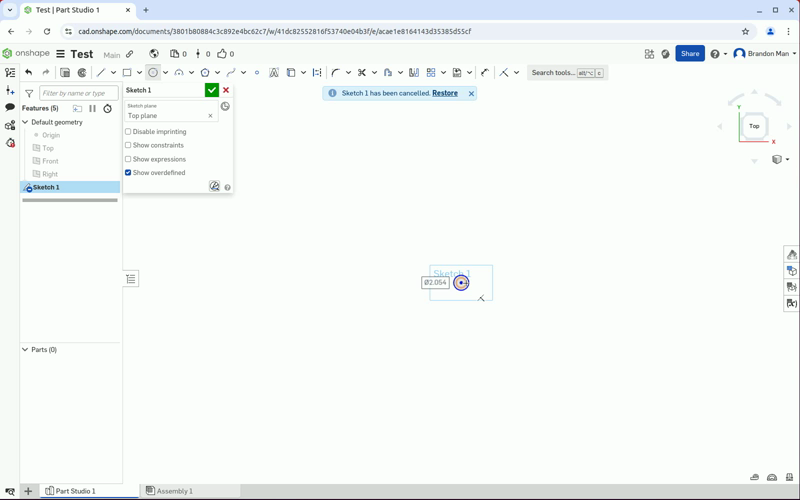
key(esc)
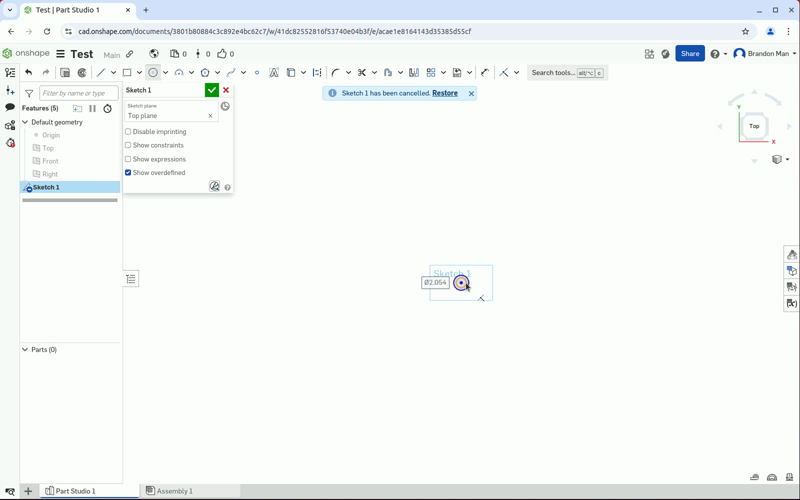
mouse_move(468, 282)
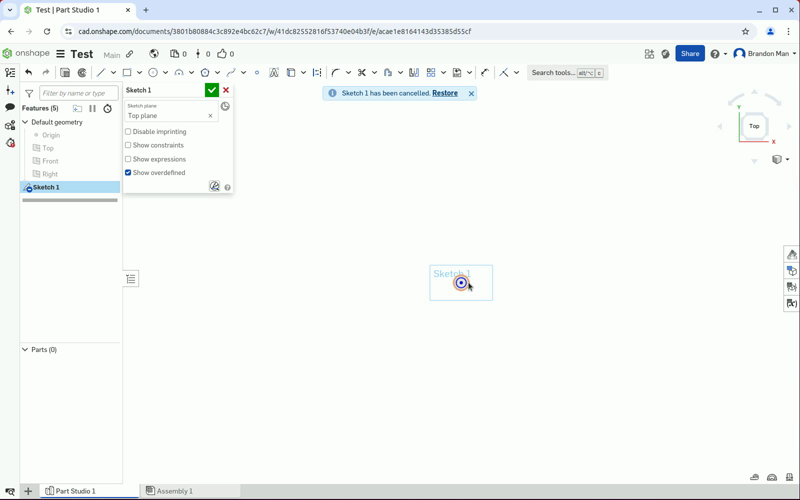
scroll(6)
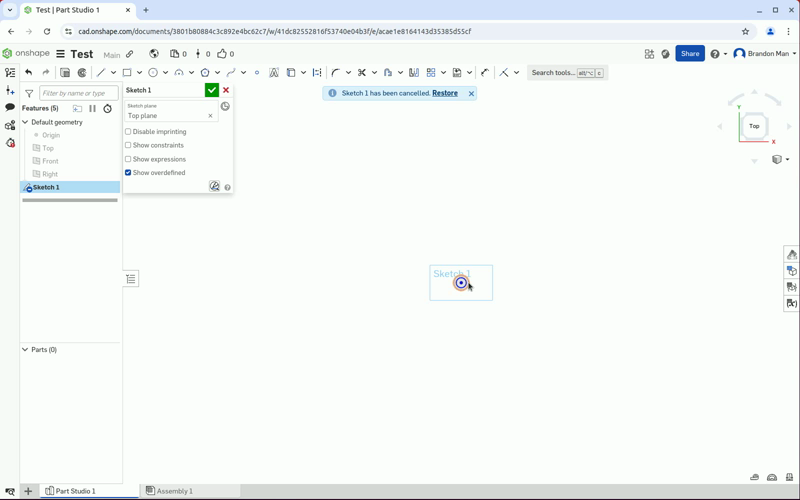
scroll(6)
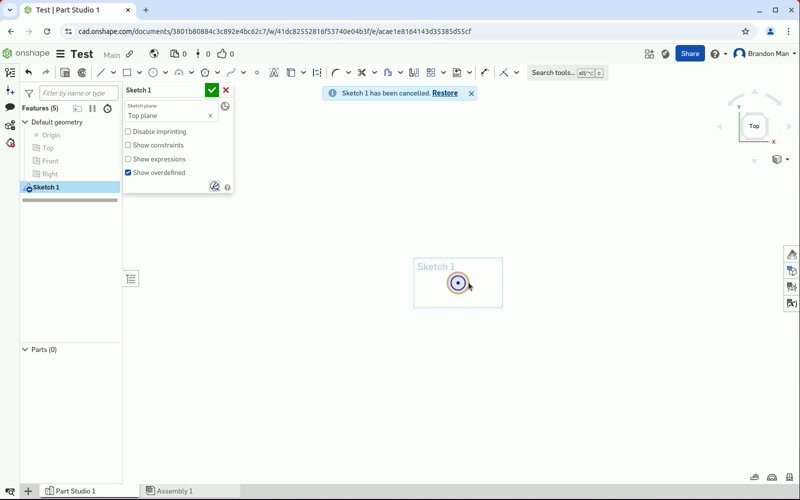
scroll(6)
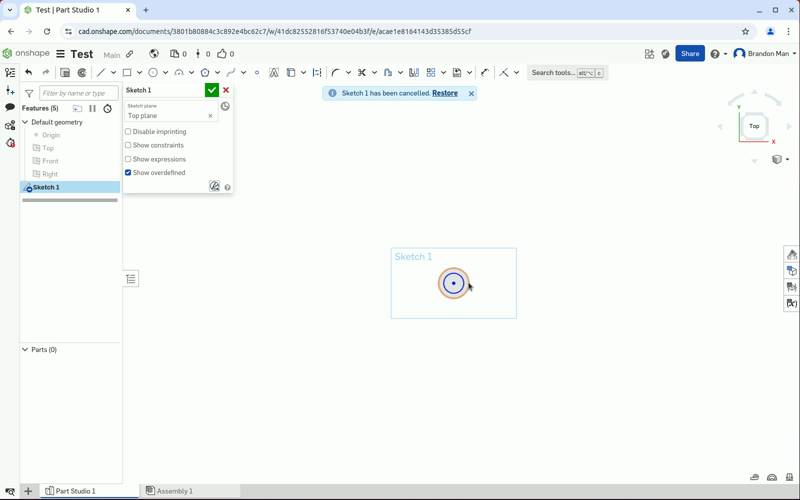
scroll(6)
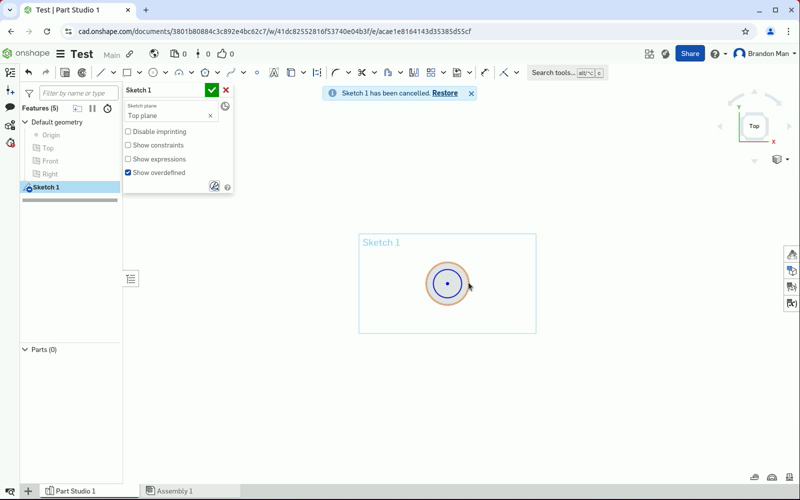
scroll(6)
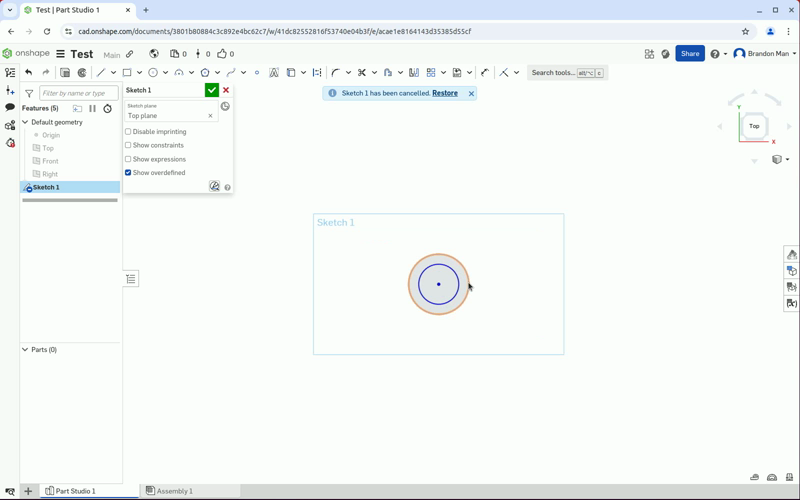
scroll(6)
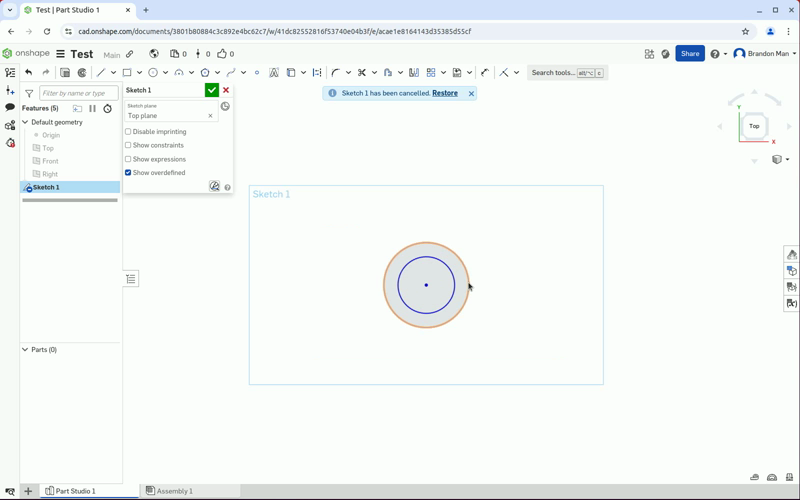
scroll(6)
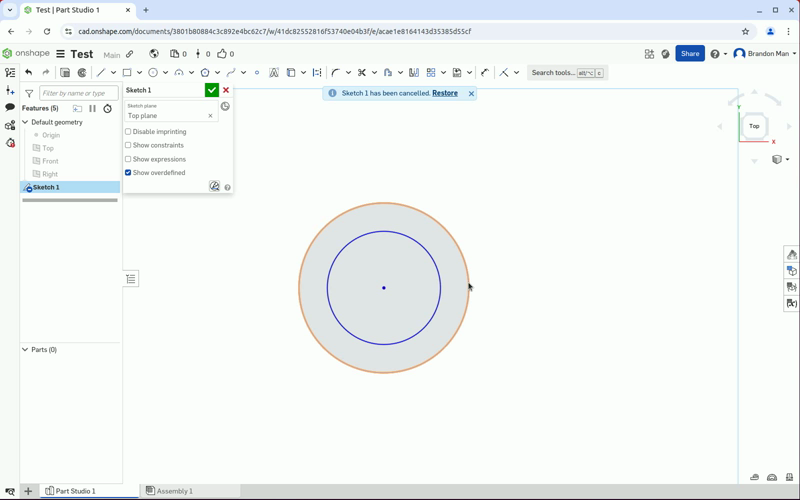
click(468, 282)
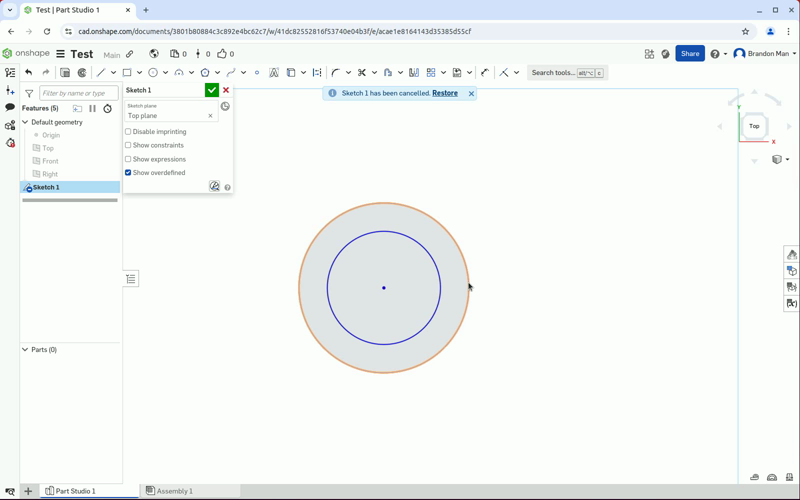
scroll(-6)
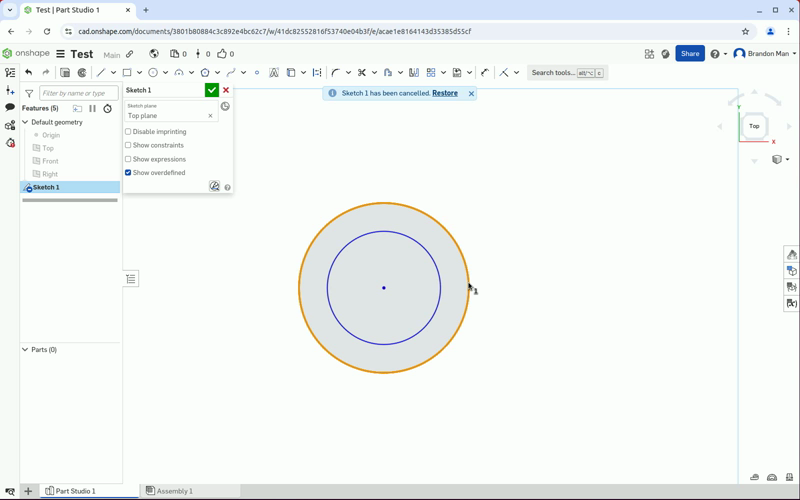
scroll(-6)
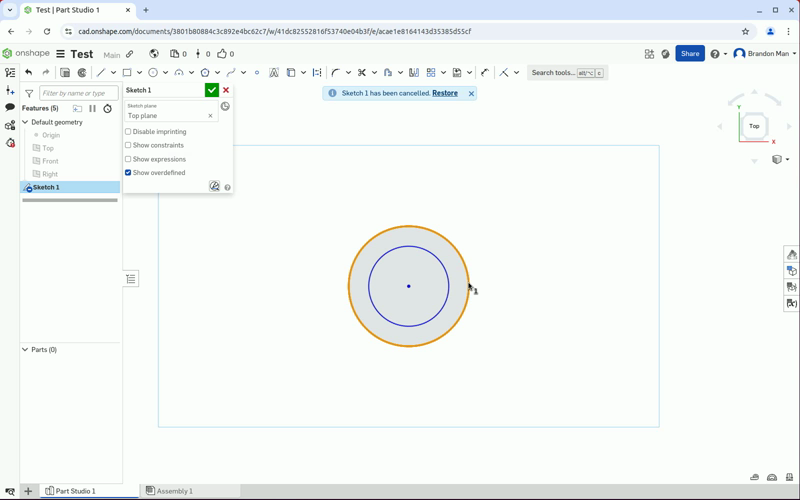
scroll(-6)
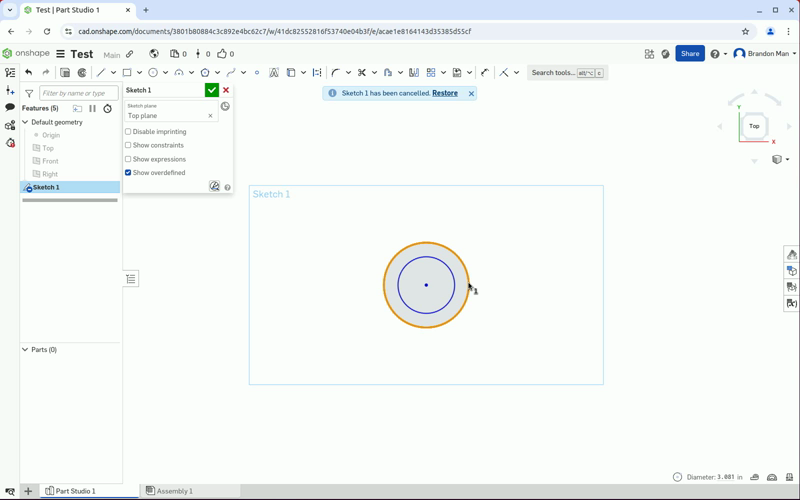
scroll(-6)
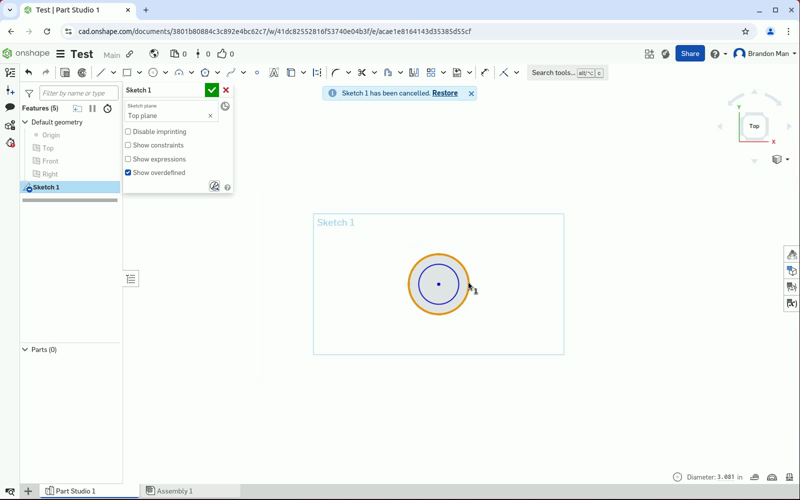
scroll(-6)
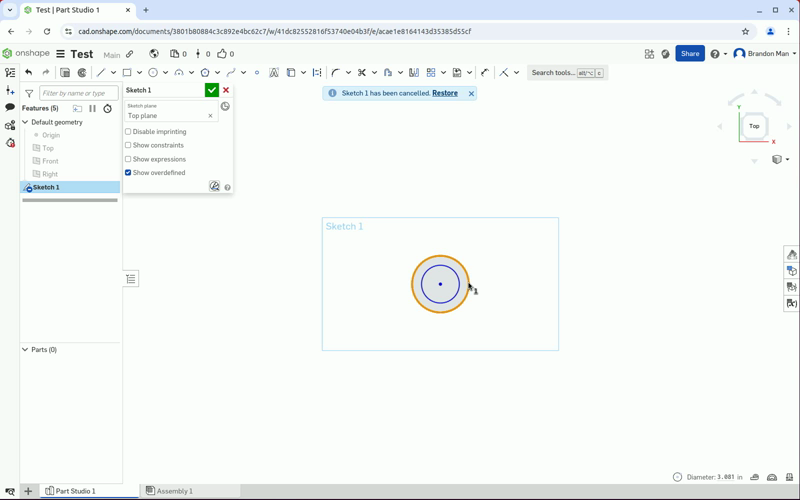
scroll(-6)
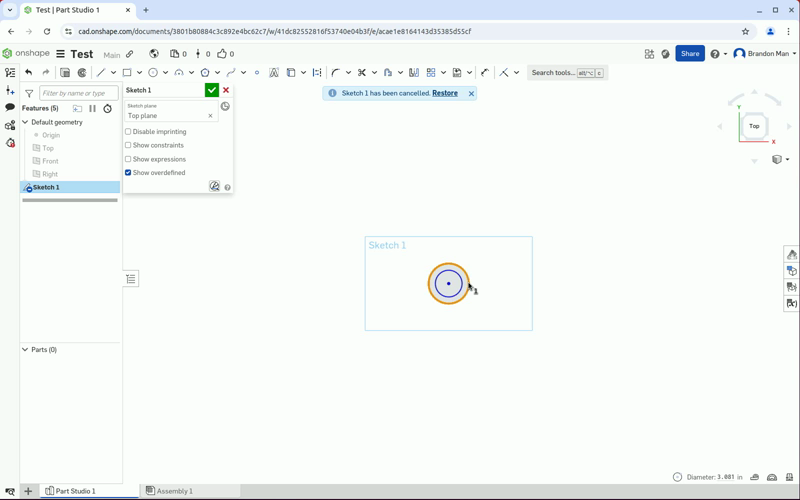
scroll(-6)
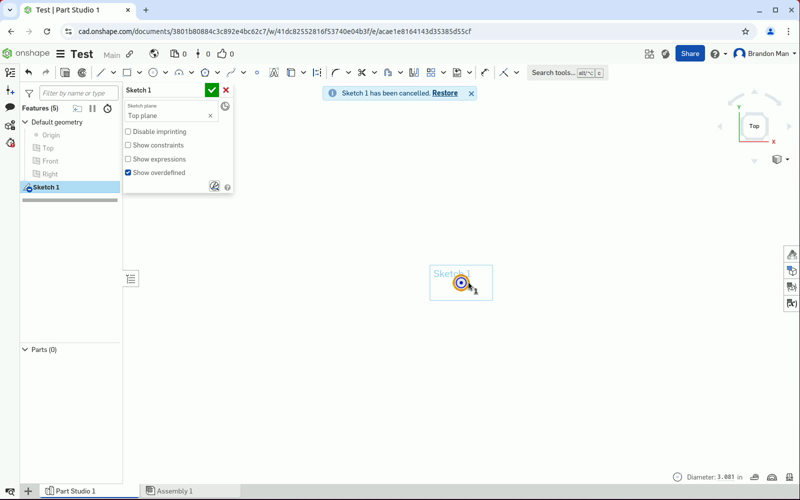
mouse_move(73, 352)
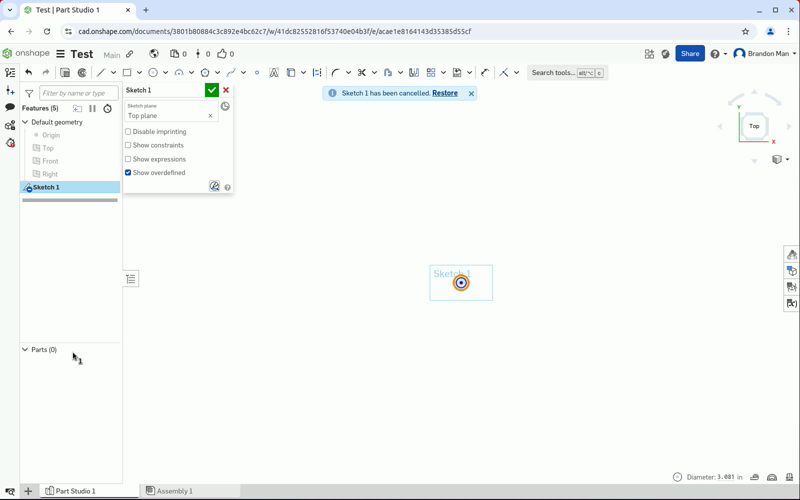
key(shift+y)
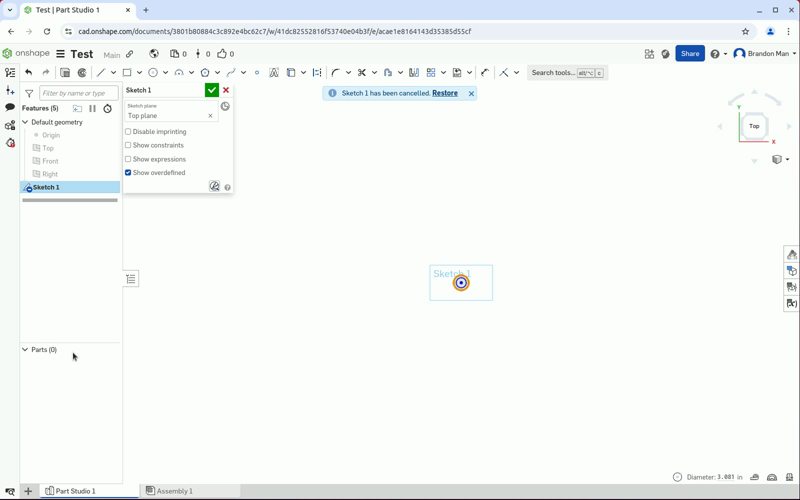
key(shift+e)
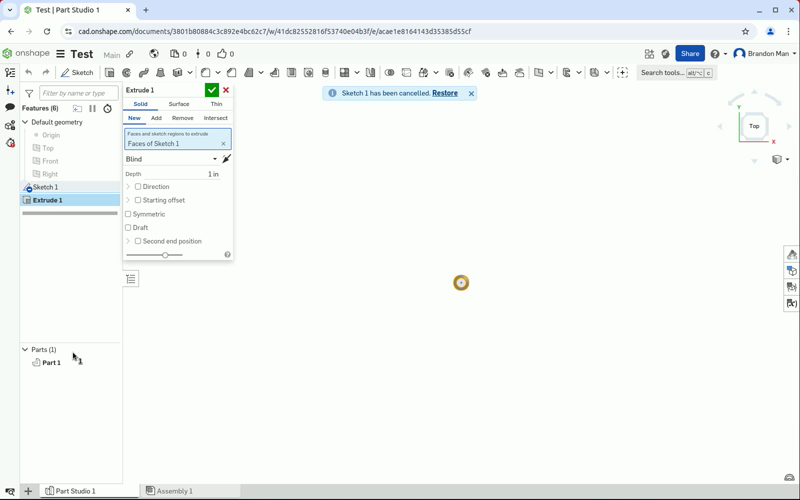
mouse_move(143, 106)
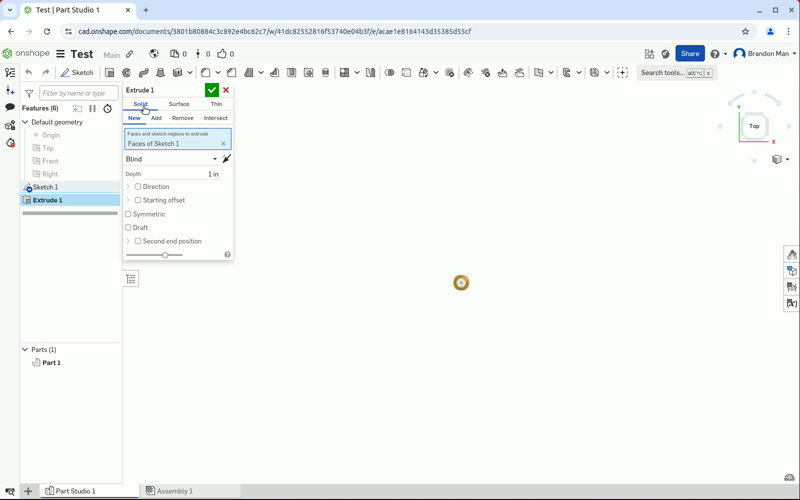
click(143, 106)
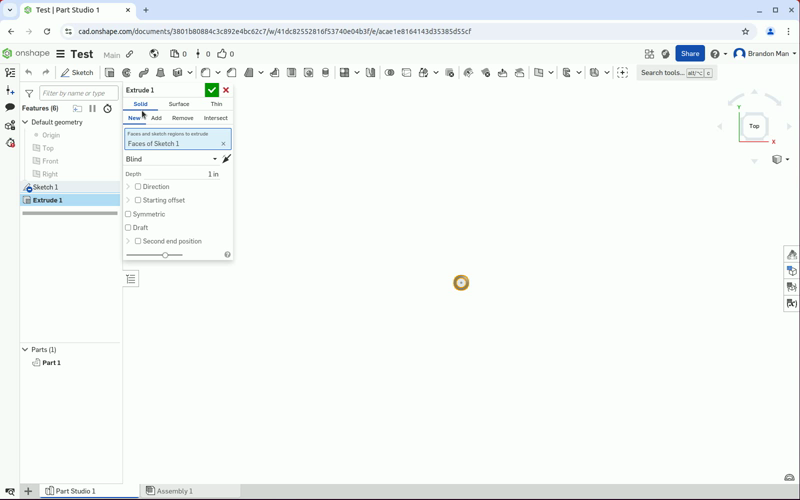
mouse_move(137, 120)
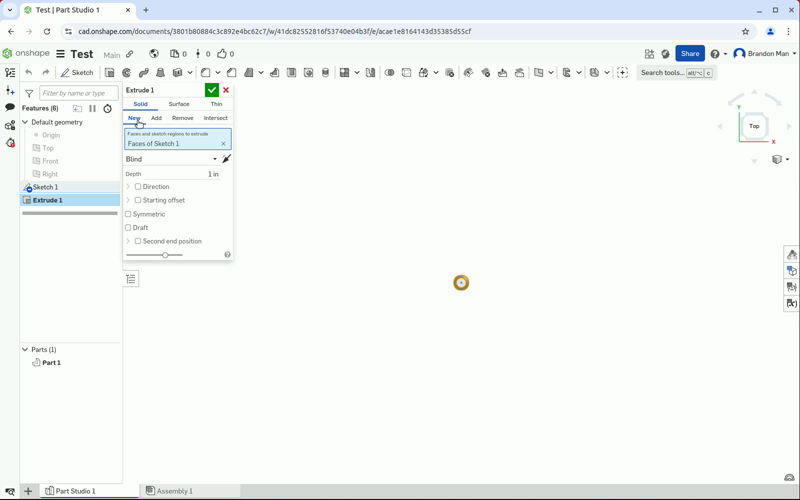
click(137, 120)
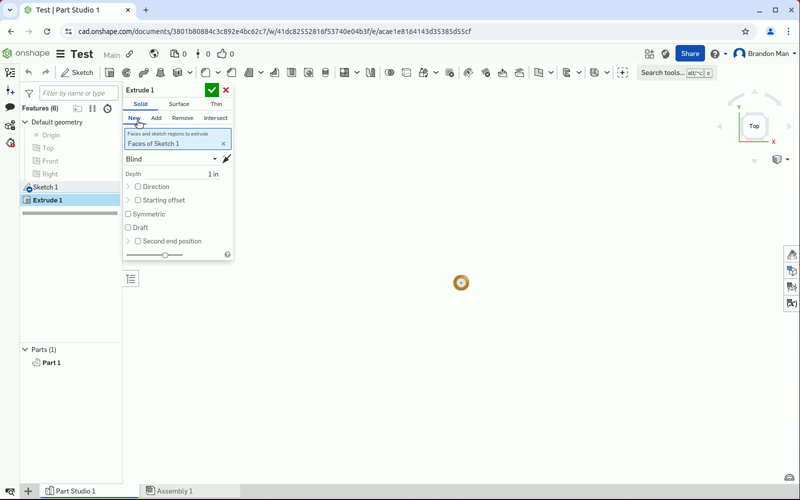
key(tab, 4)
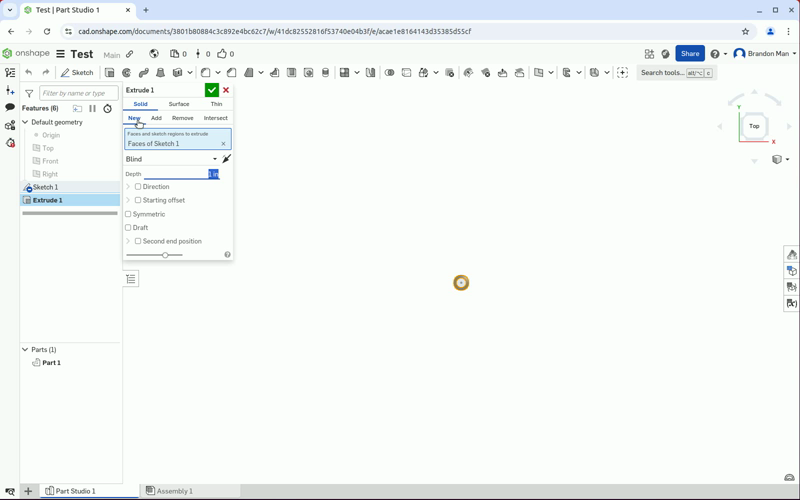
text(1.926)
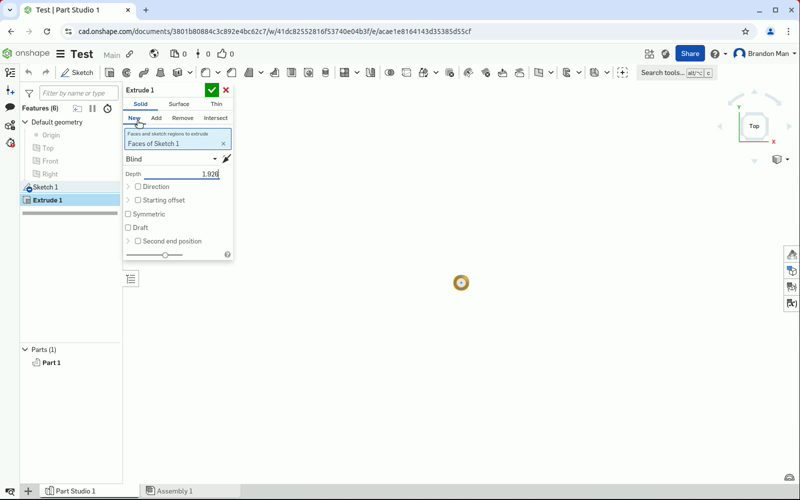
key(enter)
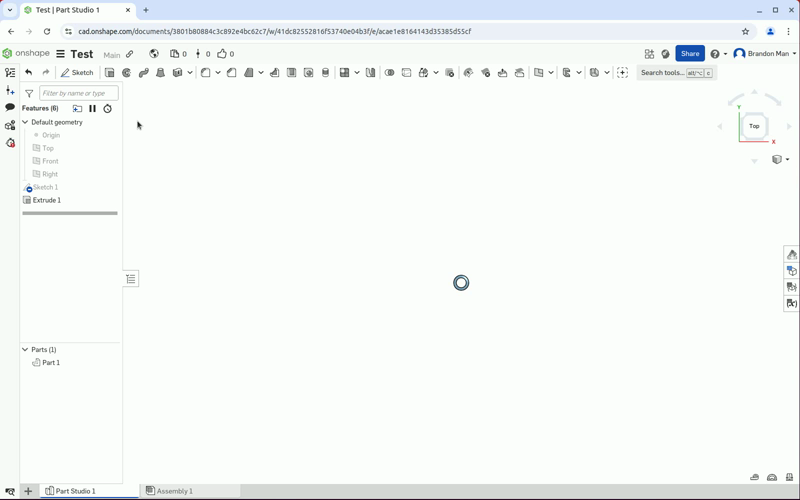
key(shift+h)
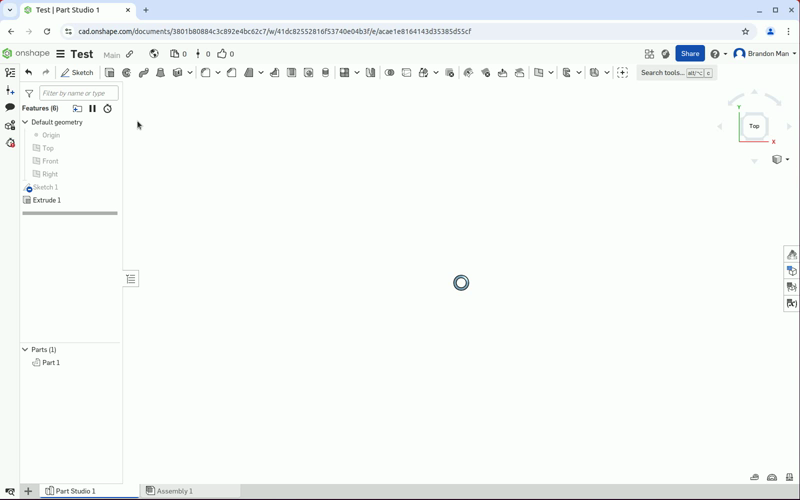
key(shift+h)
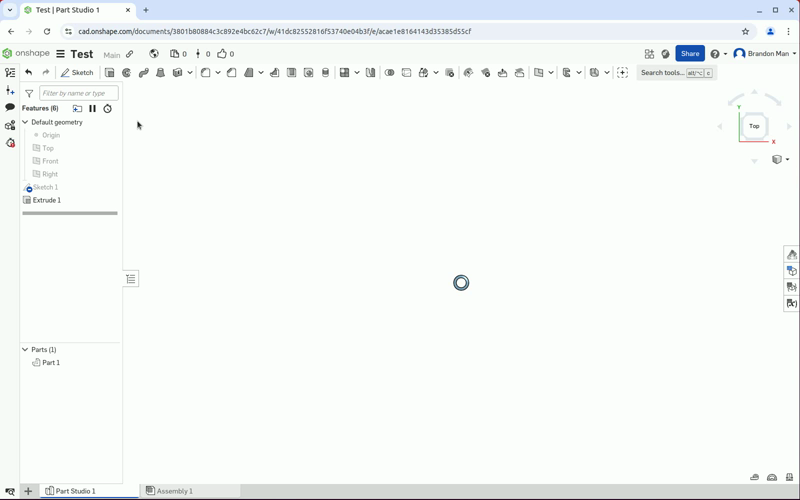
mouse_move(73, 189)
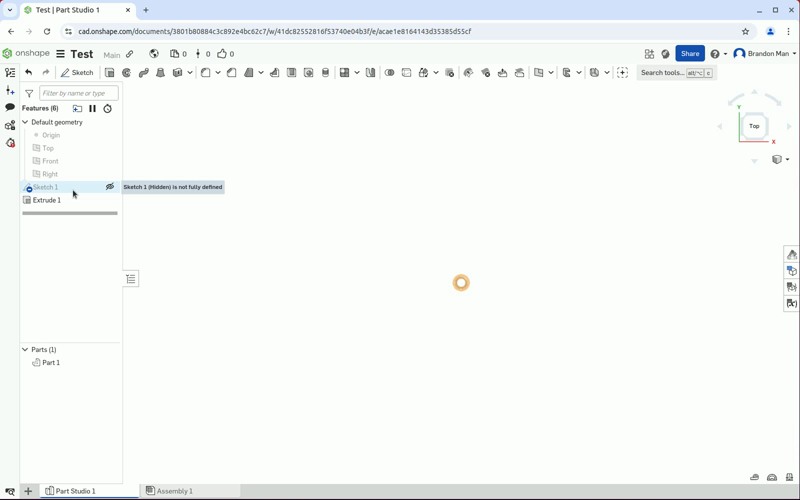
click(73, 189)
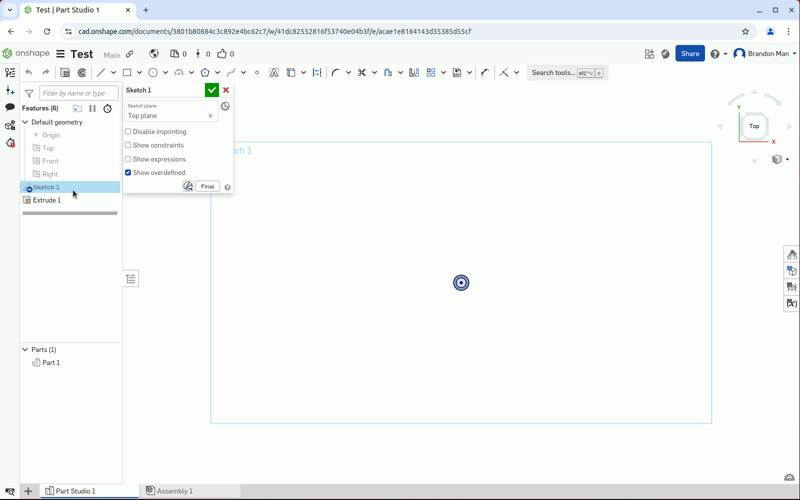
mouse_move(229, 92)
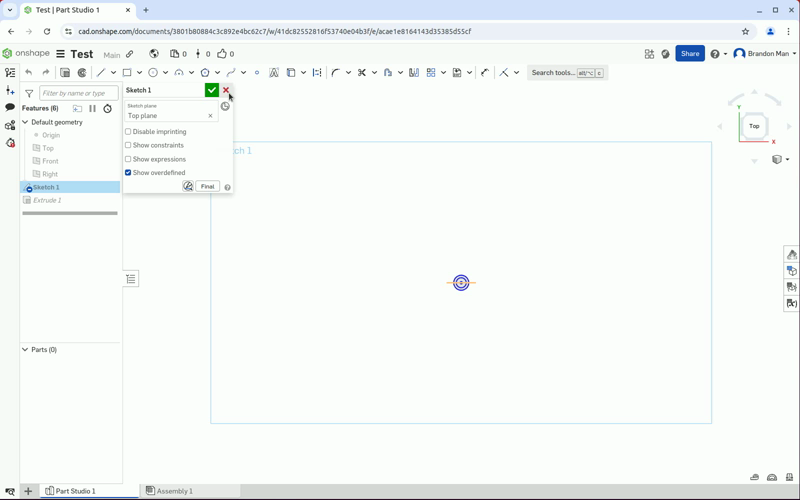
click(229, 92)
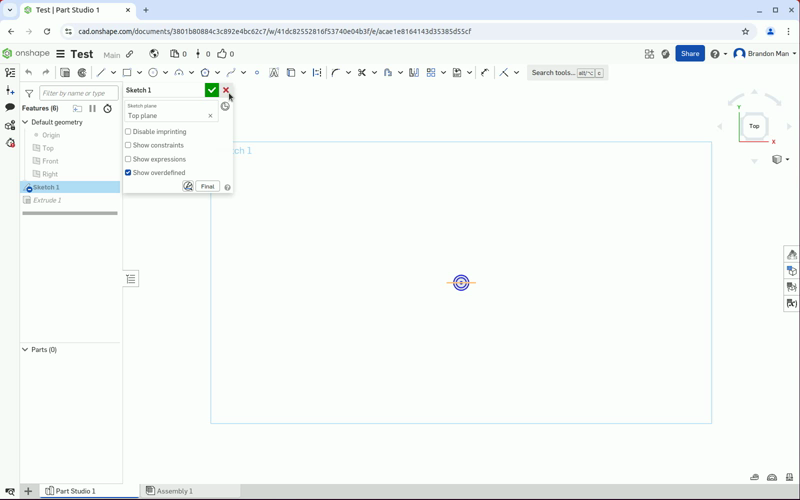
key(shift+s)
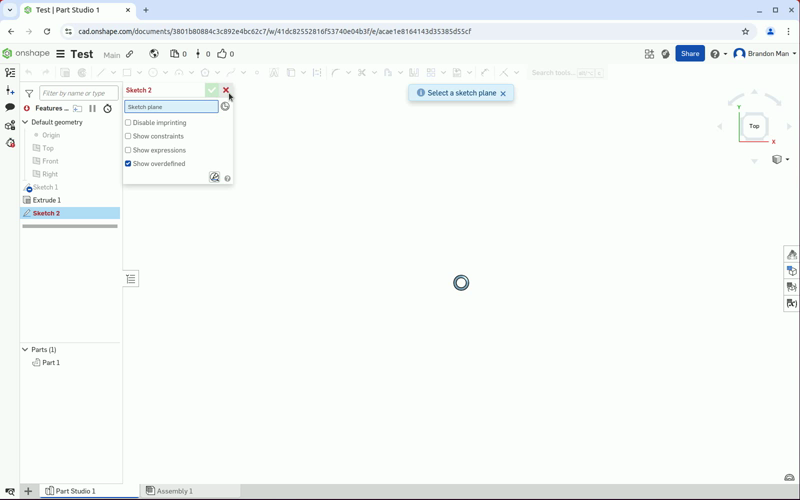
mouse_move(73, 150)
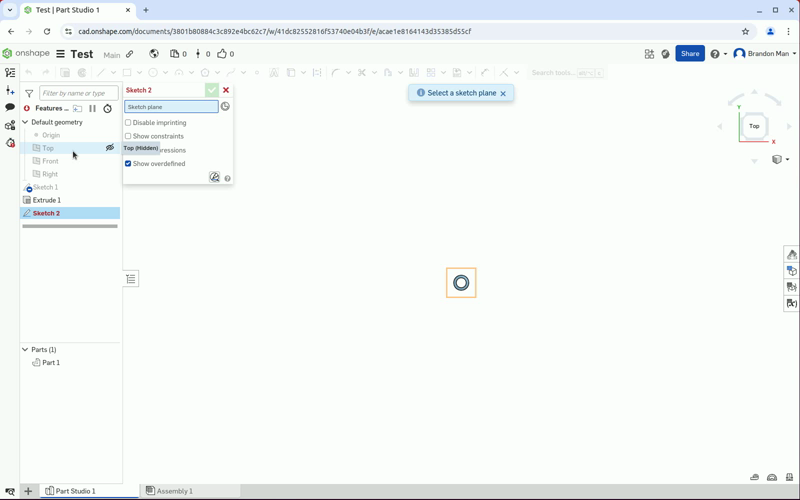
click(73, 150)
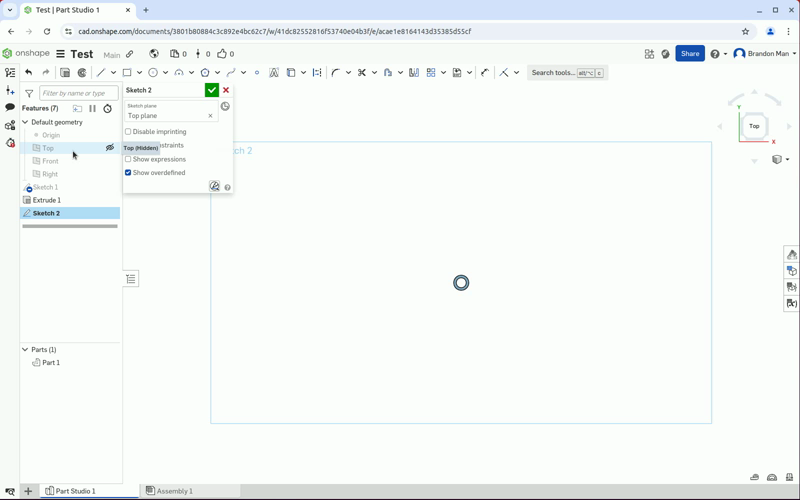
mouse_move(73, 352)
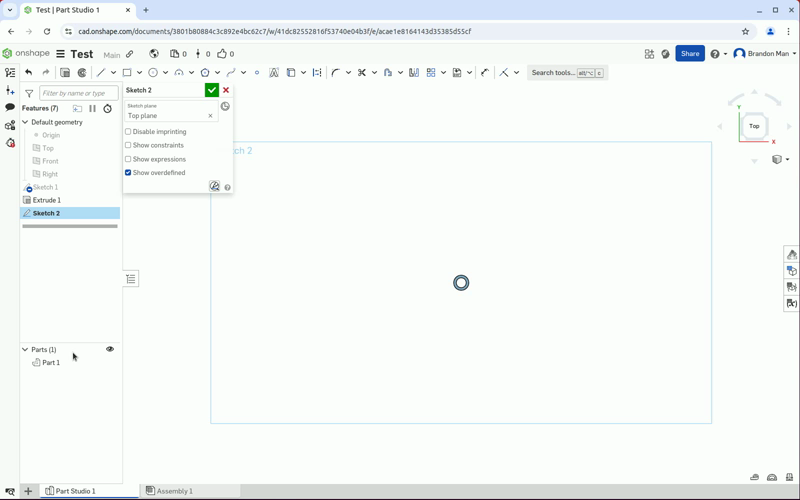
key(y)
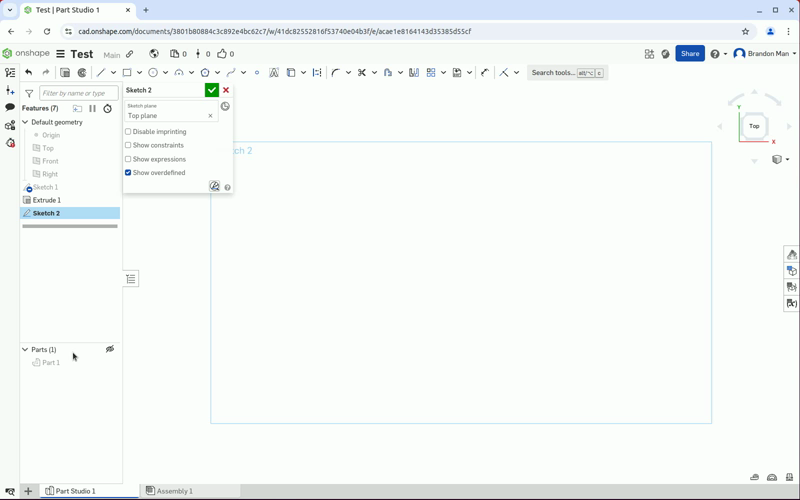
key(c)
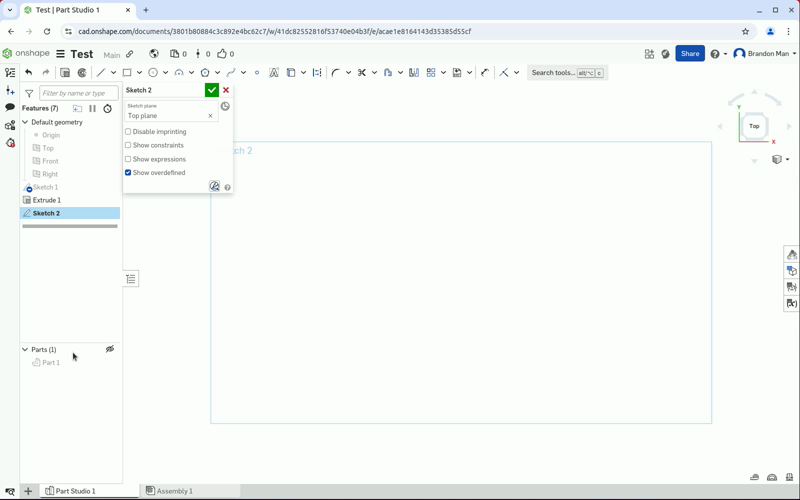
key_down(shift)
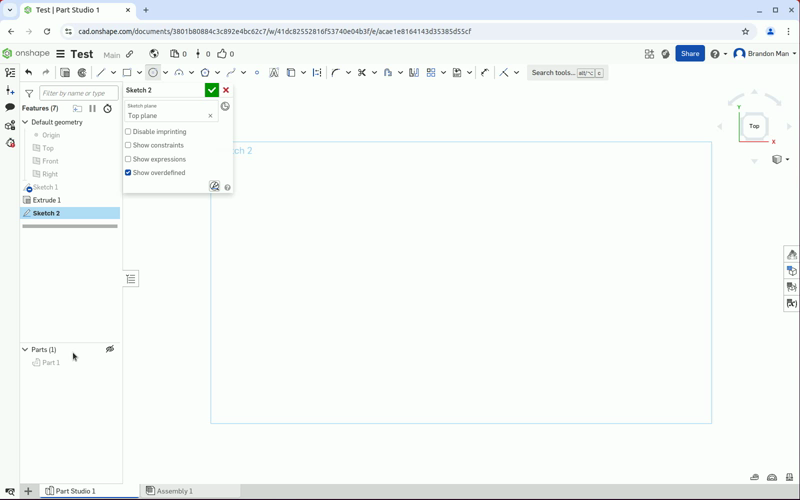
mouse_move(461, 282)
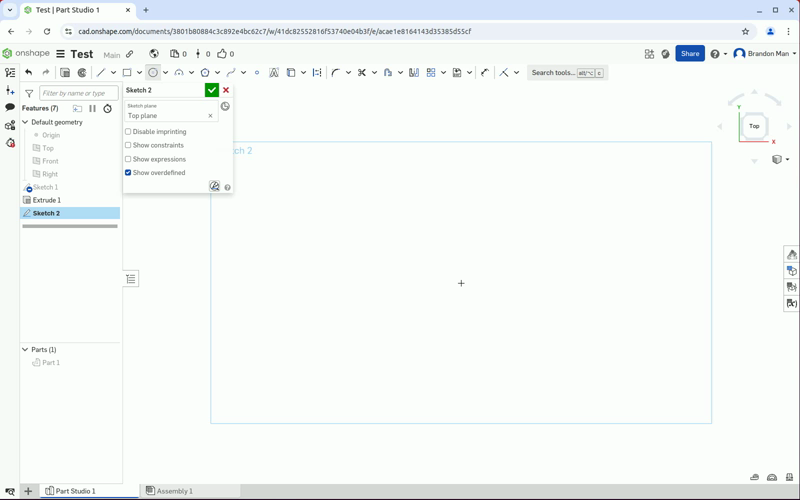
click(461, 282)
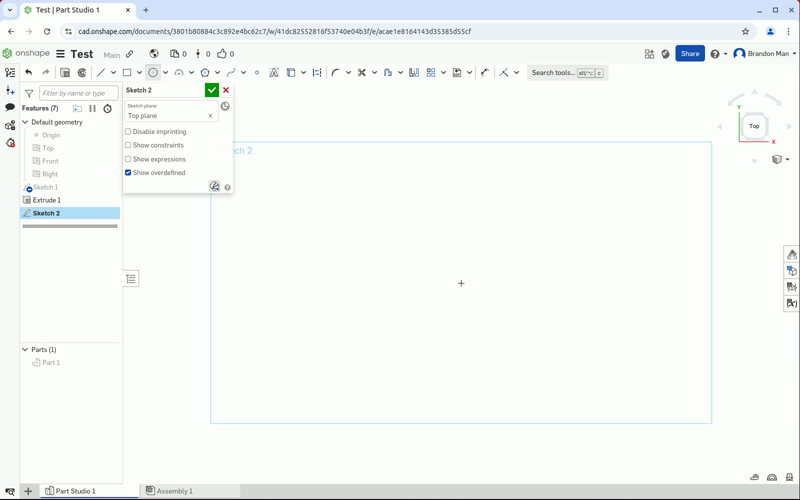
key_up(shift)
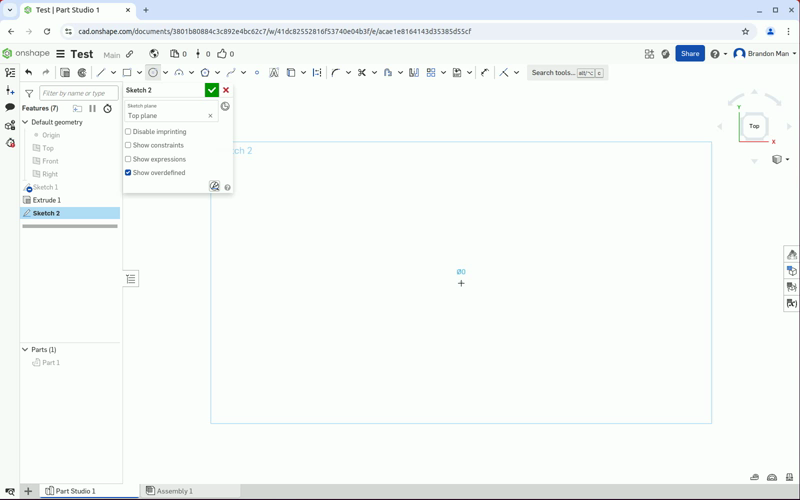
mouse_move(466, 282)
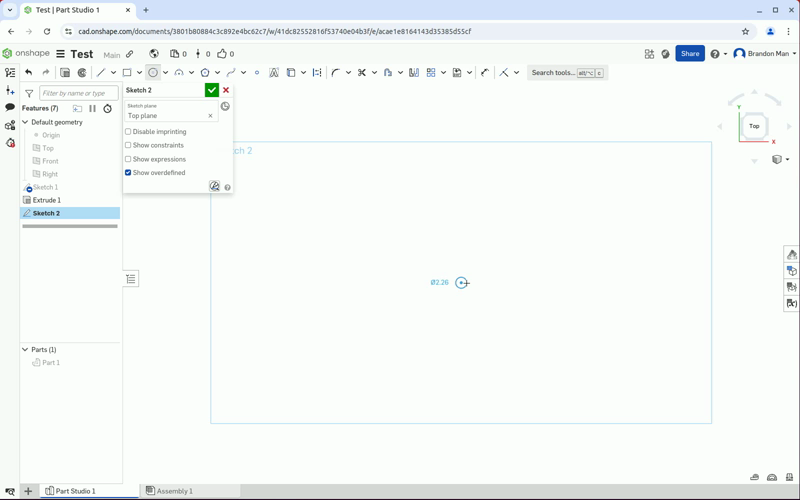
click(466, 282)
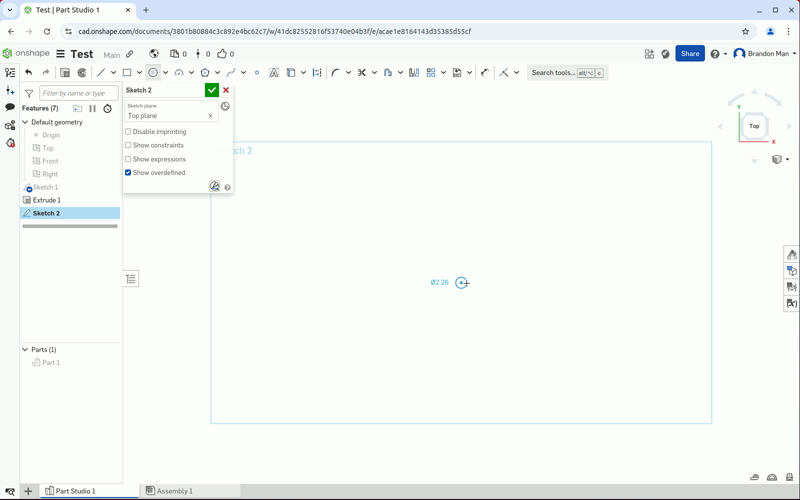
key(esc)
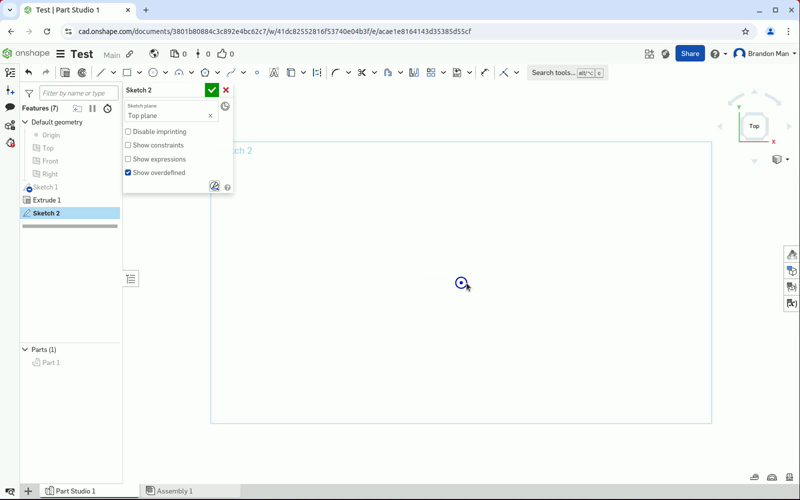
mouse_move(460, 278)
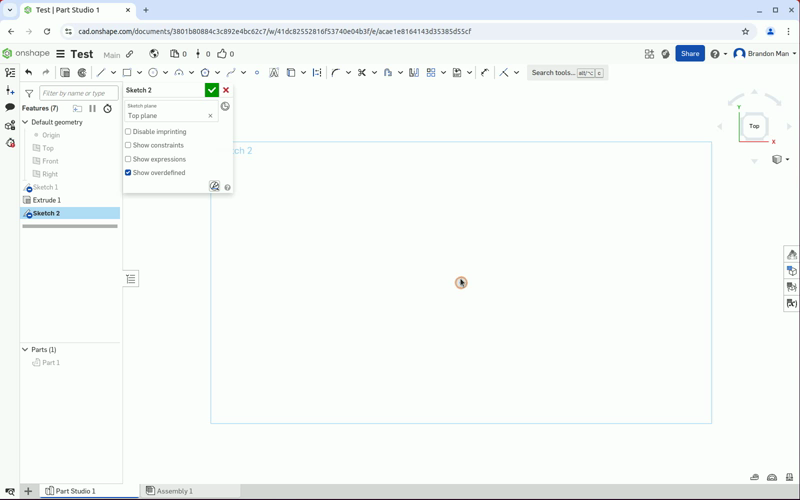
scroll(6)
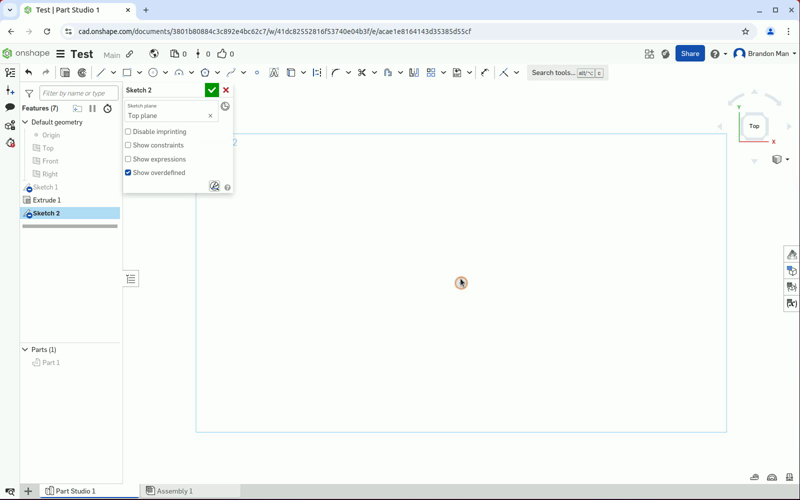
scroll(6)
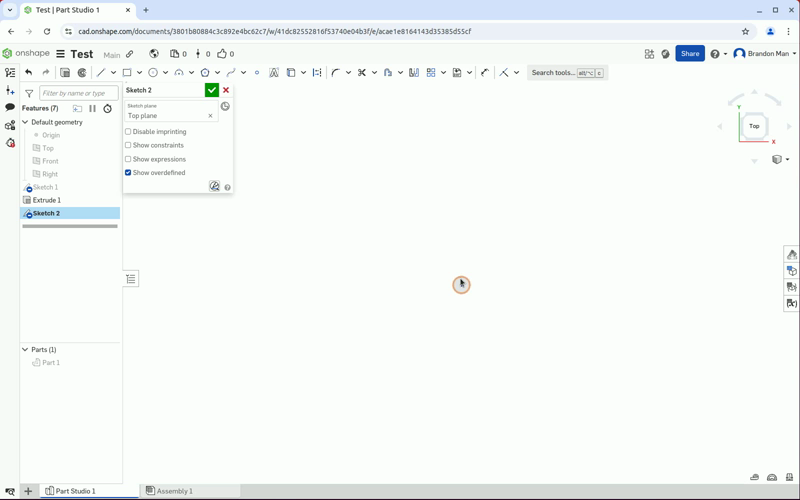
scroll(6)
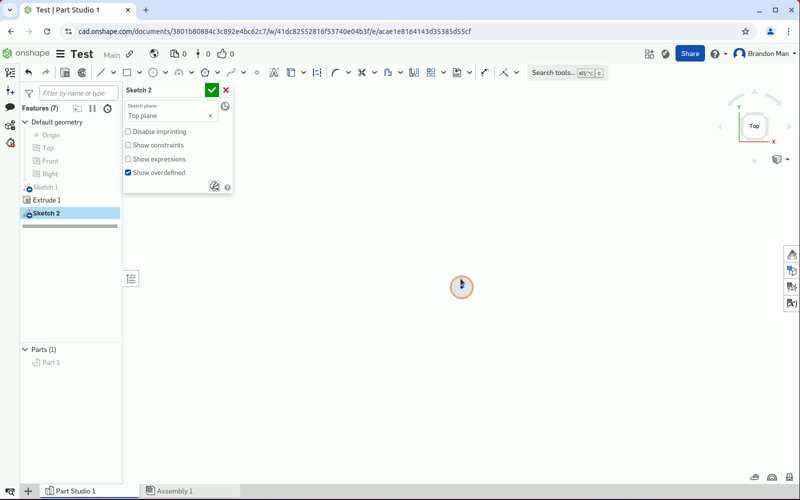
scroll(6)
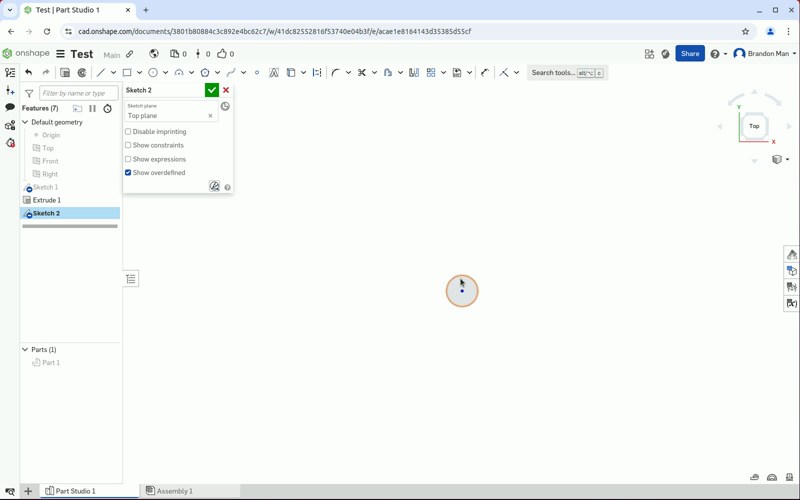
scroll(6)
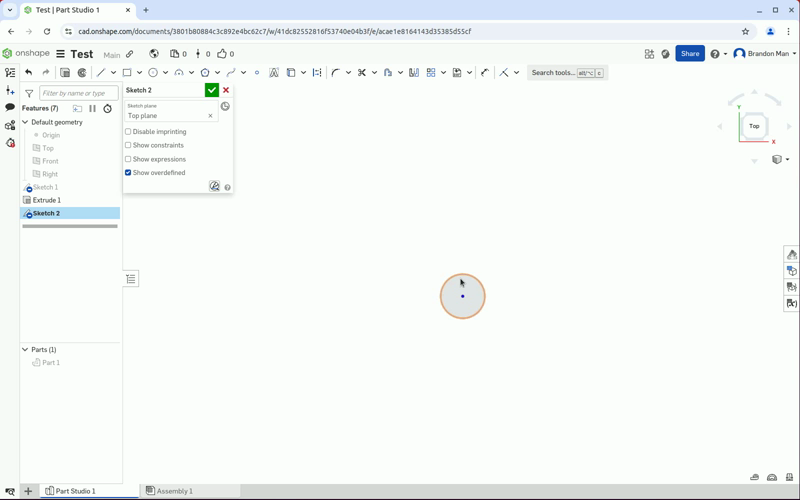
scroll(6)
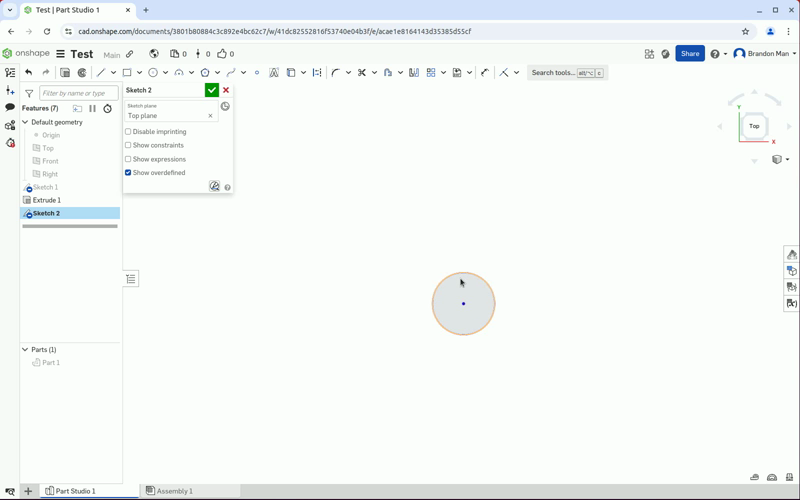
scroll(6)
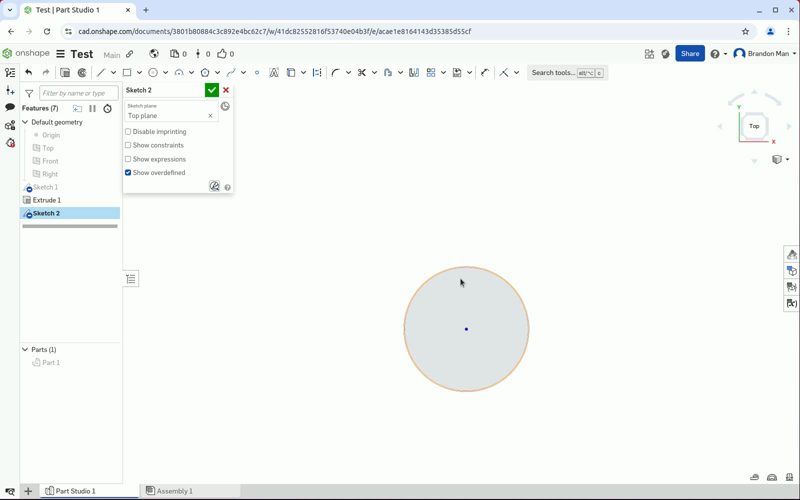
click(460, 278)
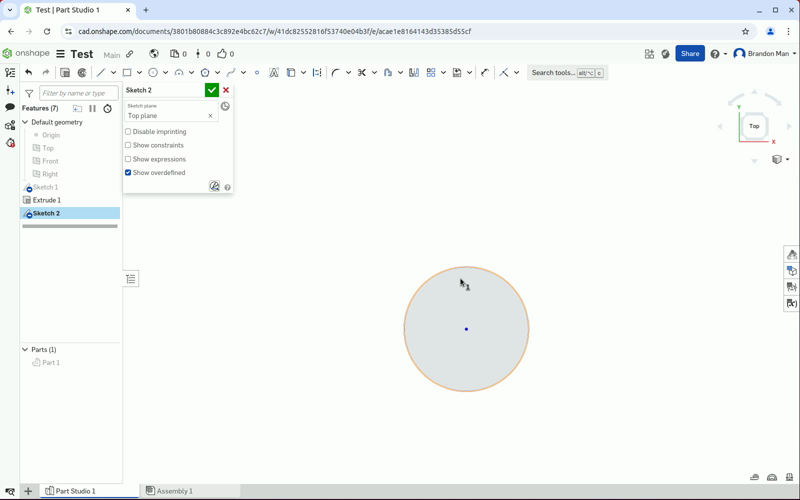
scroll(-6)
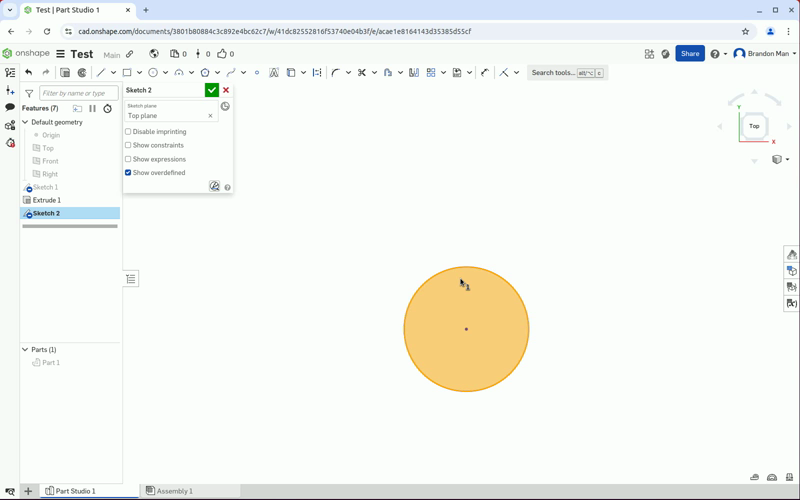
scroll(-6)
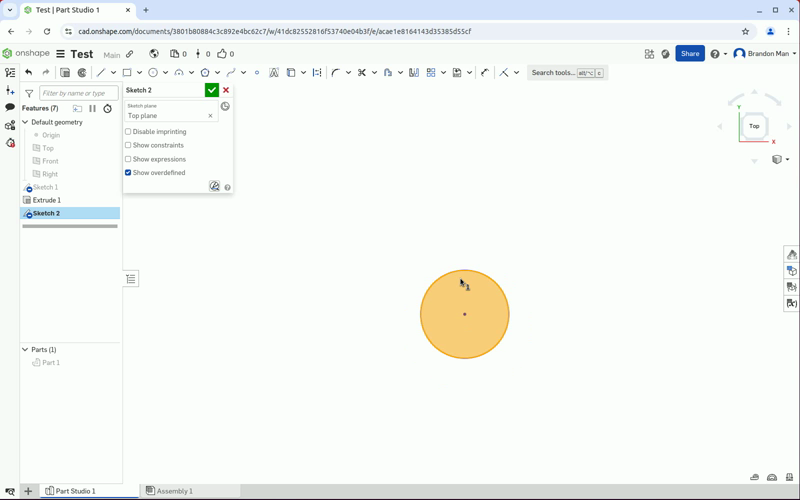
scroll(-6)
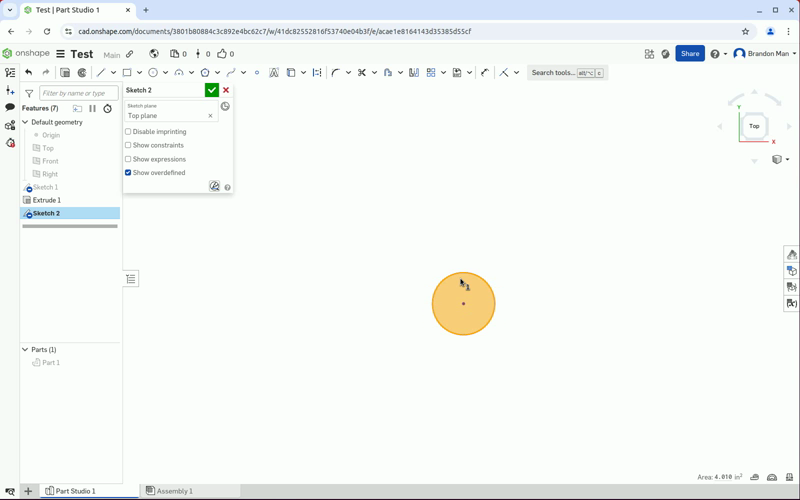
scroll(-6)
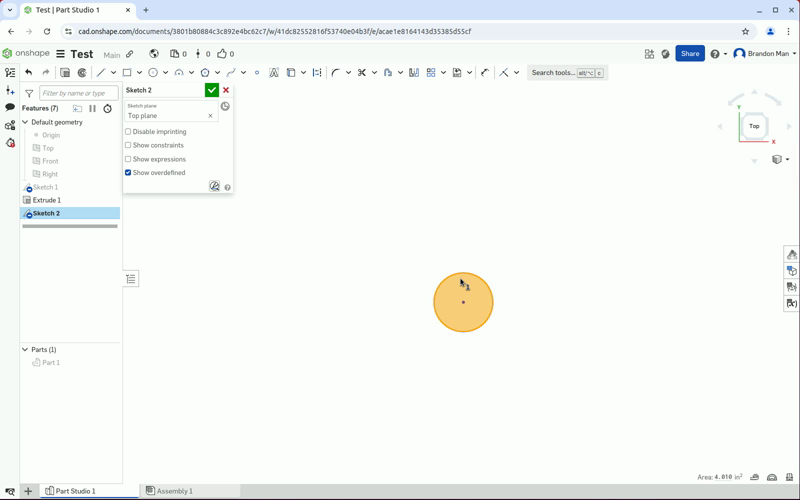
scroll(-6)
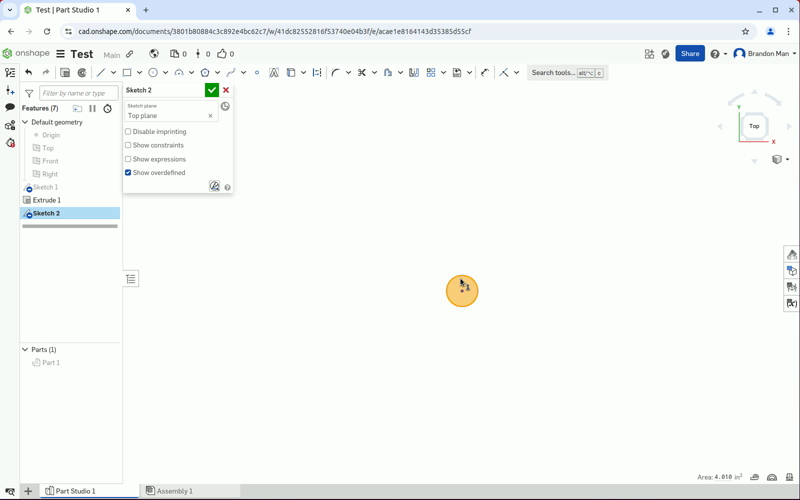
scroll(-6)
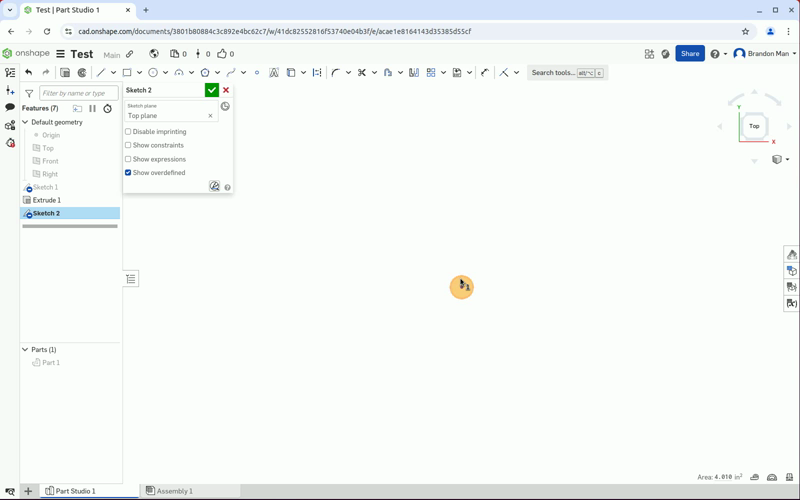
scroll(-6)
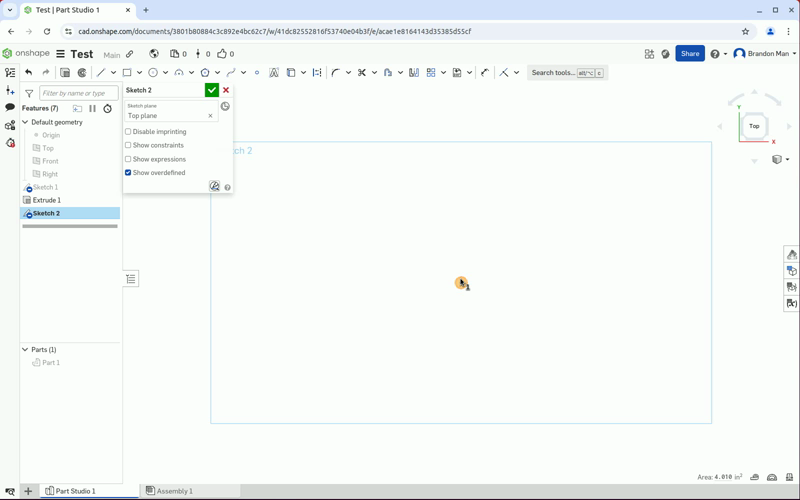
mouse_move(73, 352)
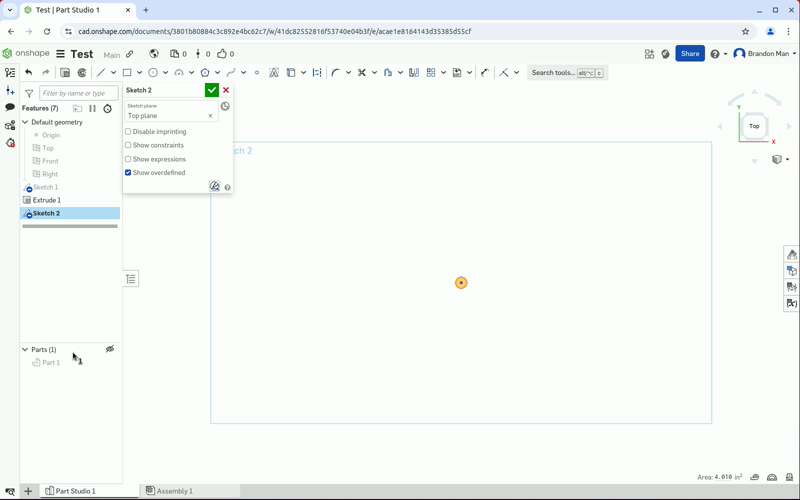
key(shift+y)
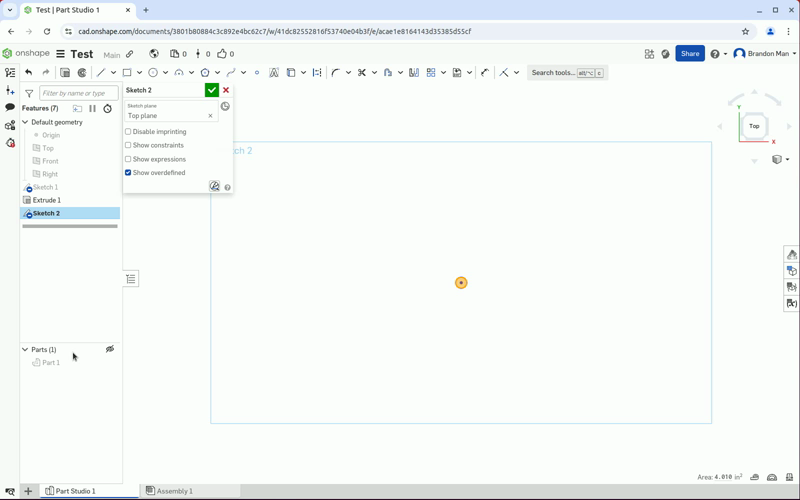
key(shift+e)
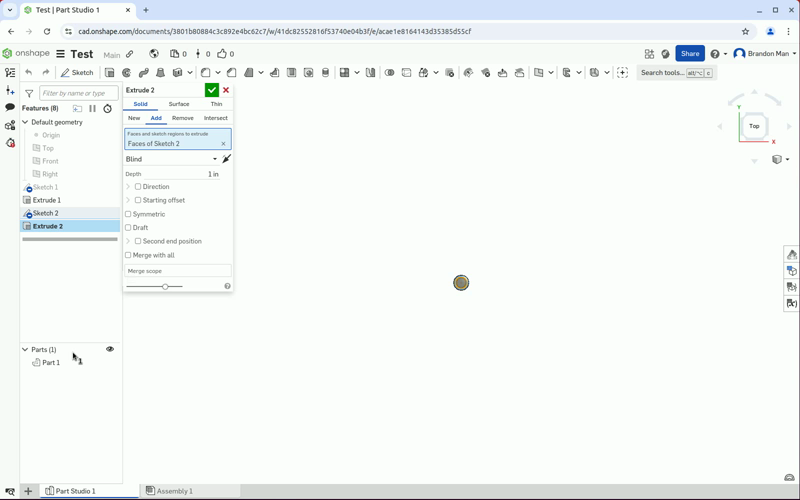
mouse_move(143, 106)
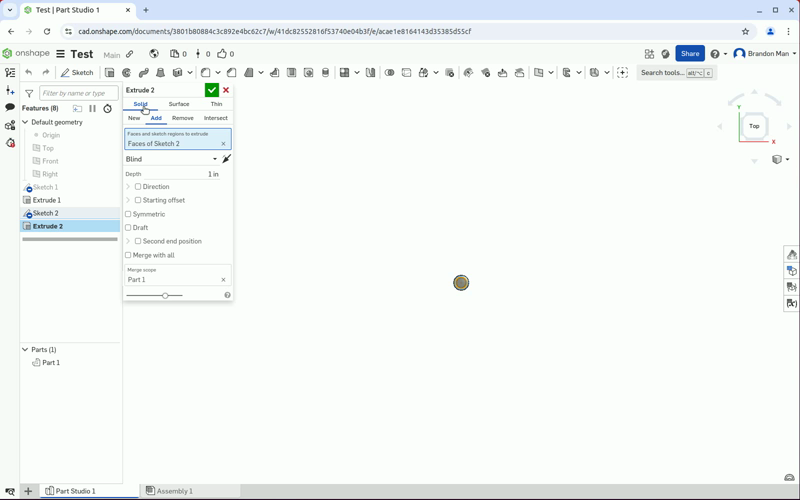
click(143, 106)
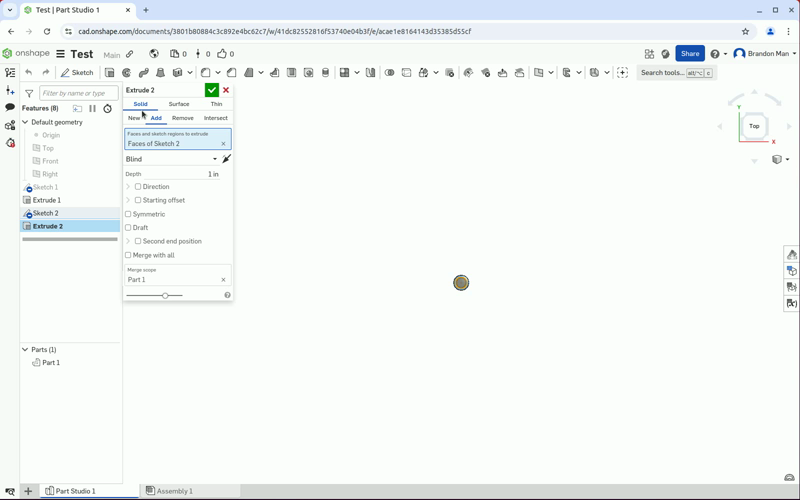
mouse_move(137, 120)
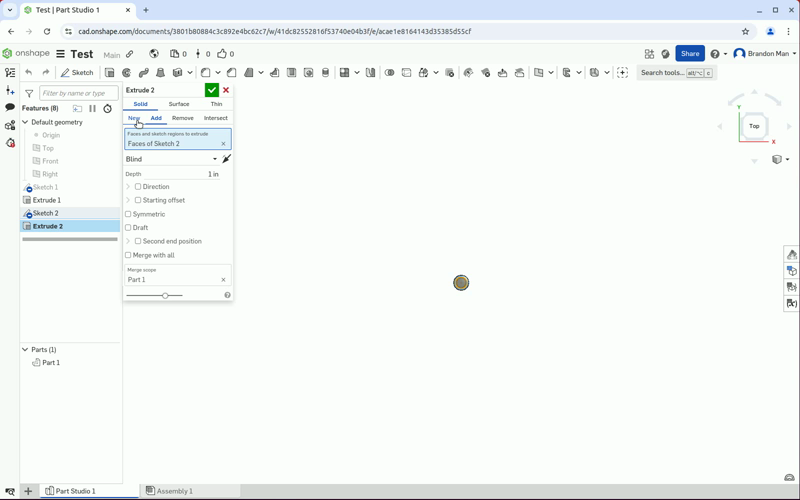
click(137, 120)
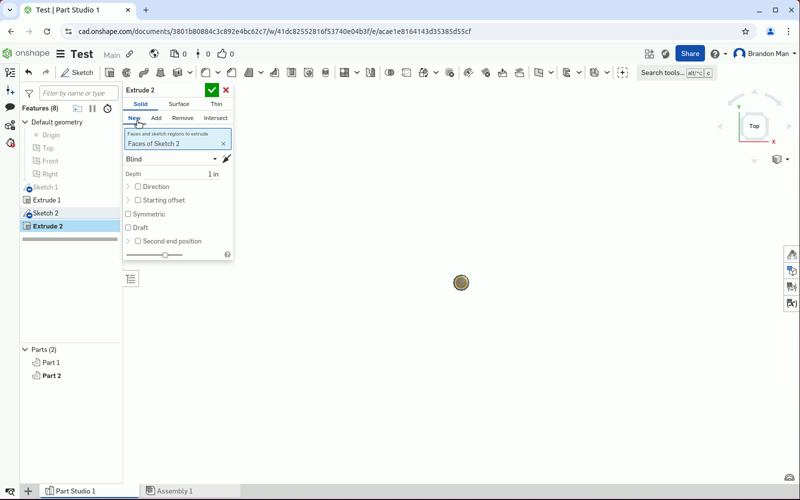
key(tab, 4)
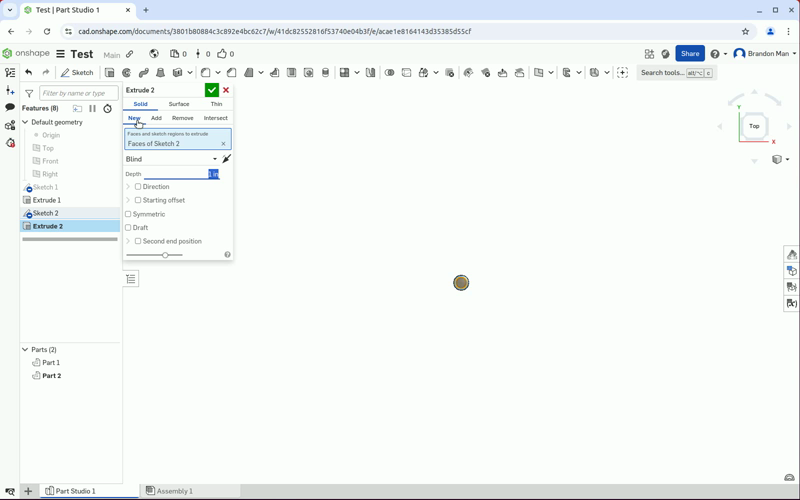
text(1.926)
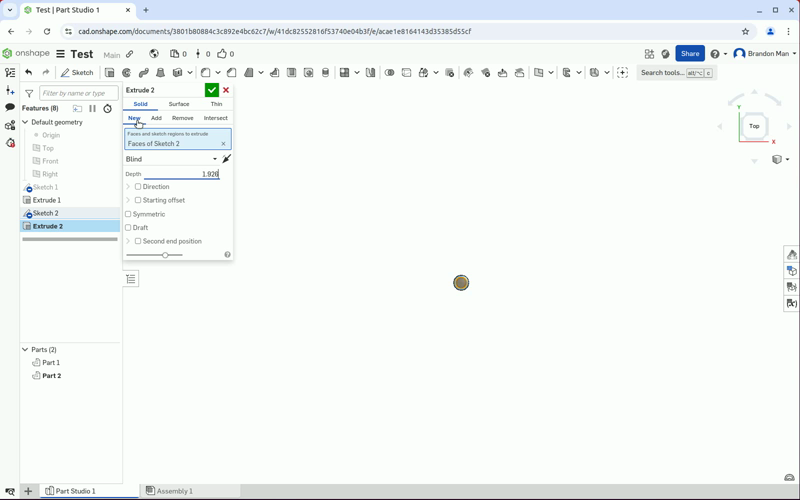
key(enter)
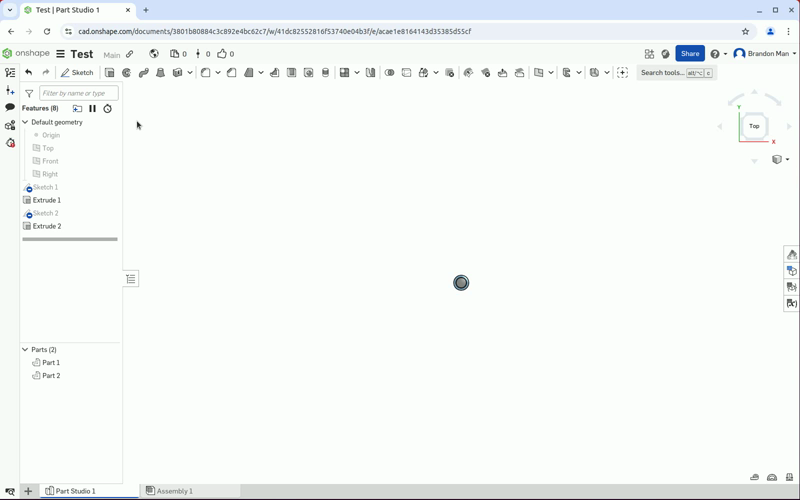
key(shift+h)
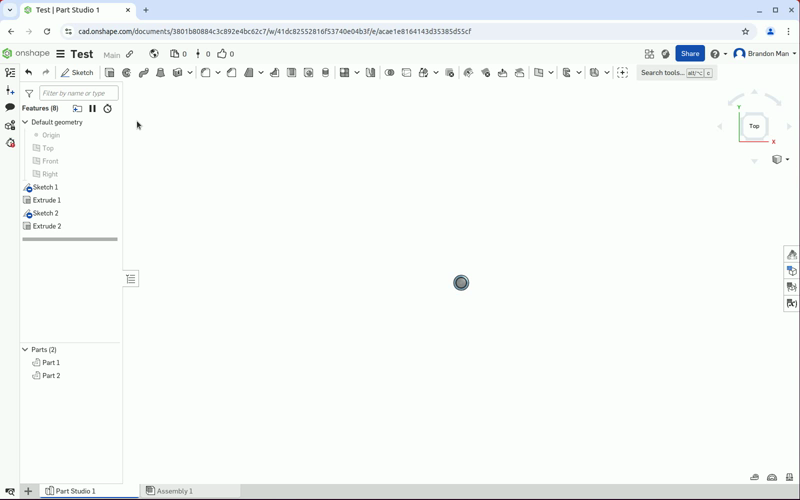
key(shift+h)
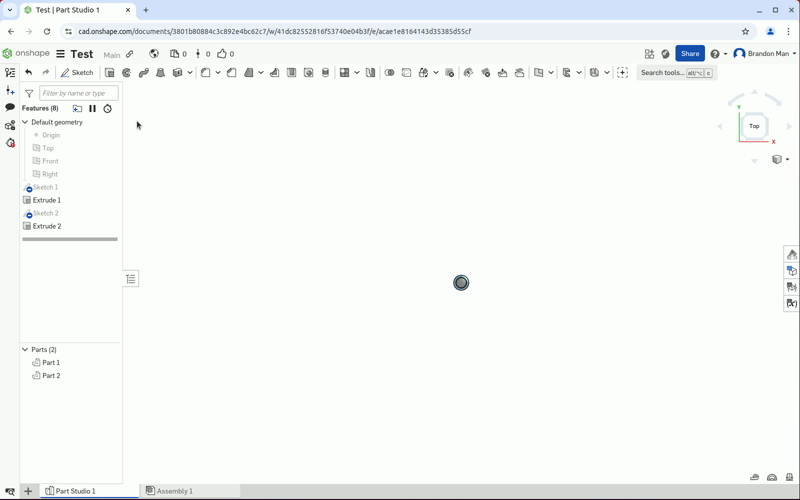
mouse_move(73, 189)
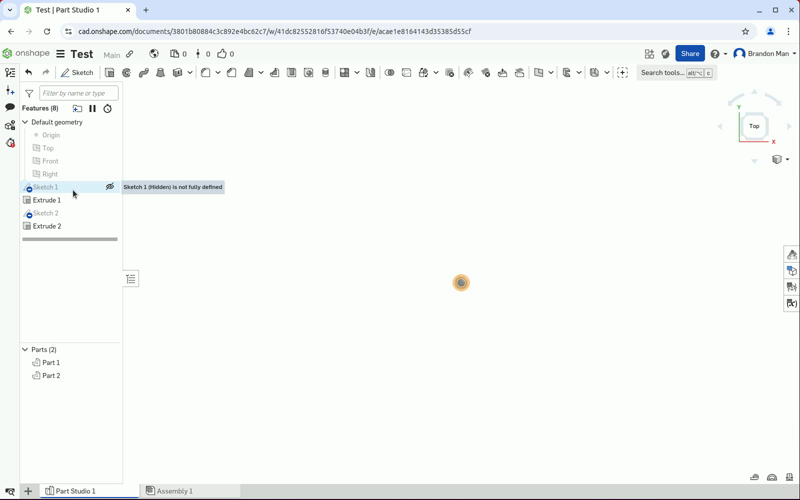
click(73, 189)
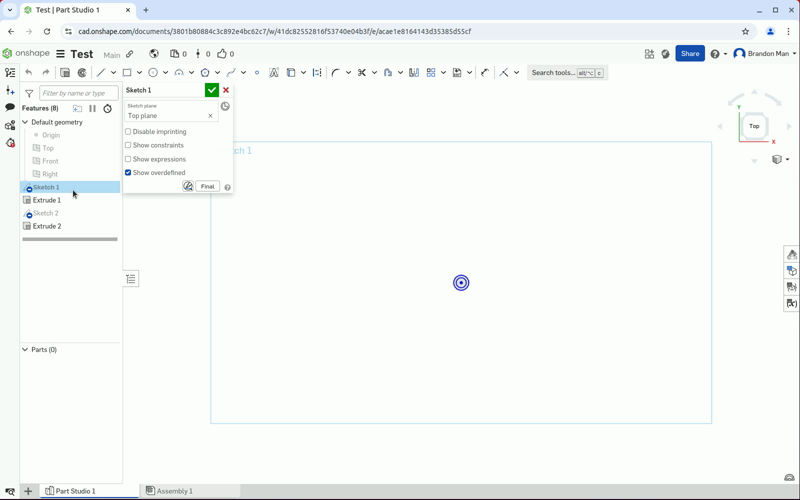
mouse_move(229, 92)
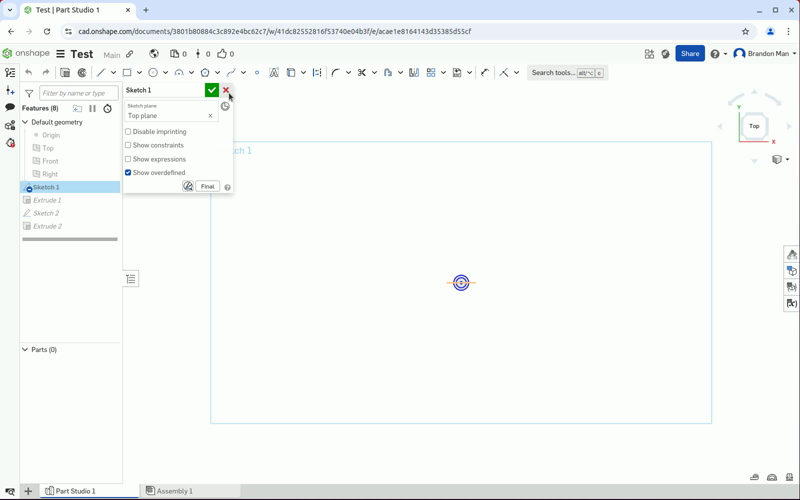
click(229, 92)
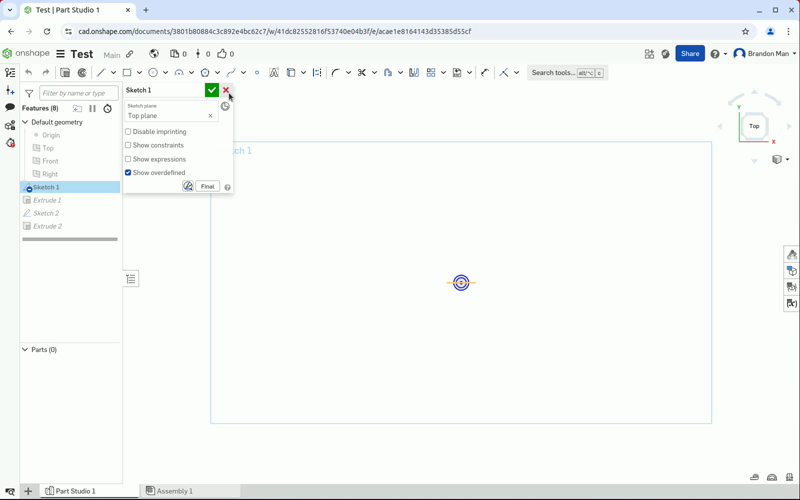
key(shift+s)
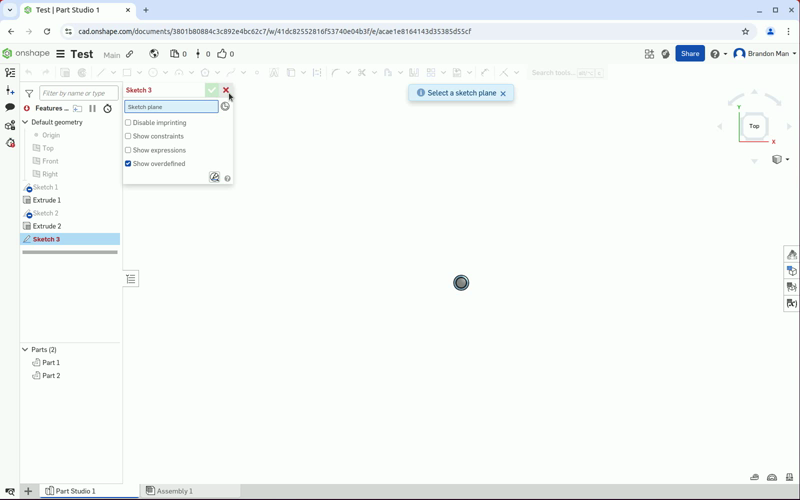
mouse_move(73, 150)
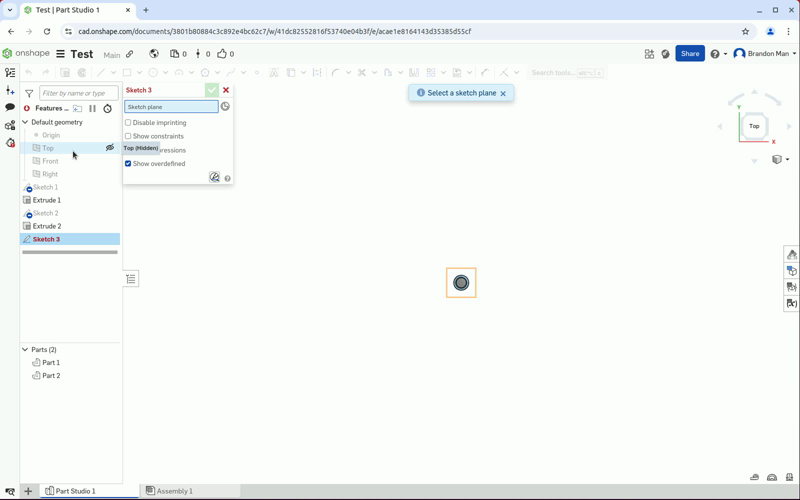
click(73, 150)
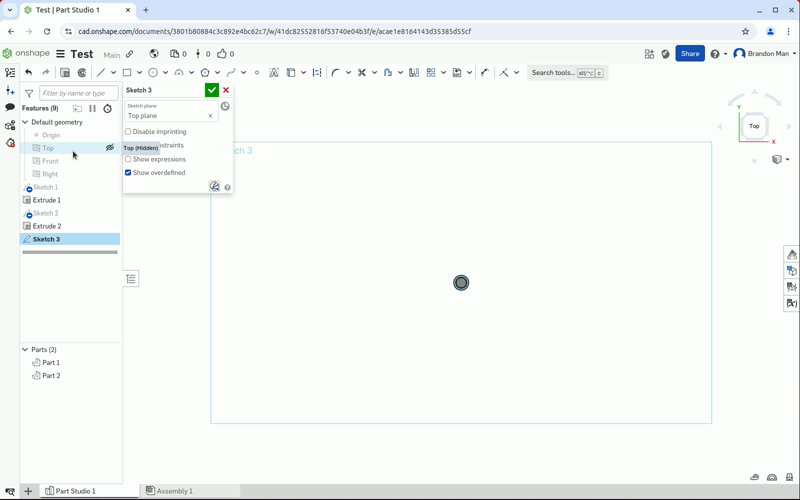
mouse_move(73, 352)
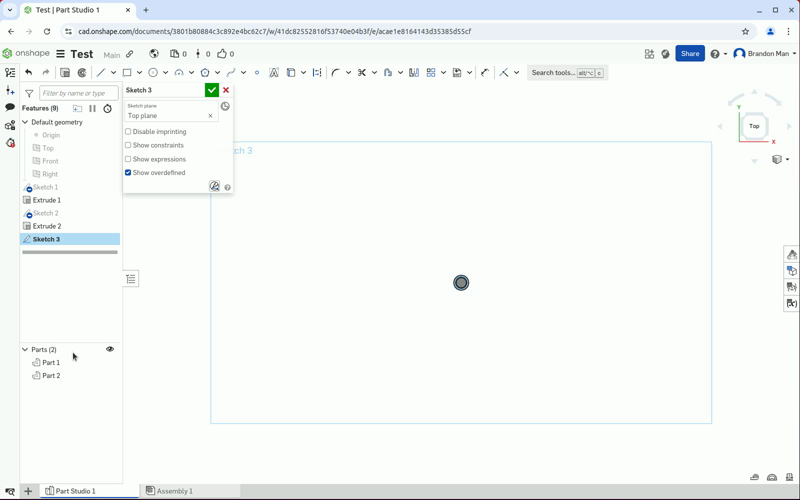
key(y)
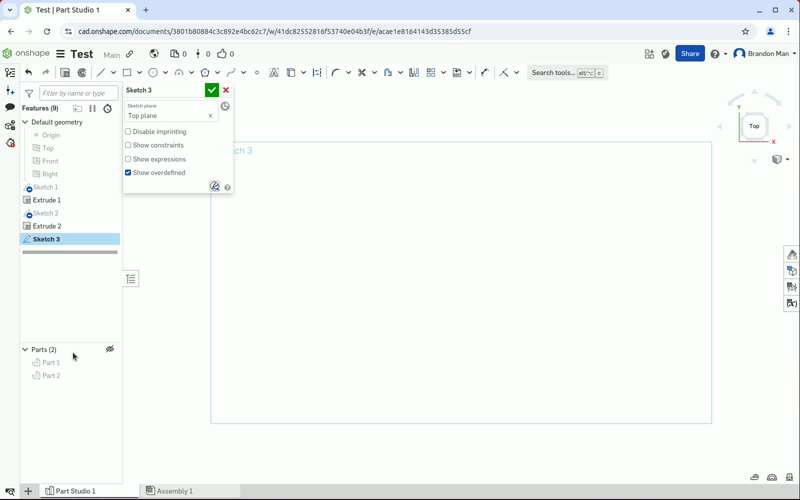
key(c)
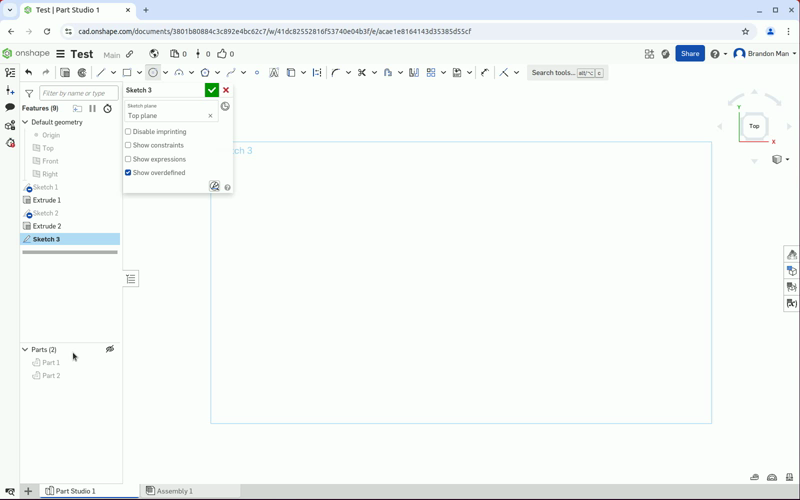
key_down(shift)
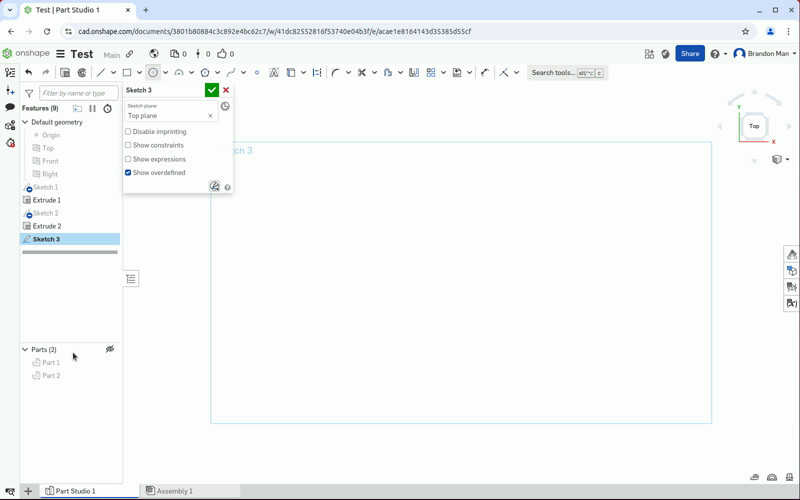
mouse_move(461, 282)
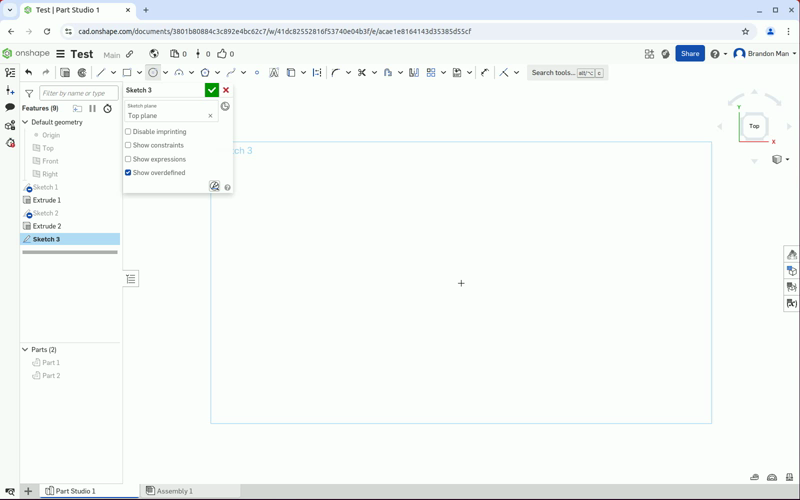
click(461, 282)
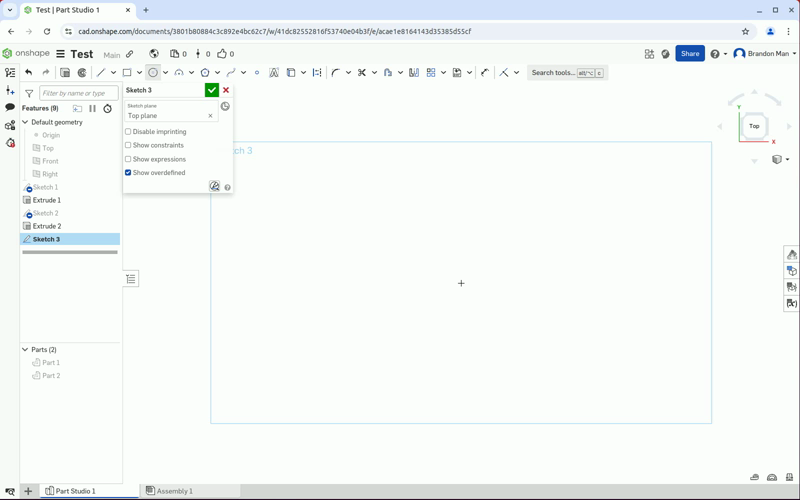
key_up(shift)
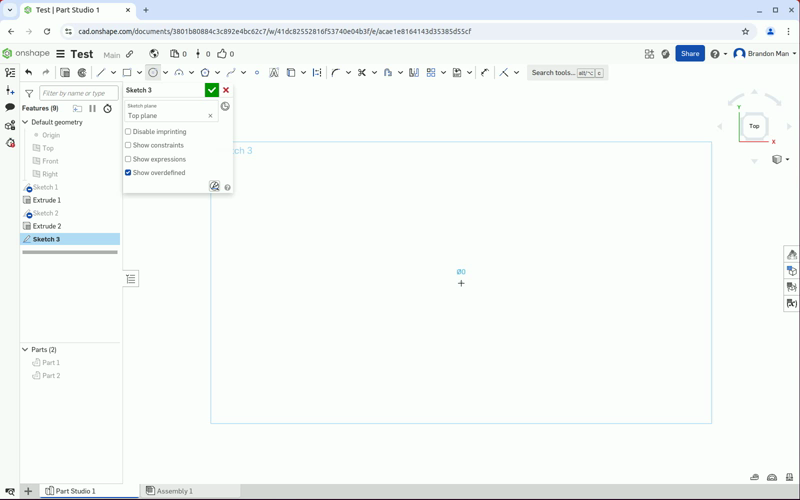
mouse_move(466, 282)
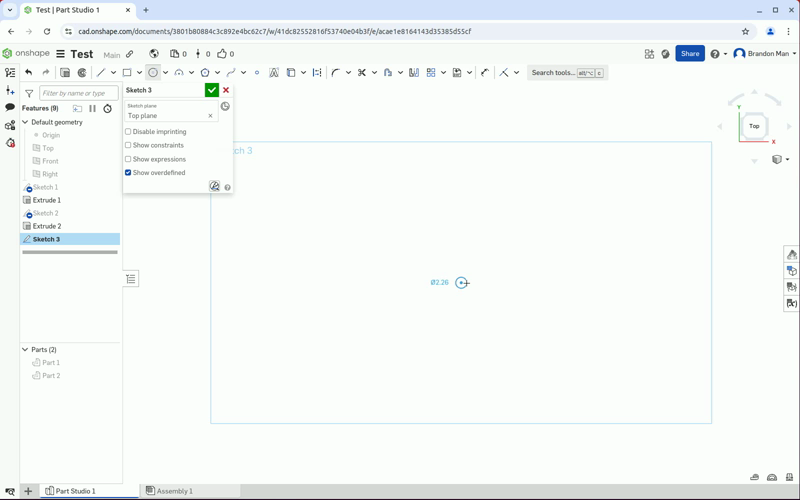
click(466, 282)
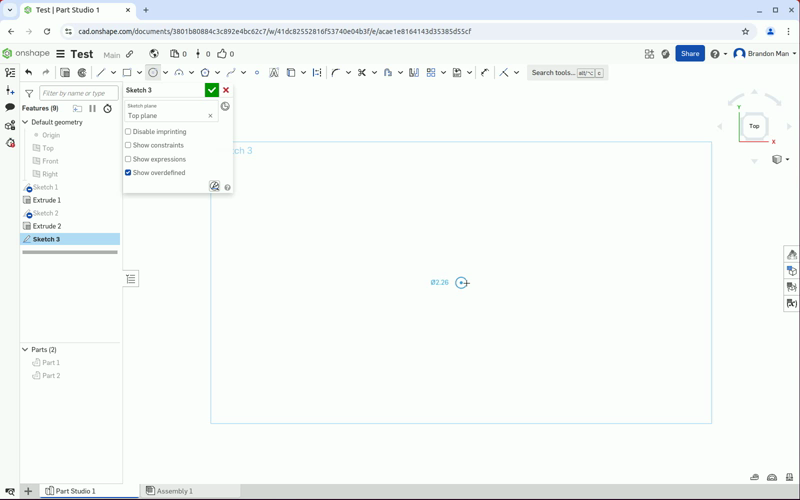
key(esc)
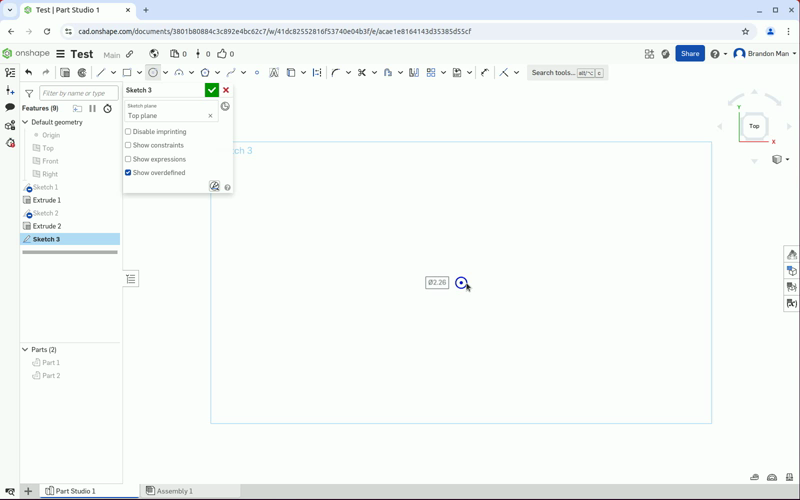
mouse_move(460, 282)
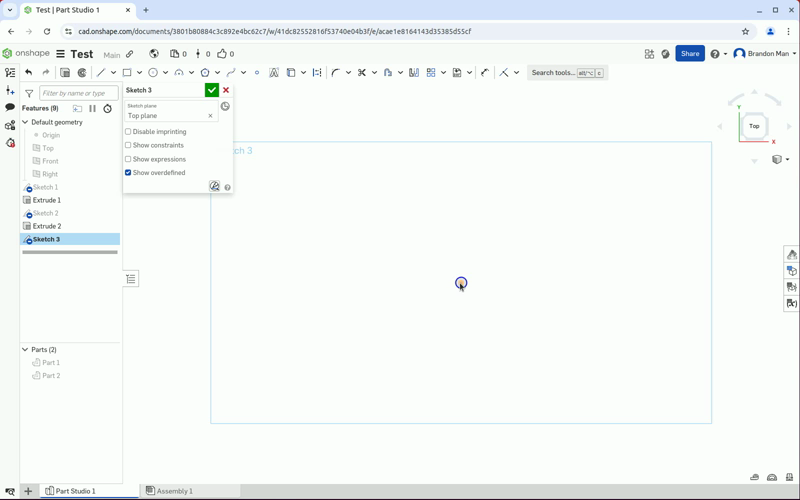
scroll(6)
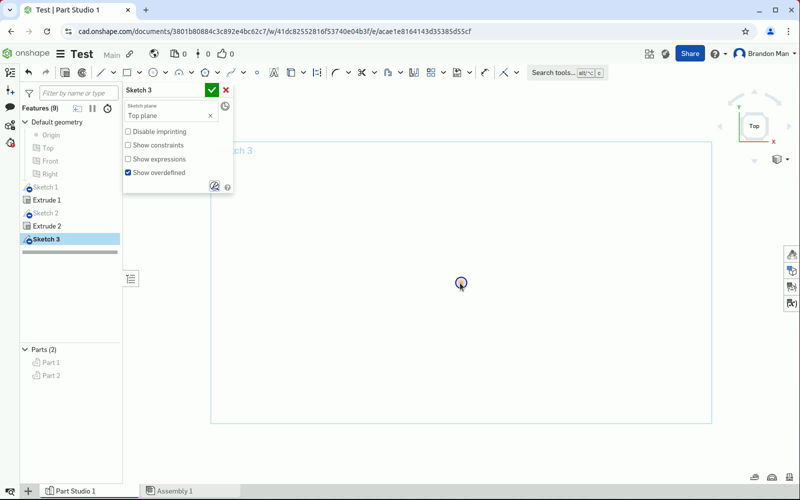
scroll(6)
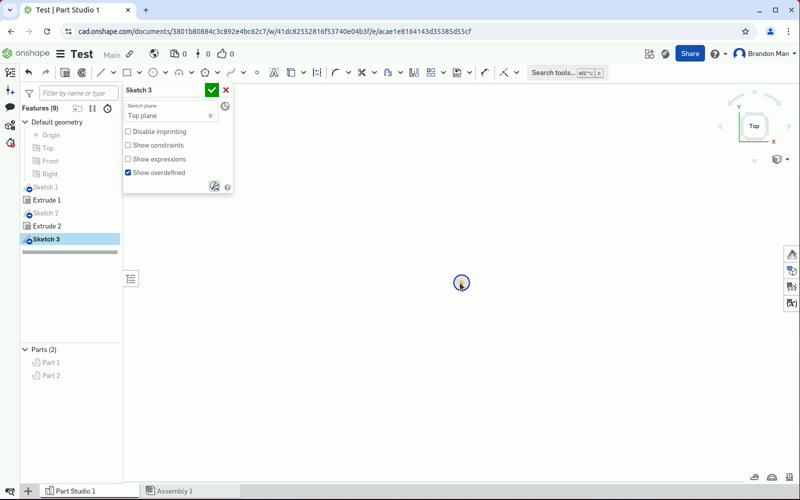
scroll(6)
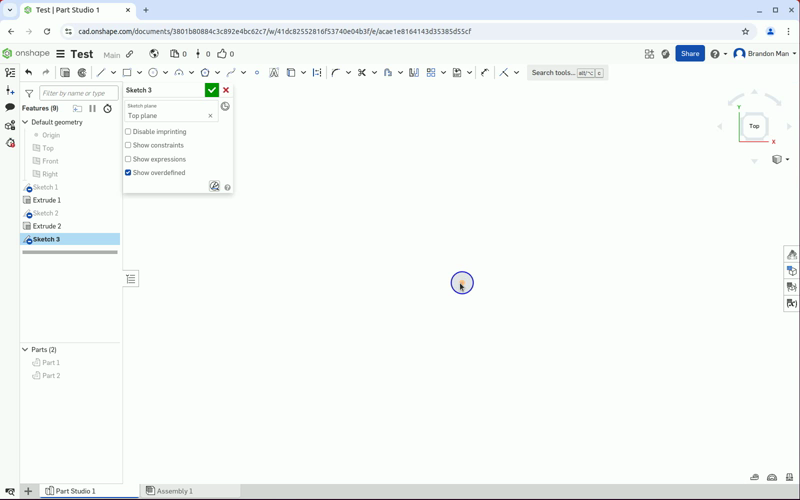
scroll(6)
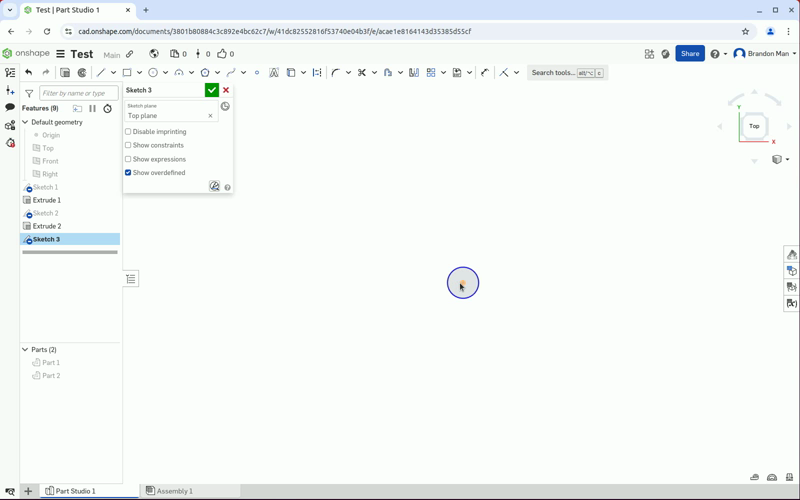
scroll(6)
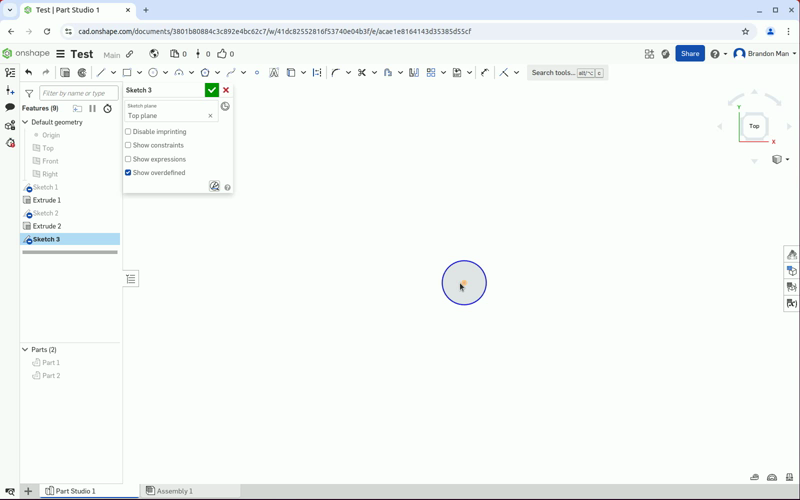
scroll(6)
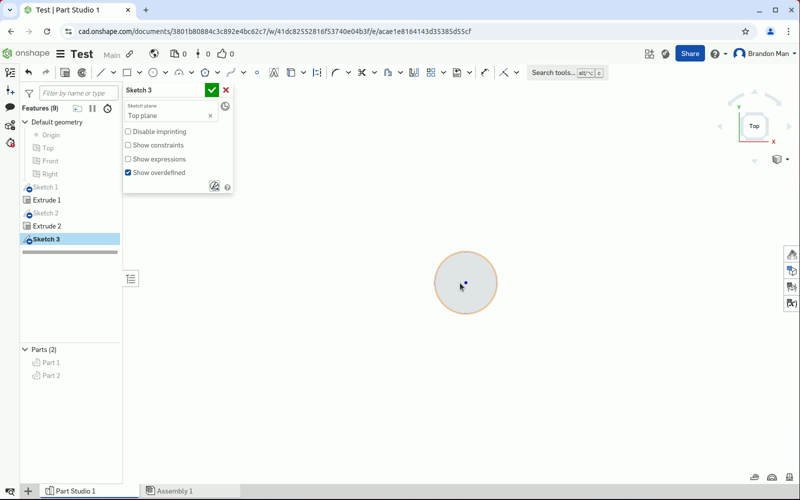
scroll(6)
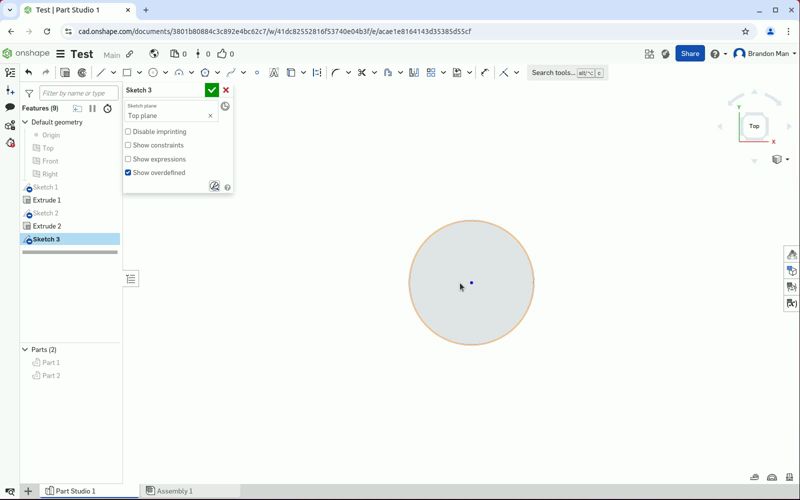
click(460, 282)
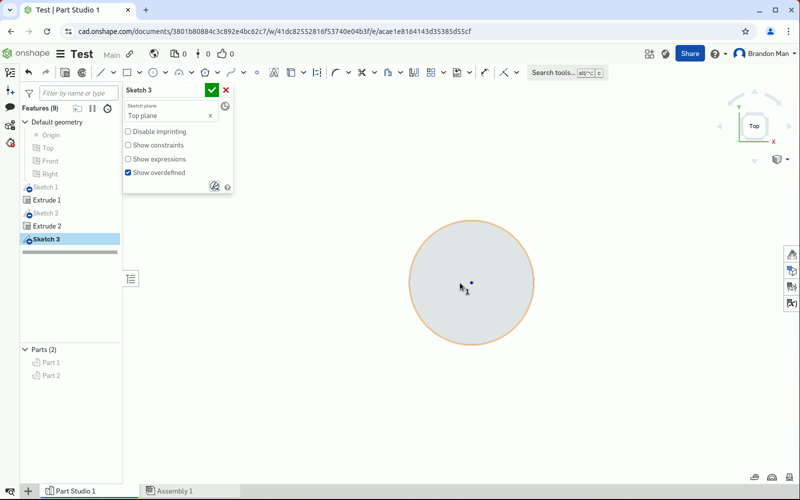
scroll(-6)
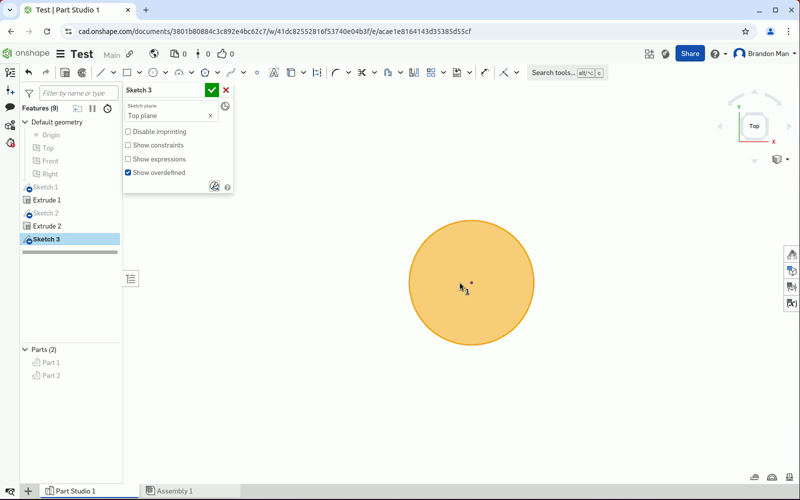
scroll(-6)
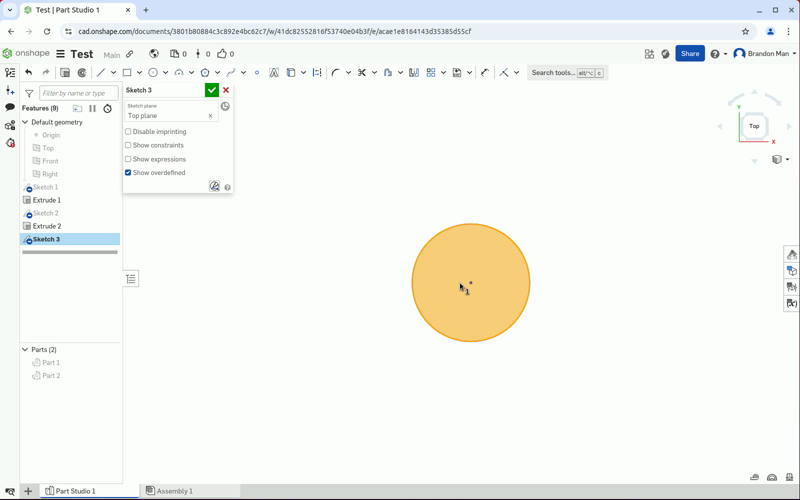
scroll(-6)
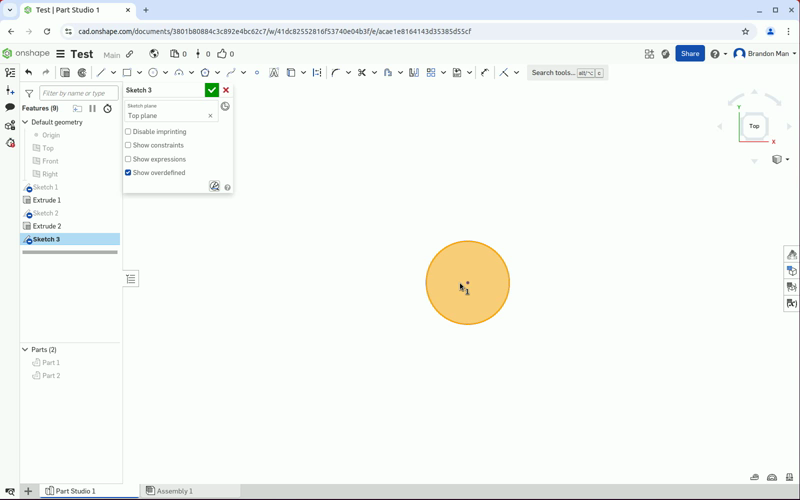
scroll(-6)
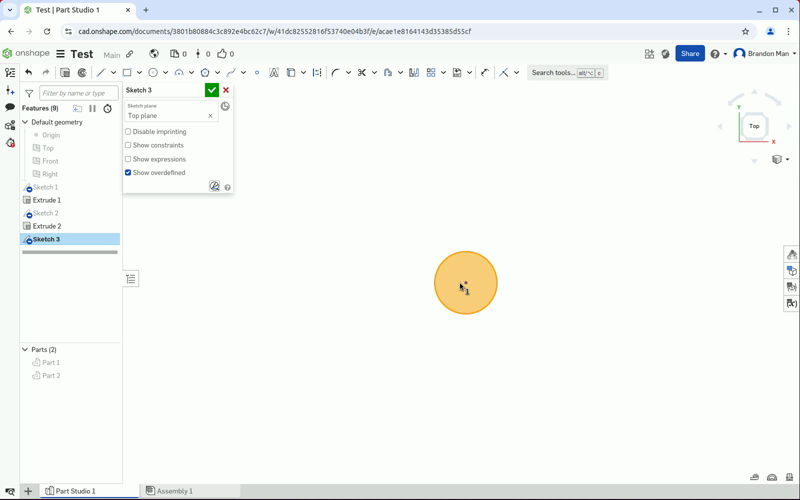
scroll(-6)
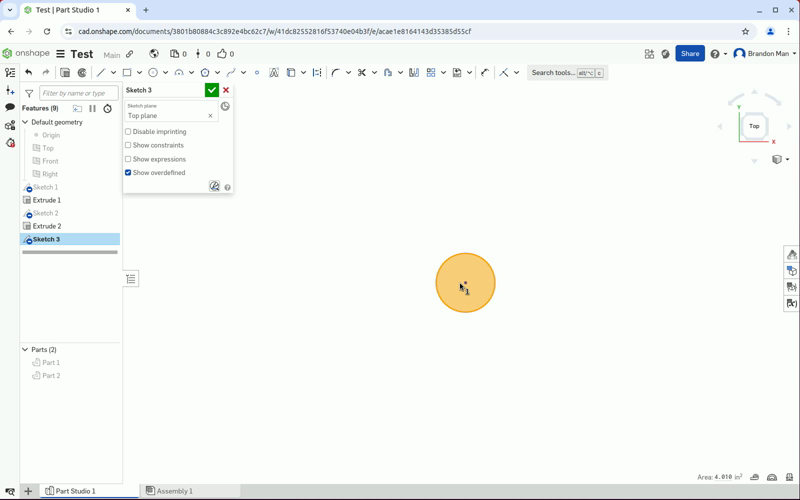
scroll(-6)
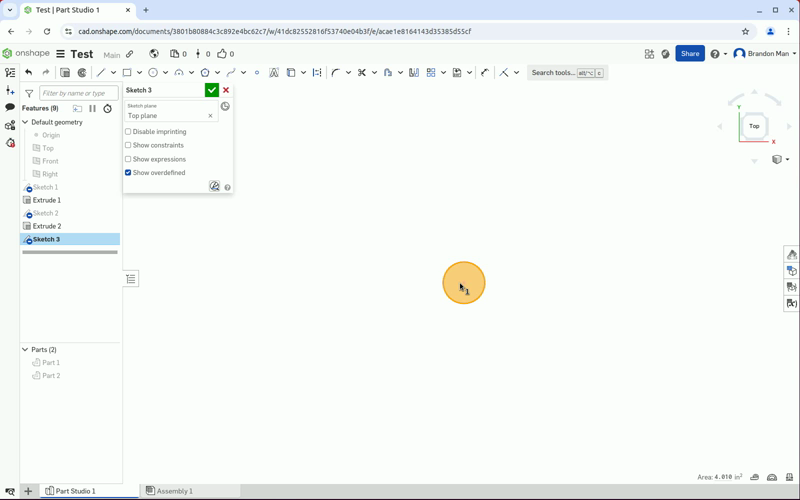
scroll(-6)
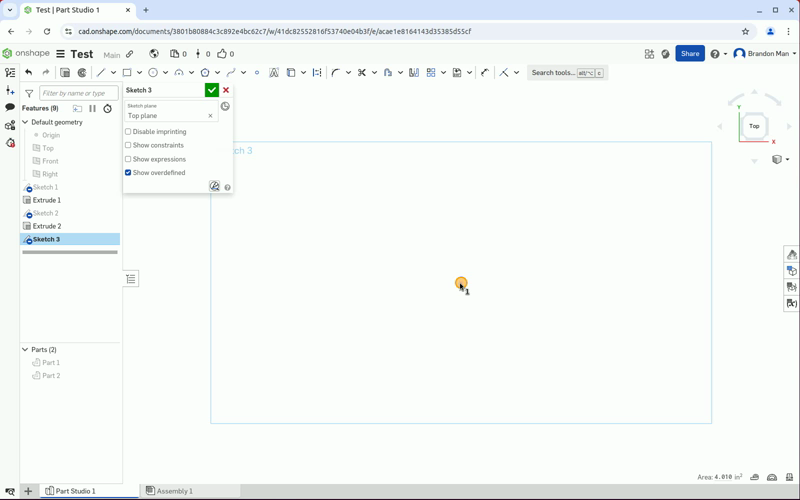
mouse_move(73, 352)
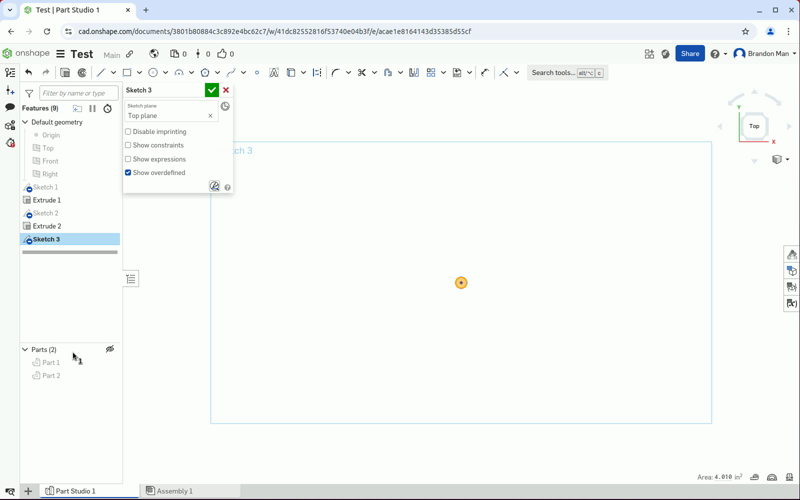
key(shift+y)
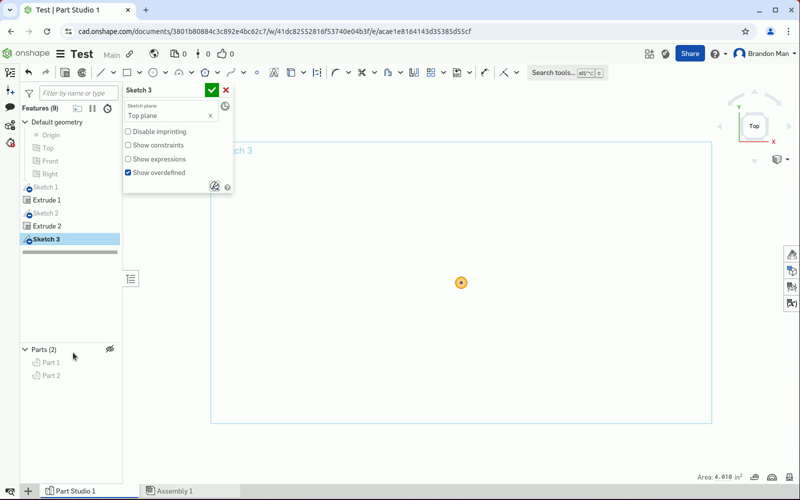
key(shift+e)
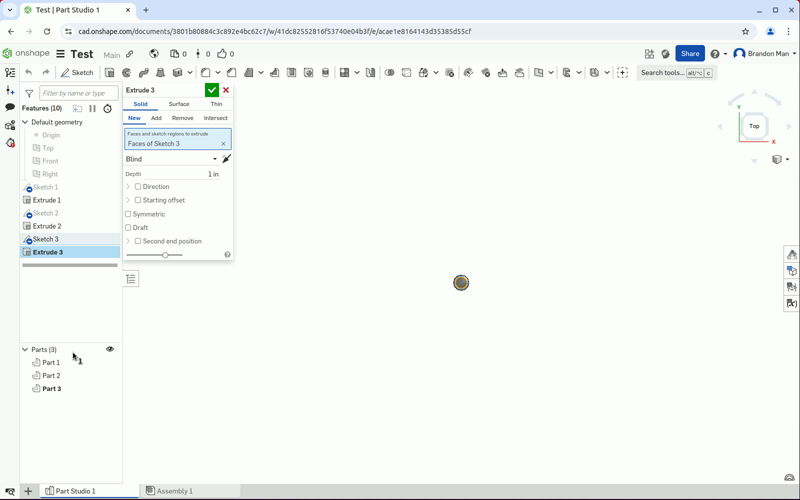
mouse_move(143, 106)
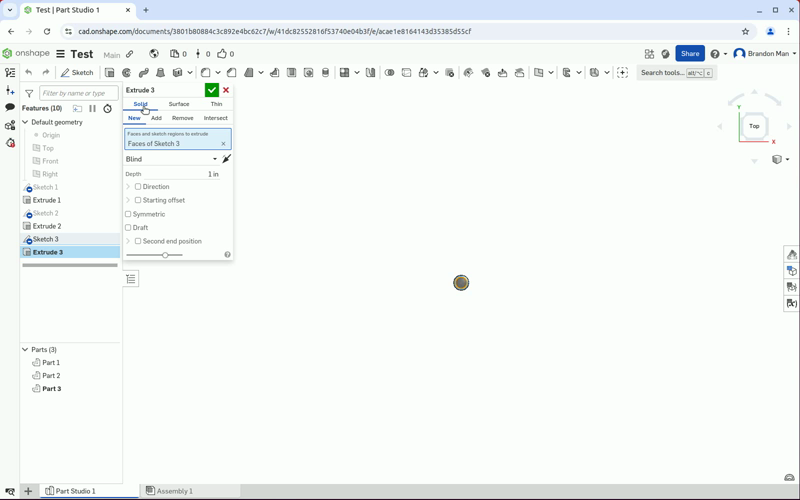
click(143, 106)
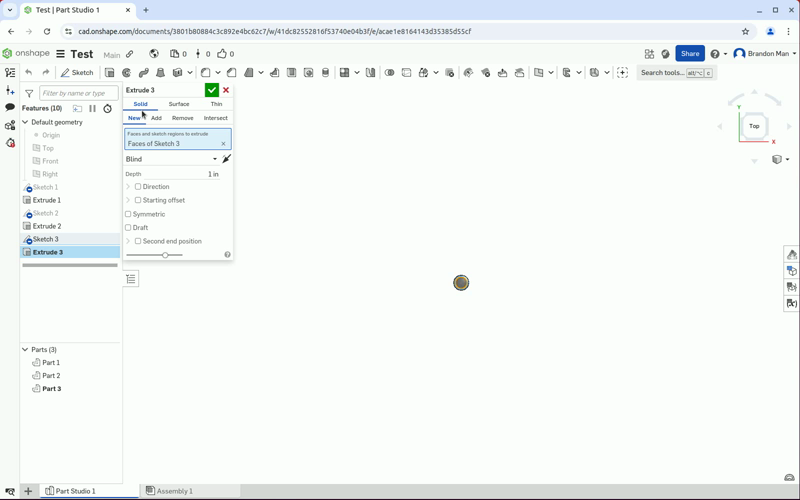
mouse_move(137, 120)
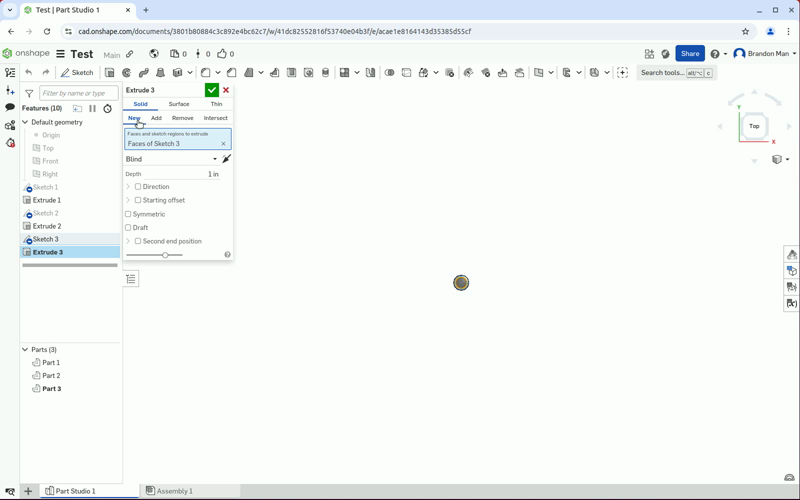
click(137, 120)
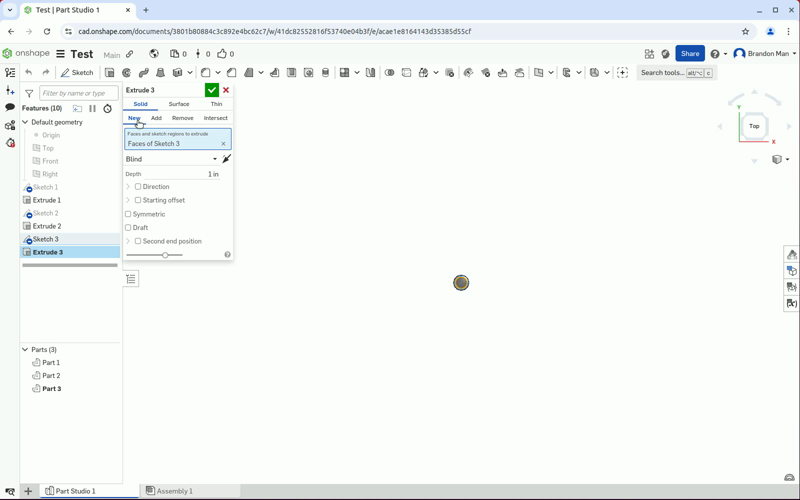
key(tab, 4)
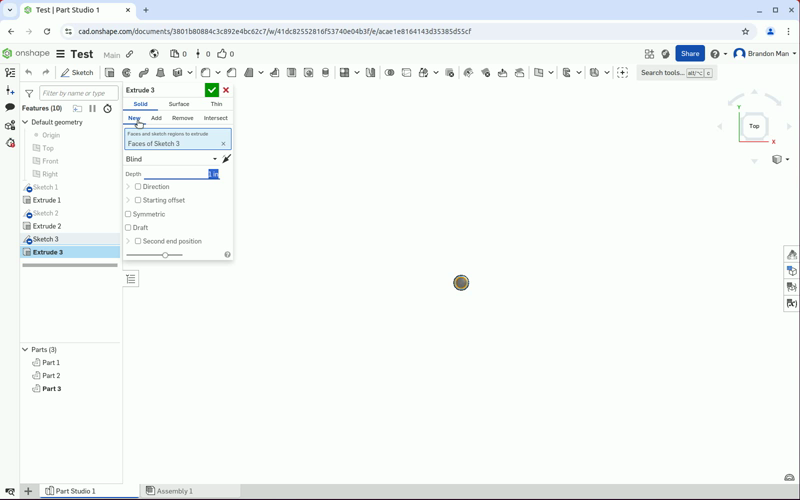
text(-23.108)
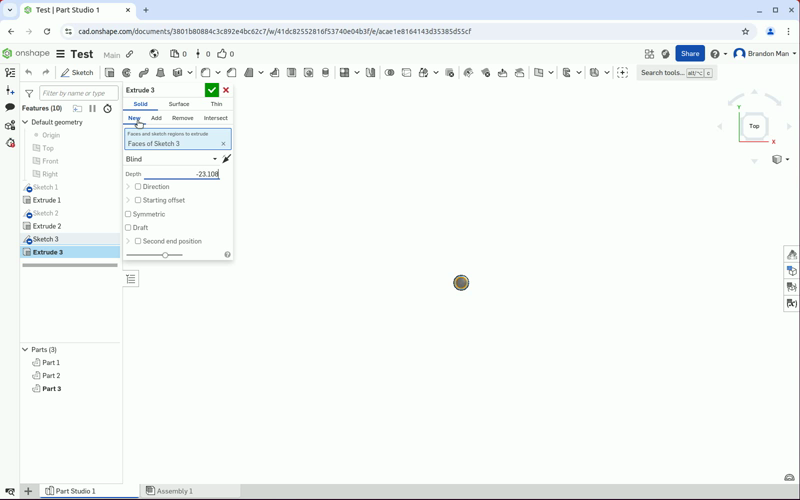
key(enter)
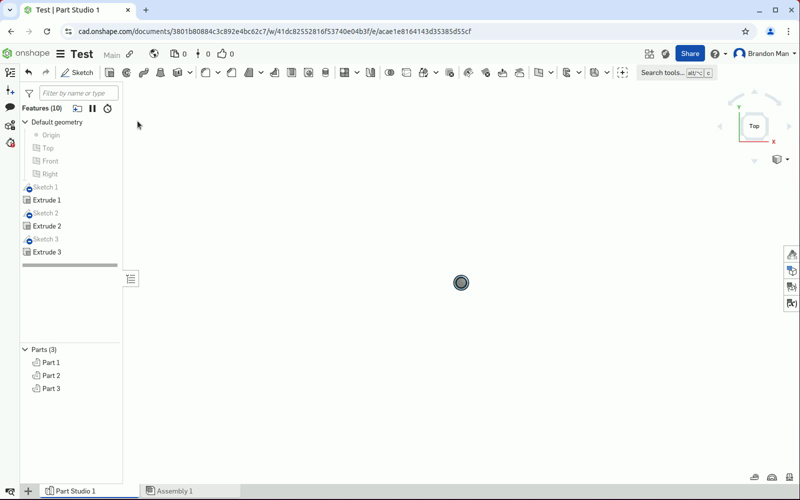
key(shift+h)
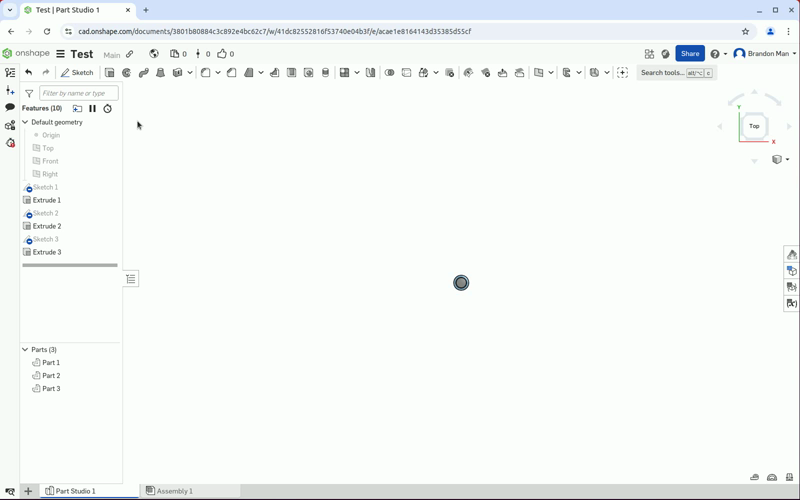
key(shift+h)
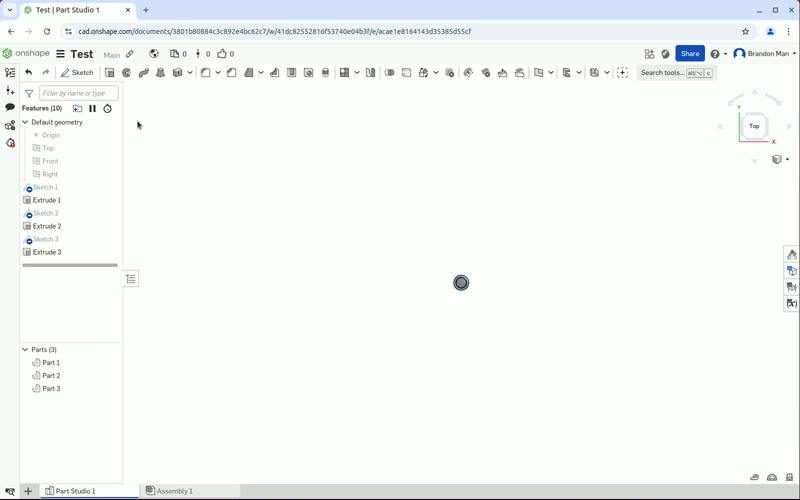
mouse_move(73, 189)
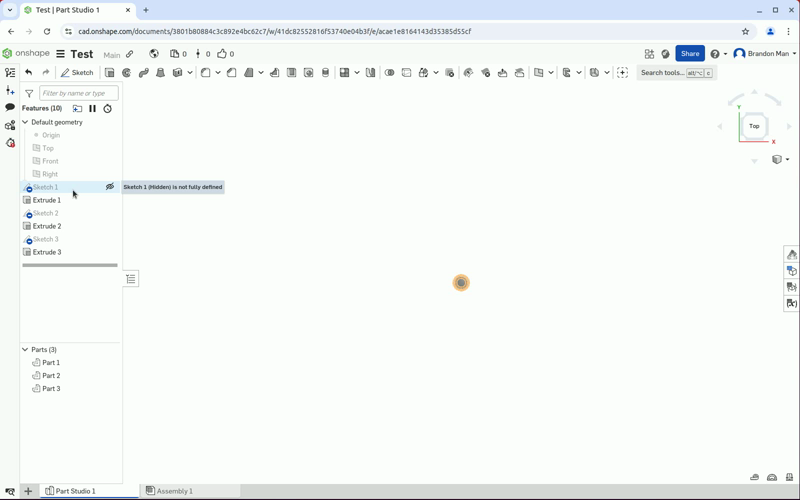
click(73, 189)
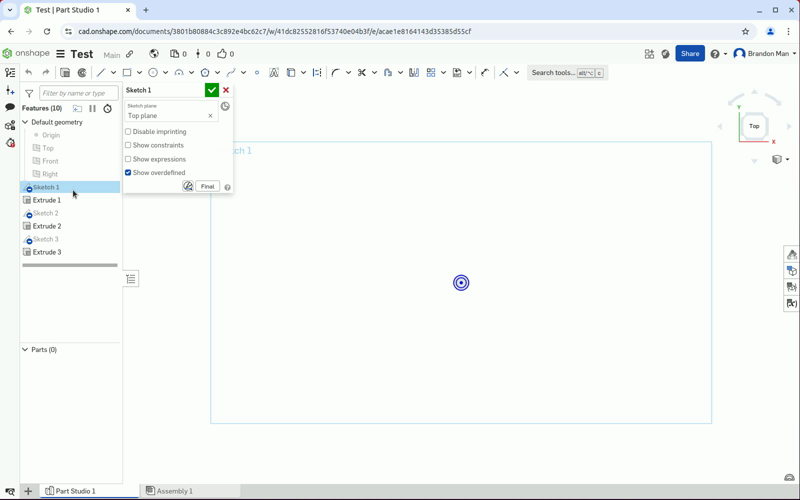
mouse_move(229, 92)
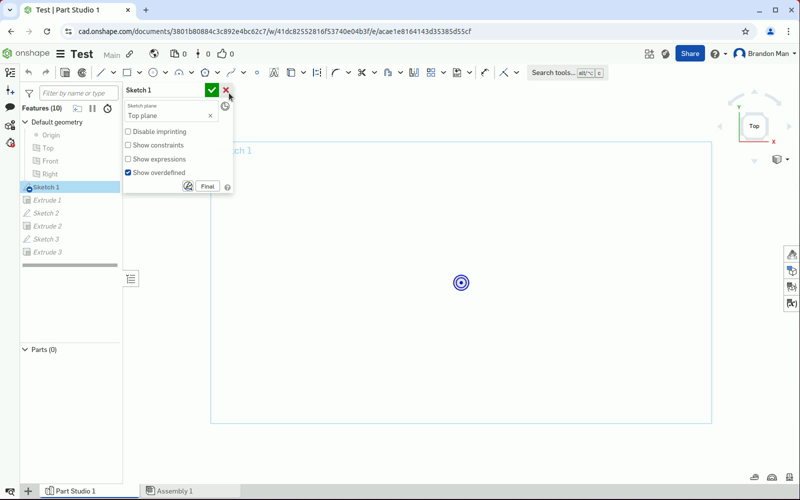
click(229, 92)
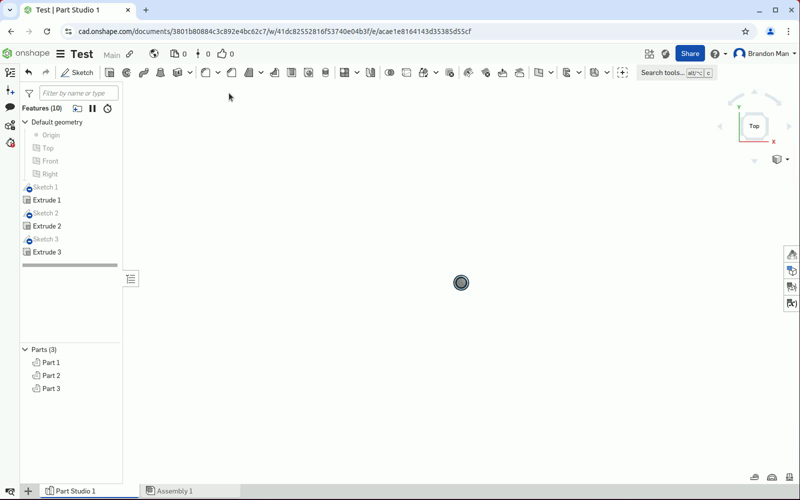
mouse_move(541, 75)
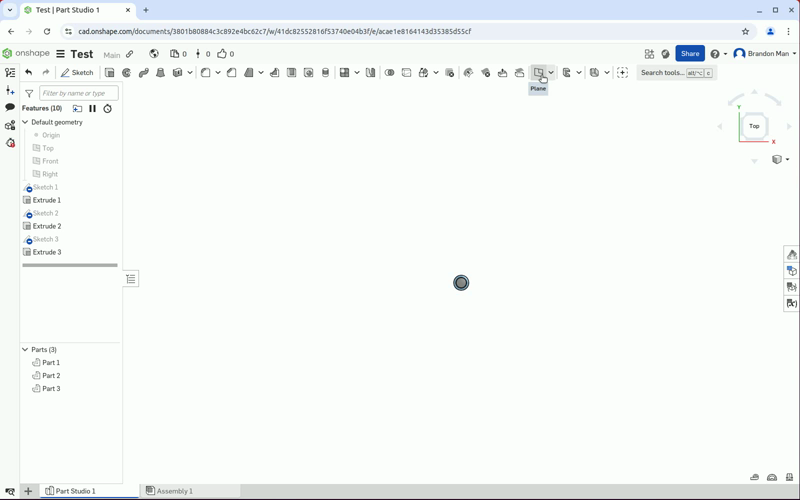
click(541, 75)
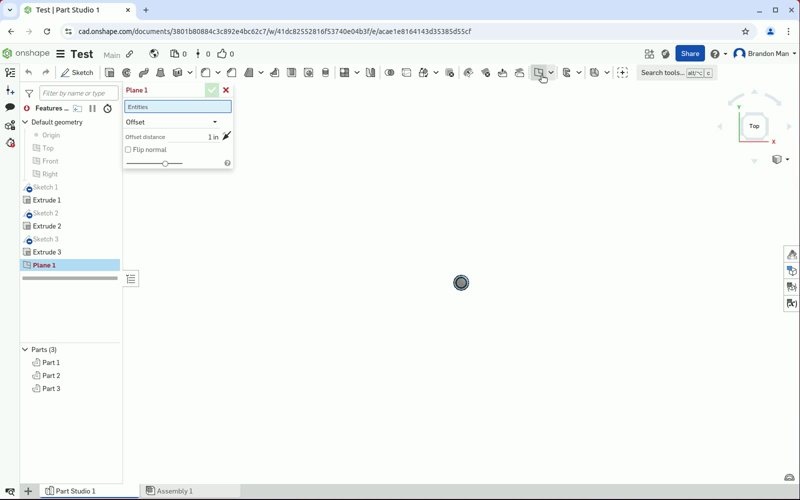
mouse_move(73, 150)
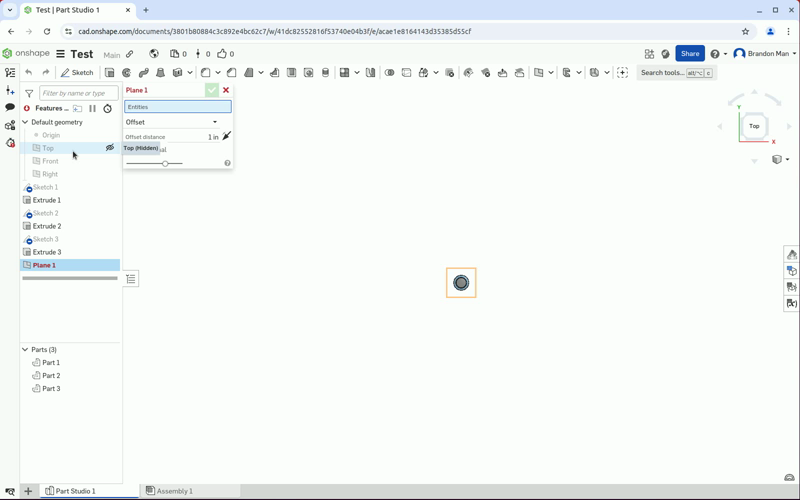
click(73, 150)
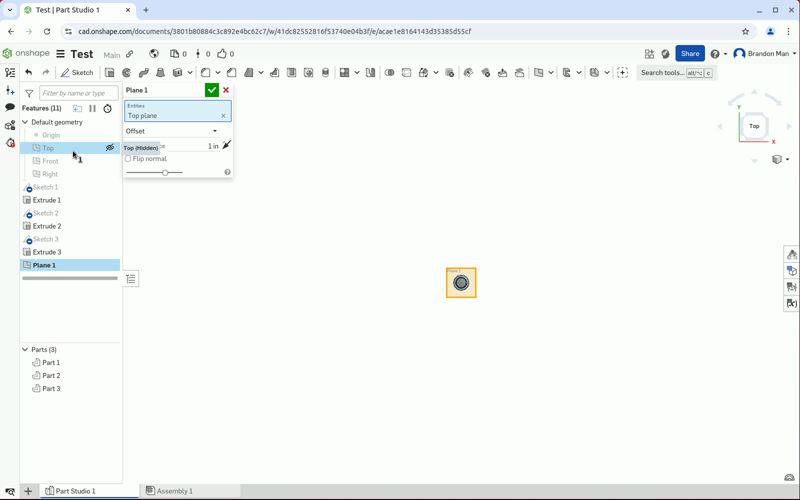
key(tab, 2)
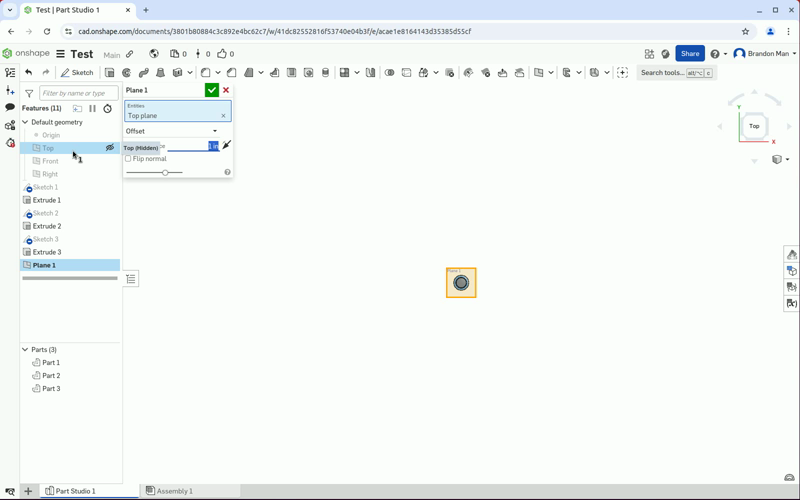
text(1.91)
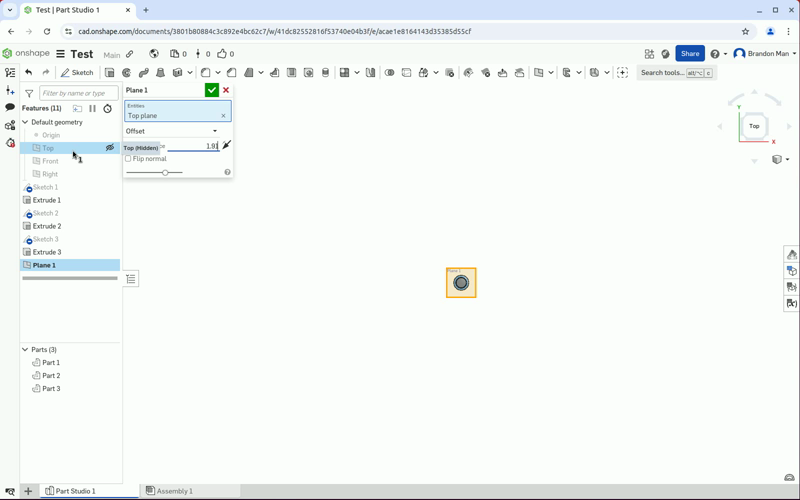
key(enter, 2)
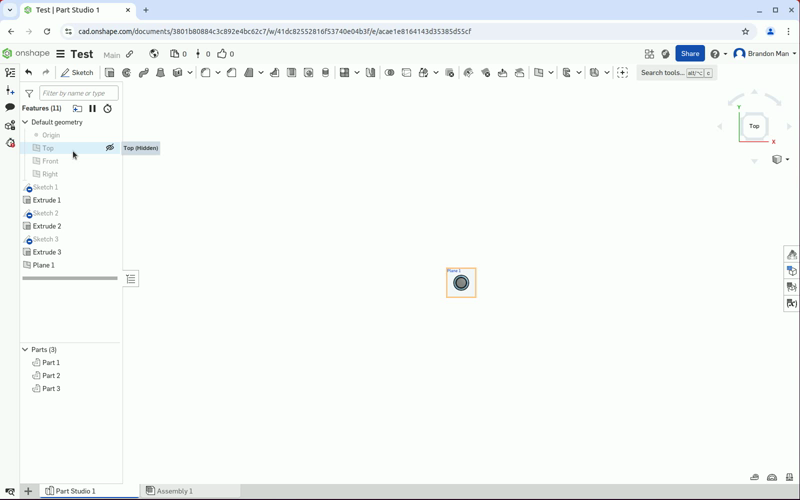
key(shift+s)
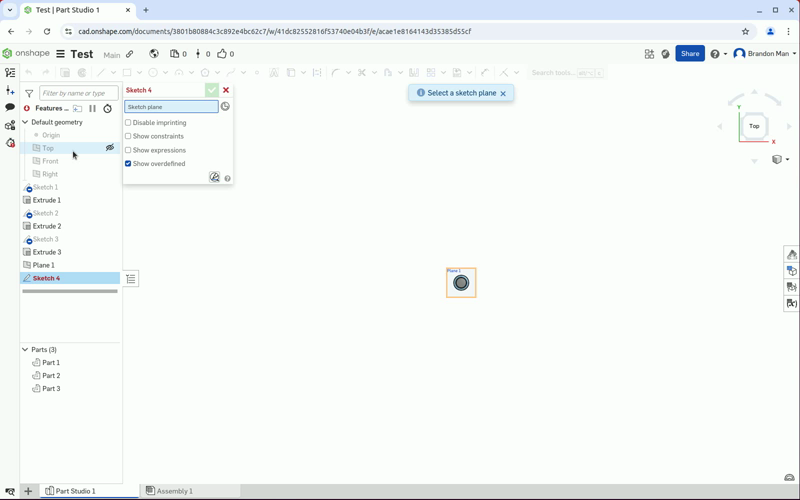
mouse_move(73, 267)
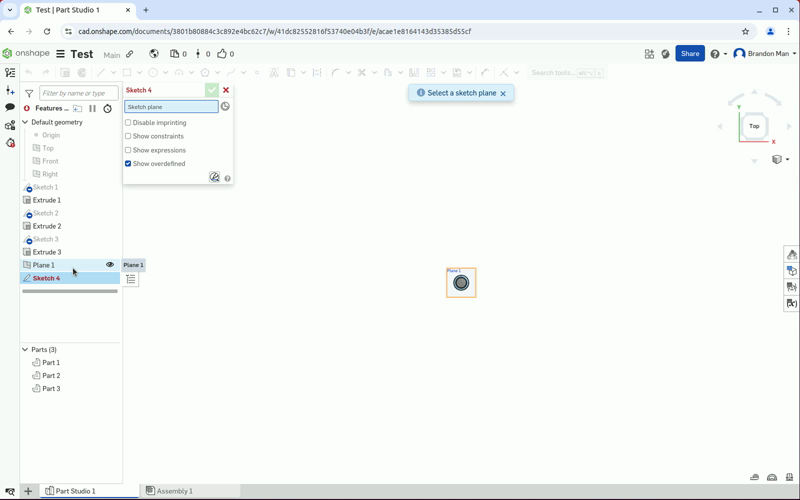
click(73, 267)
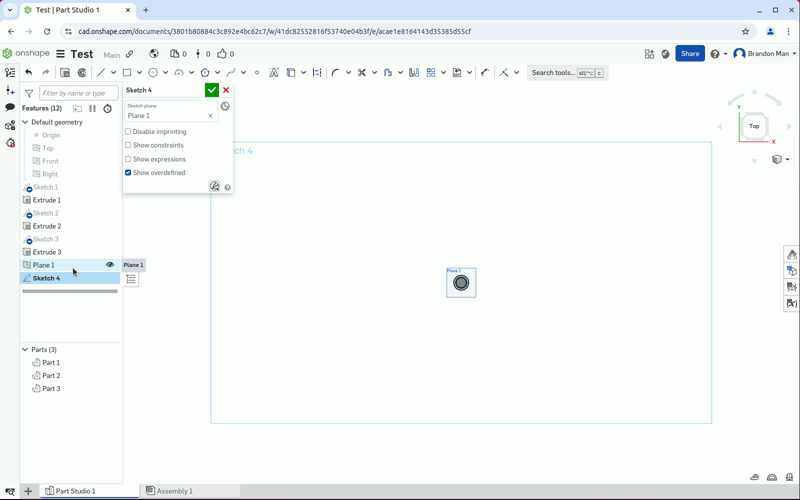
mouse_move(73, 352)
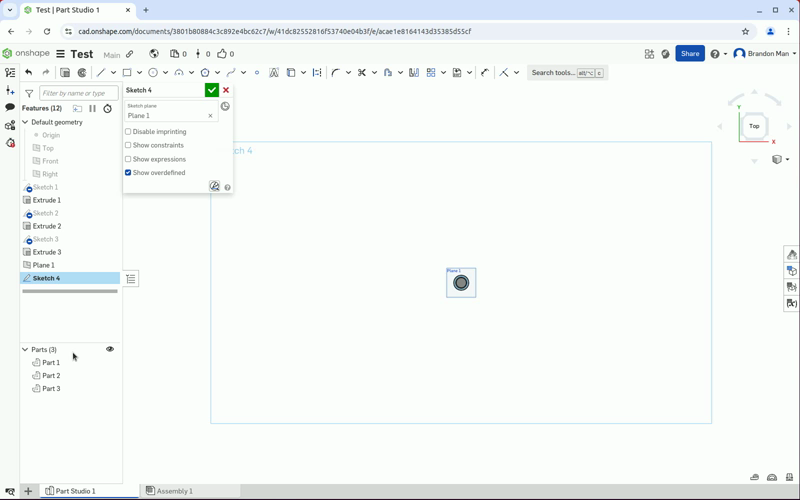
key(y)
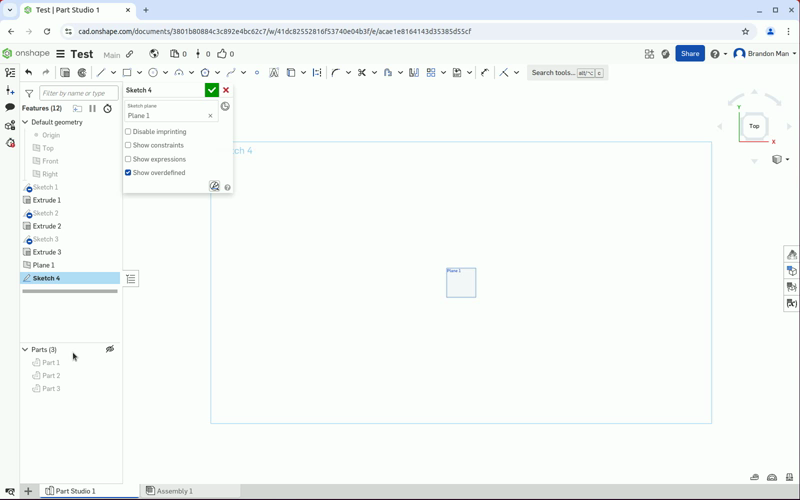
key(l)
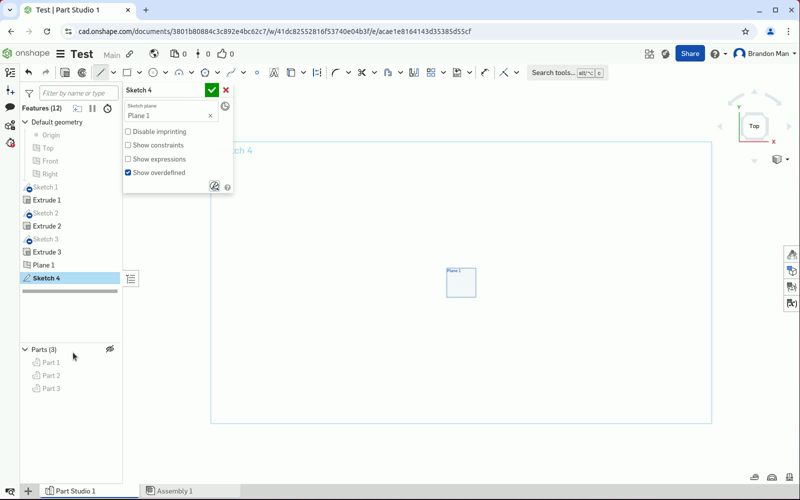
key_down(shift)
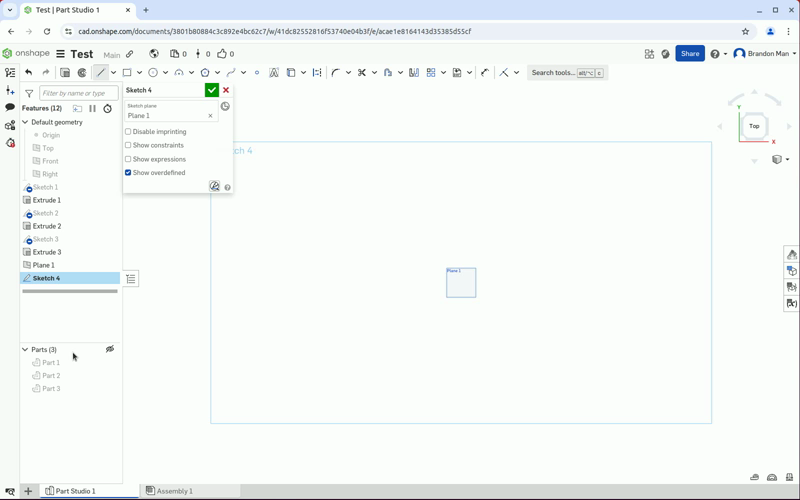
mouse_move(456, 282)
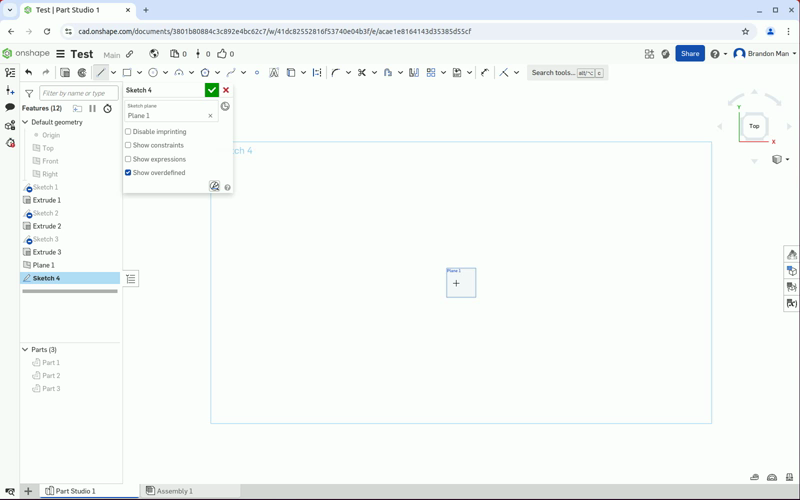
click(456, 282)
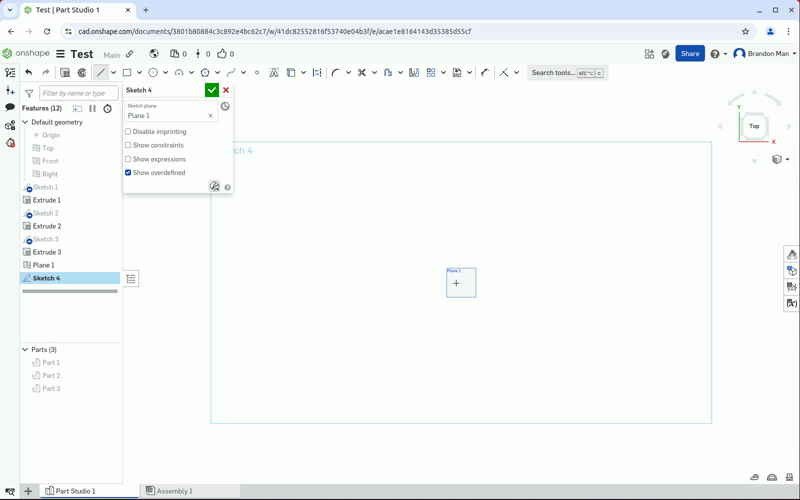
key_up(shift)
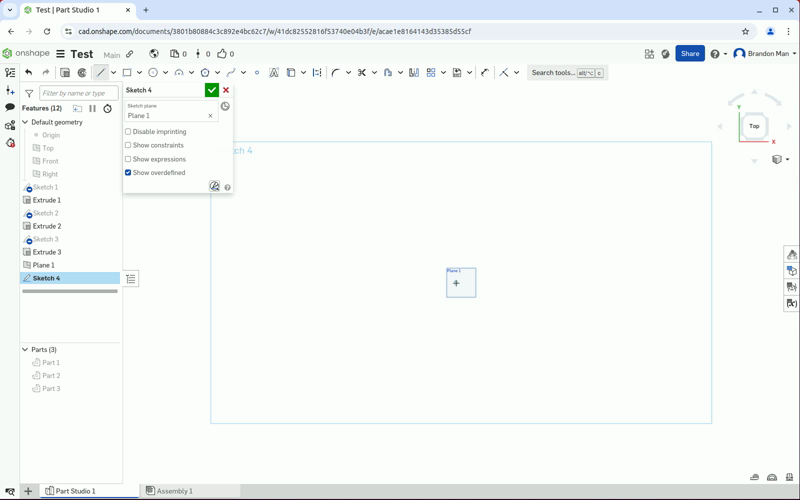
key_down(shift)
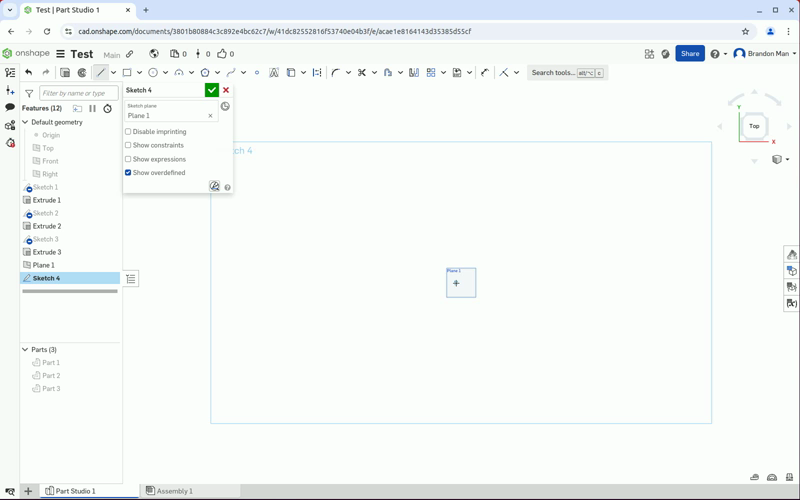
mouse_move(486, 282)
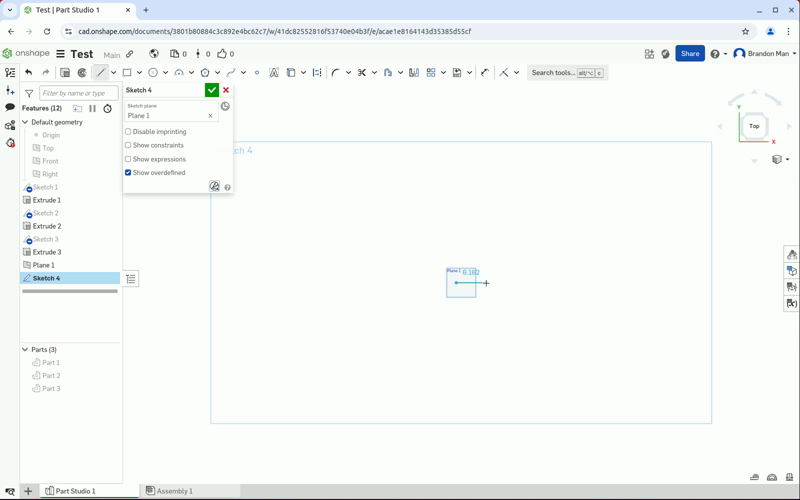
mouse_move(458, 287)
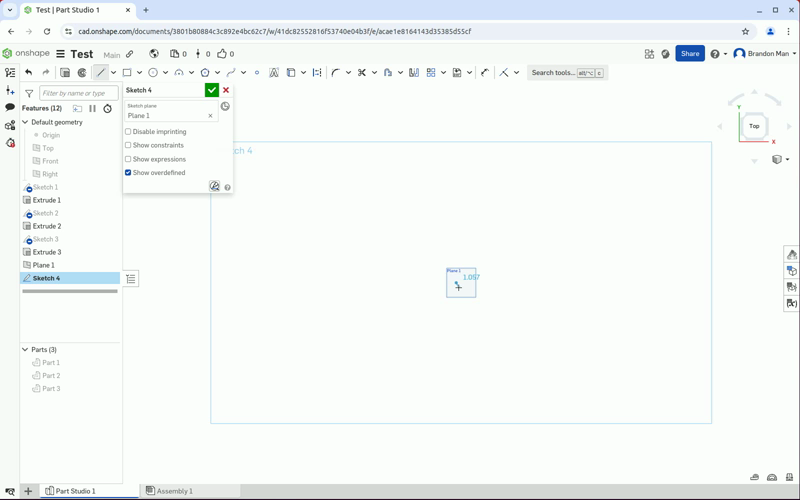
scroll(6)
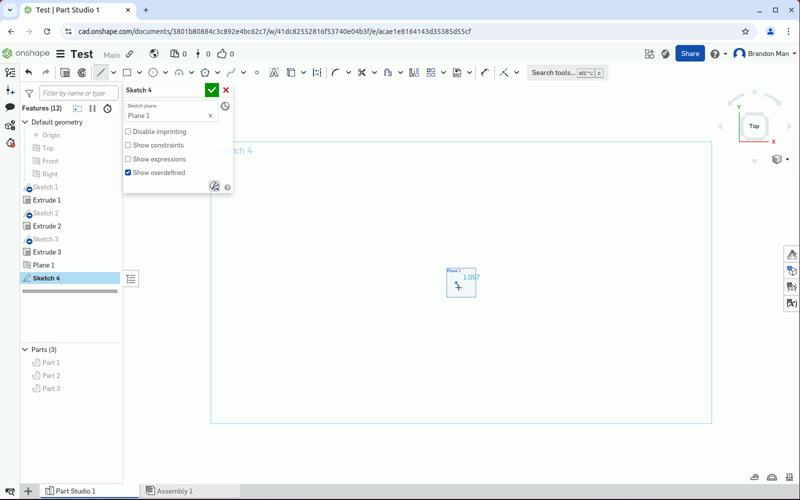
scroll(6)
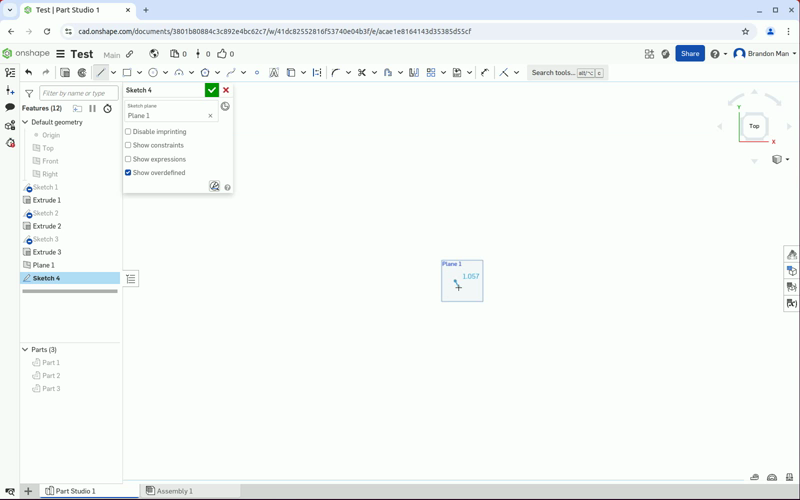
scroll(6)
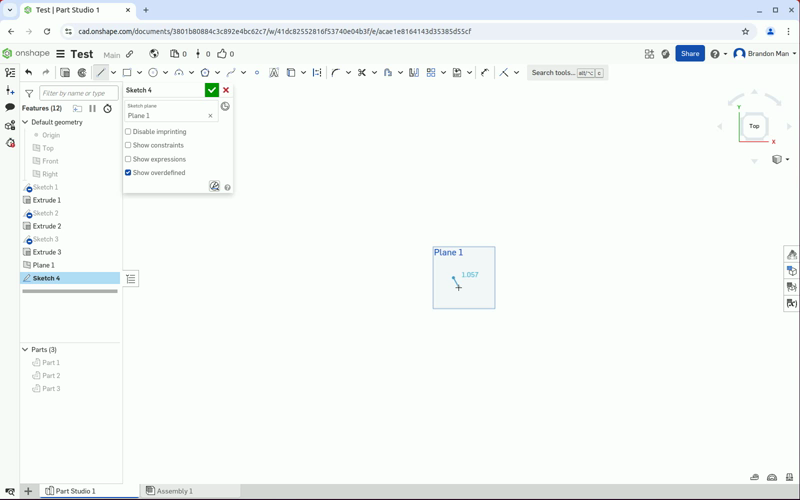
scroll(6)
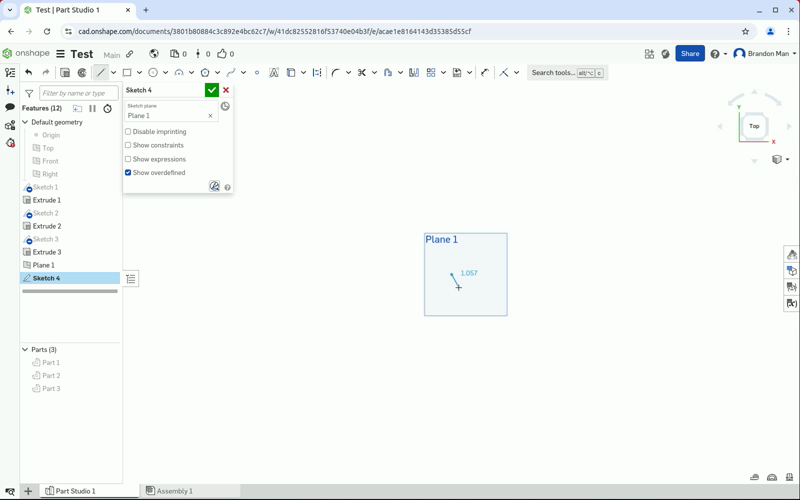
scroll(6)
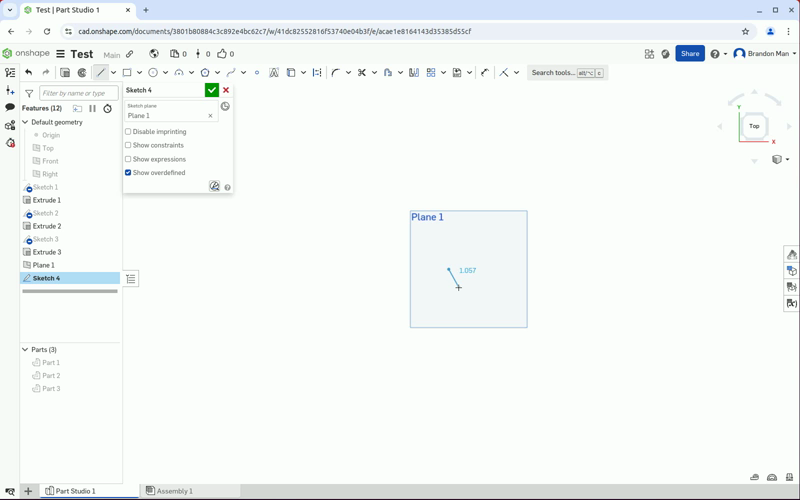
scroll(6)
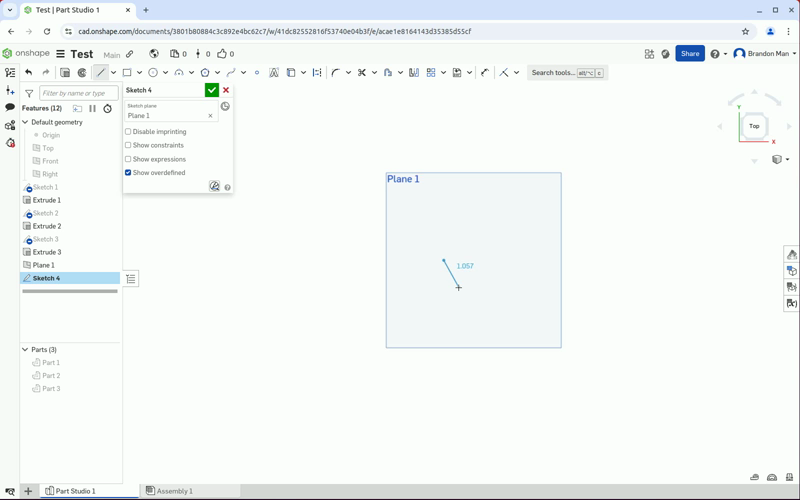
scroll(6)
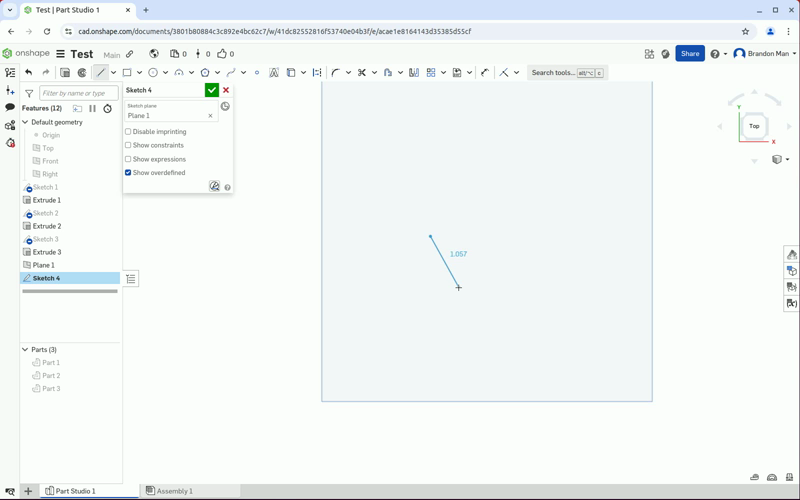
click(458, 287)
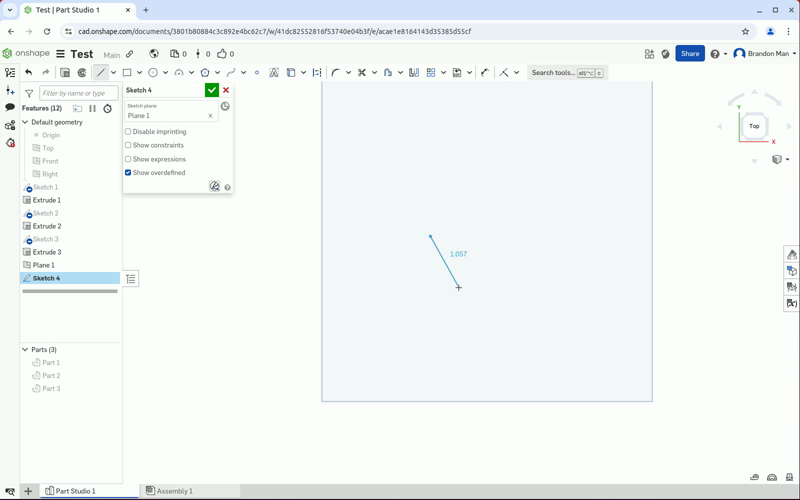
scroll(-6)
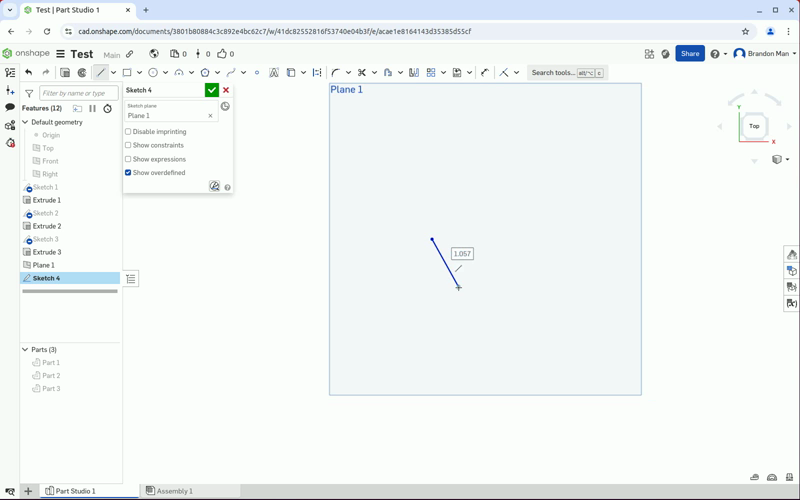
scroll(-6)
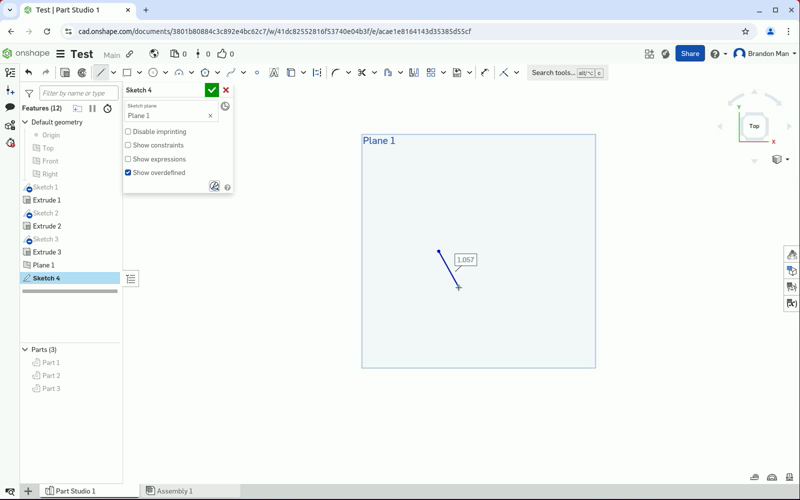
scroll(-6)
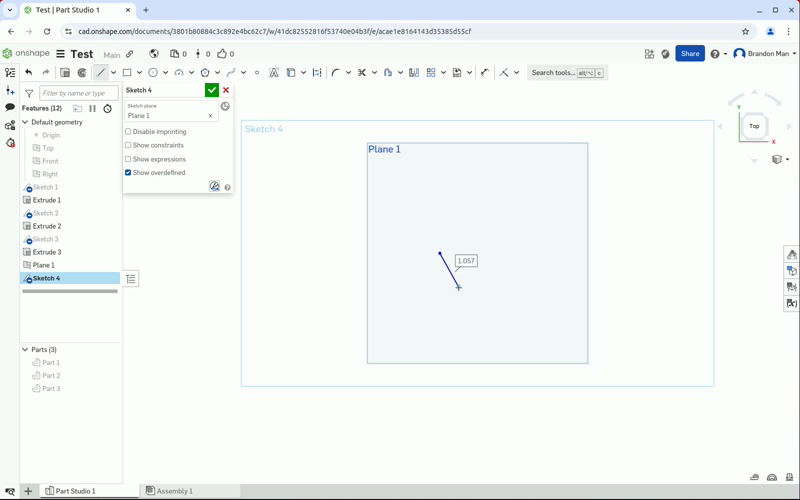
scroll(-6)
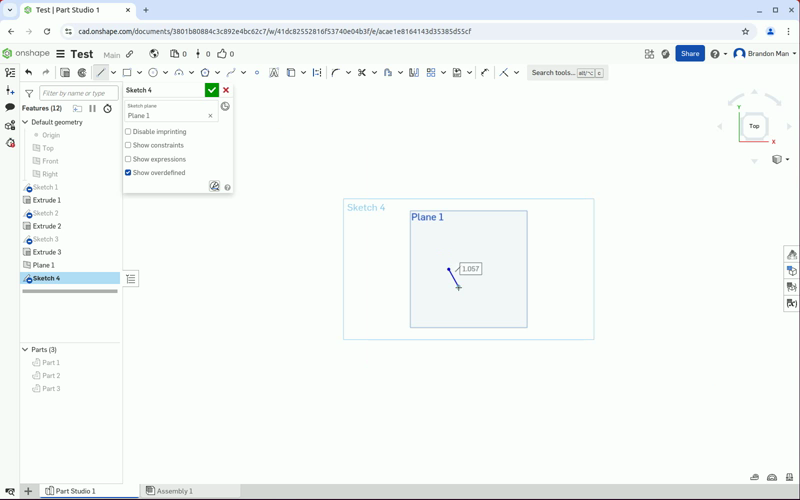
scroll(-6)
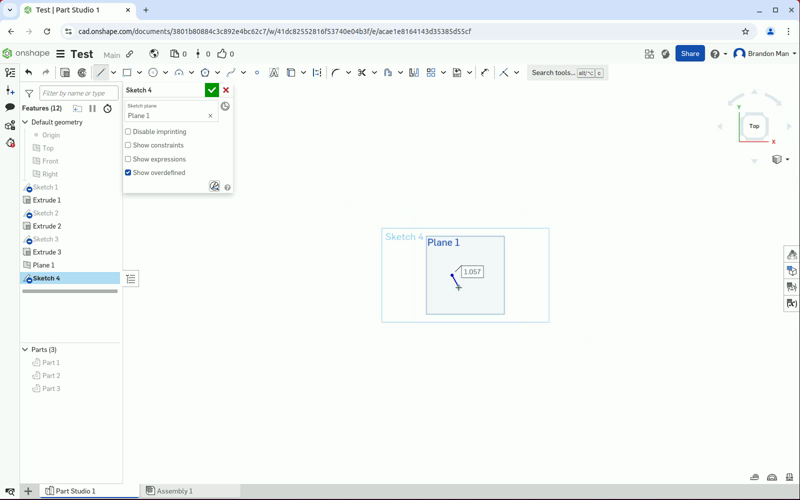
scroll(-6)
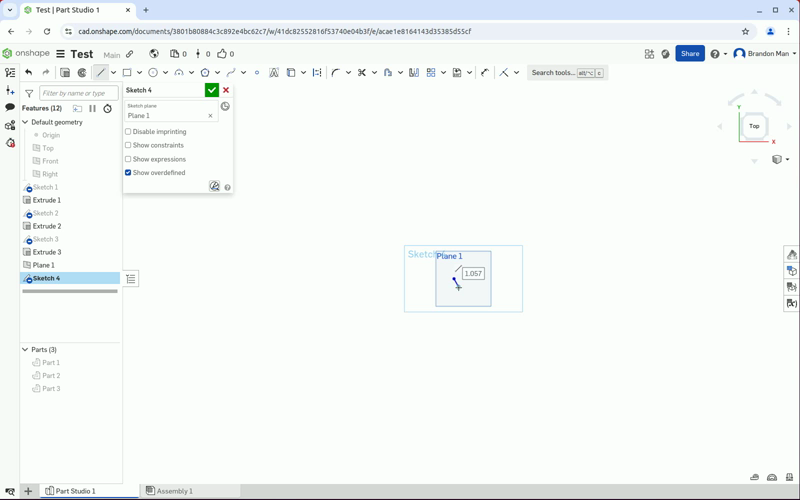
scroll(-6)
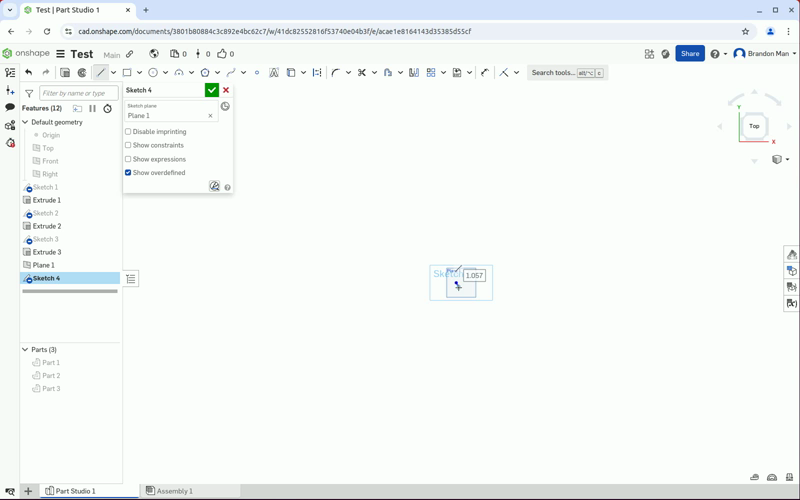
key_up(shift)
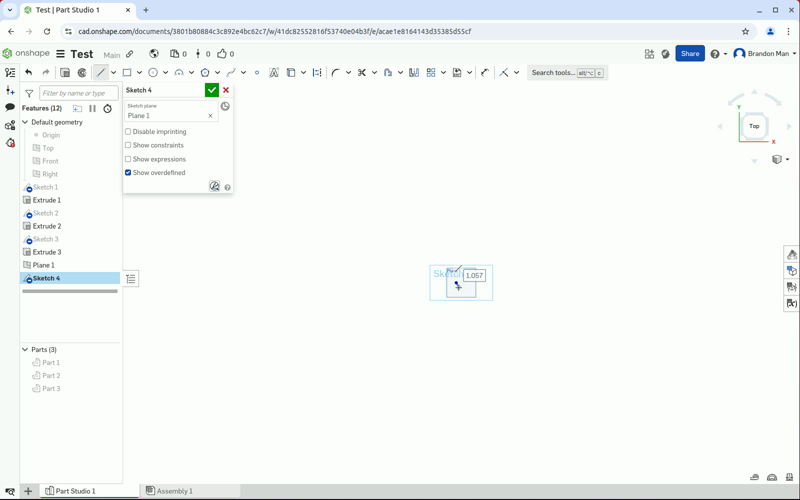
key_down(shift)
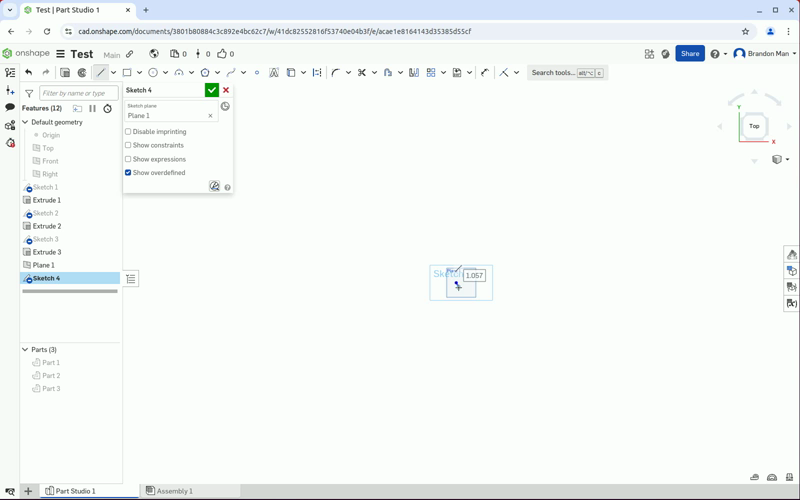
mouse_move(488, 287)
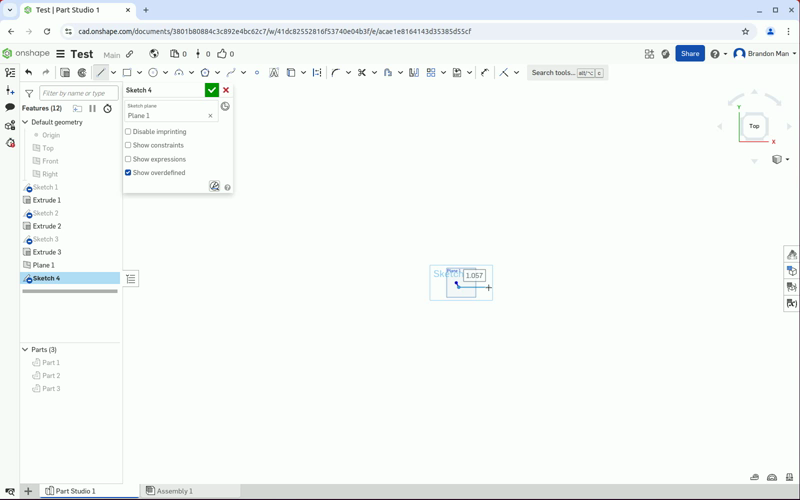
mouse_move(464, 287)
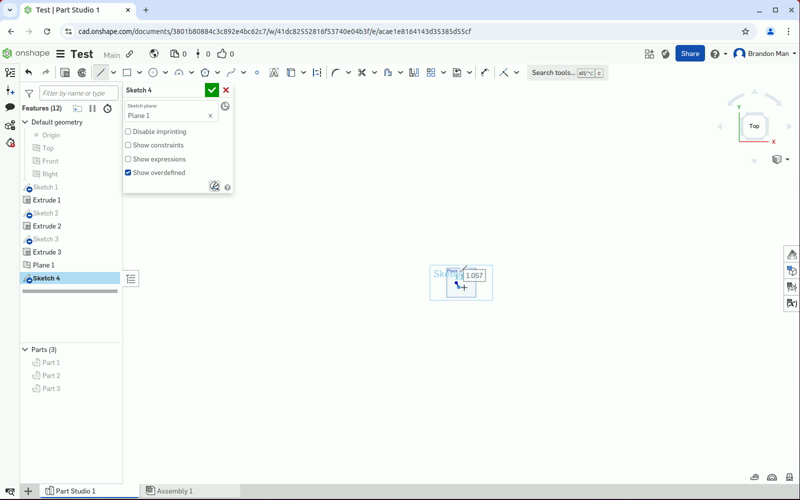
scroll(6)
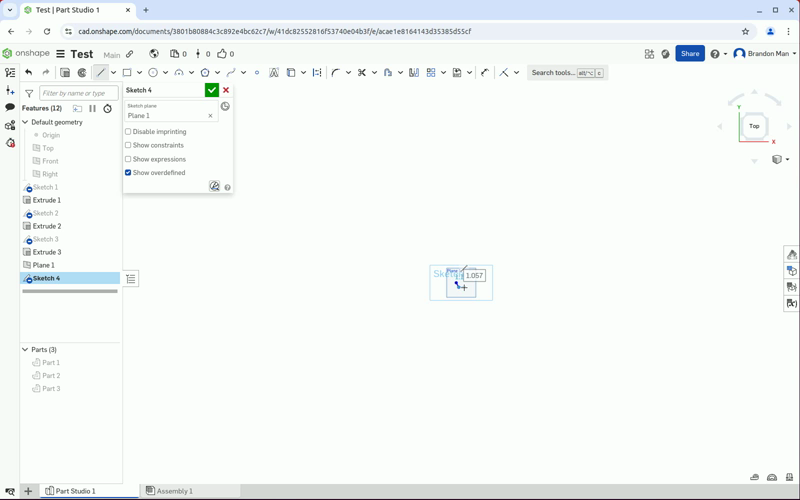
scroll(6)
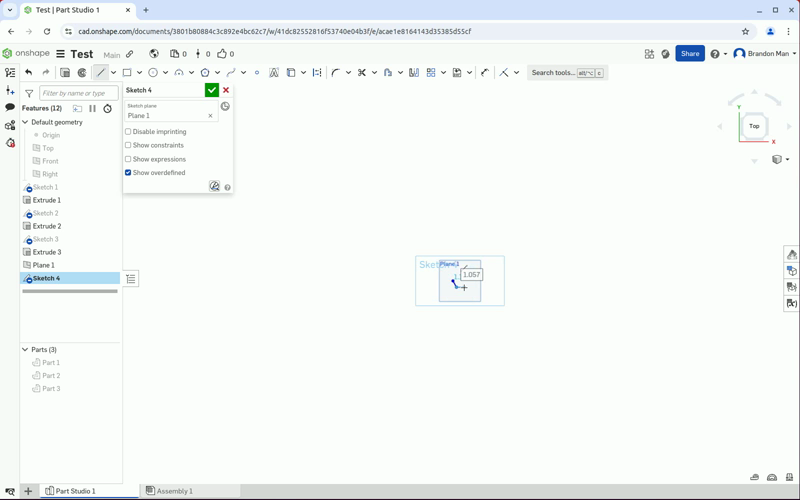
scroll(6)
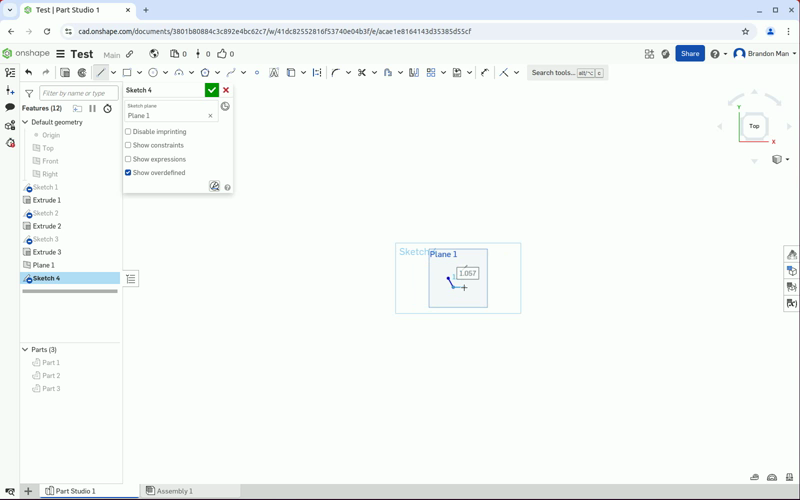
scroll(6)
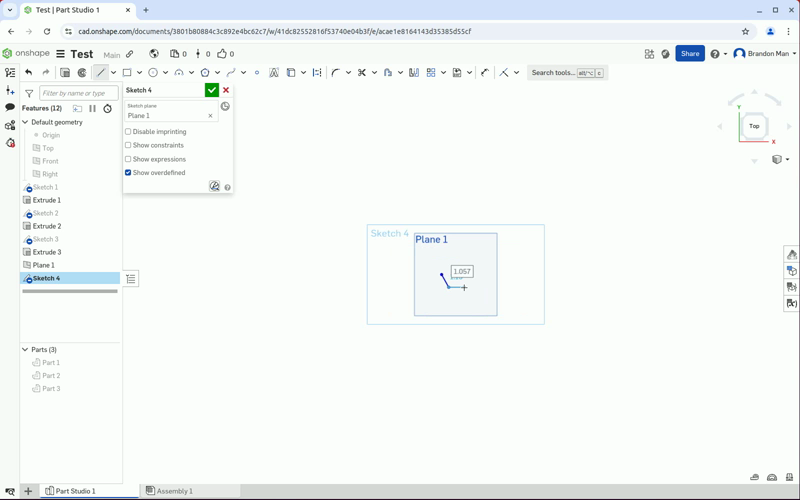
scroll(6)
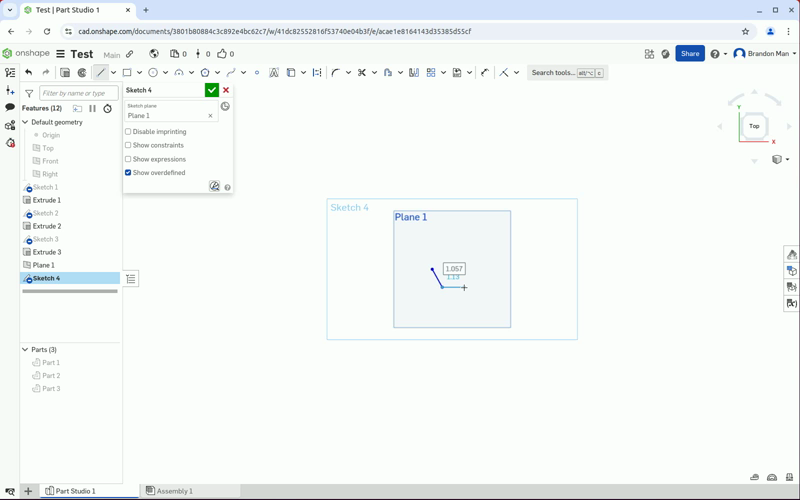
scroll(6)
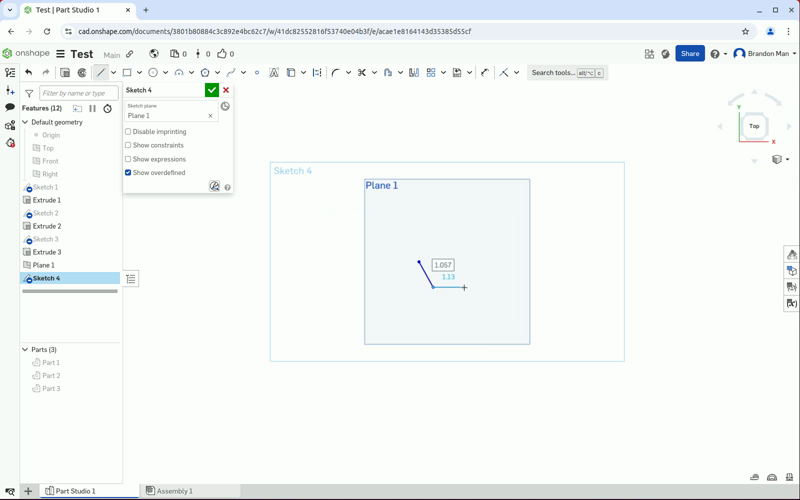
scroll(6)
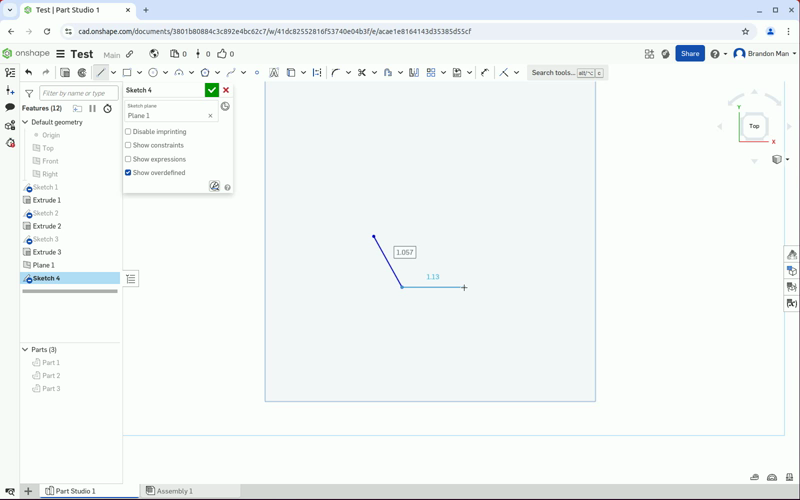
click(464, 287)
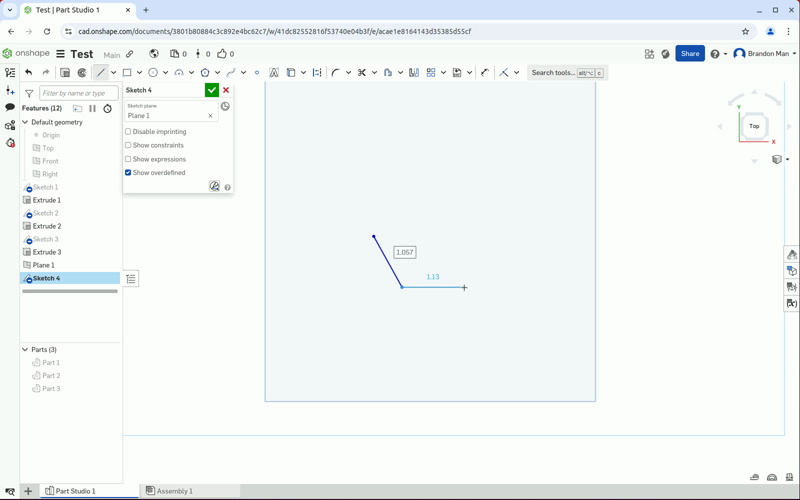
scroll(-6)
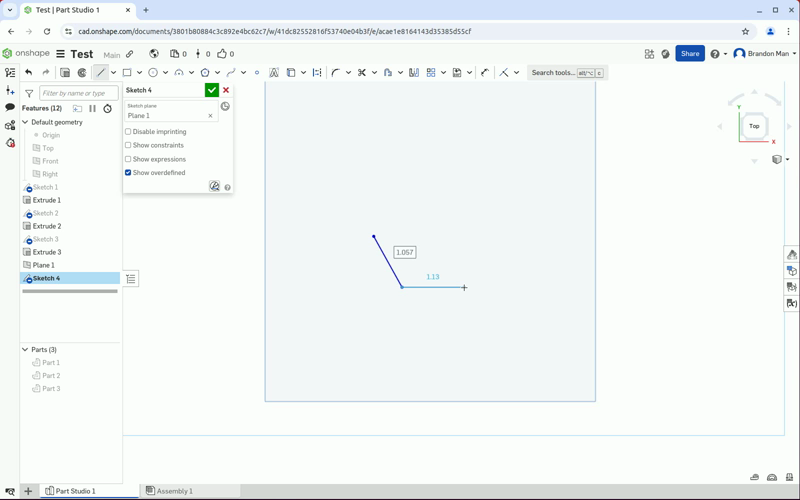
scroll(-6)
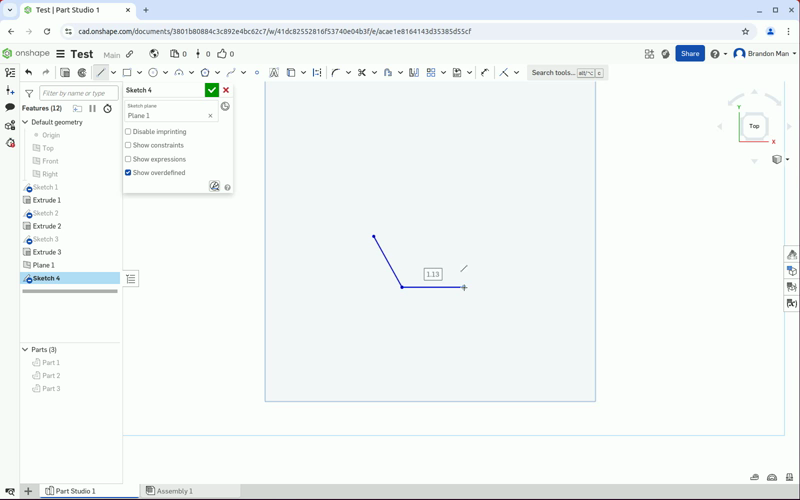
scroll(-6)
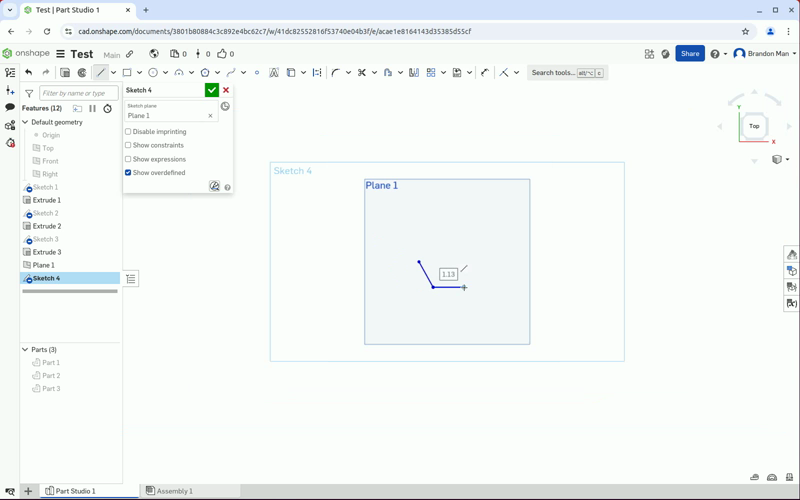
scroll(-6)
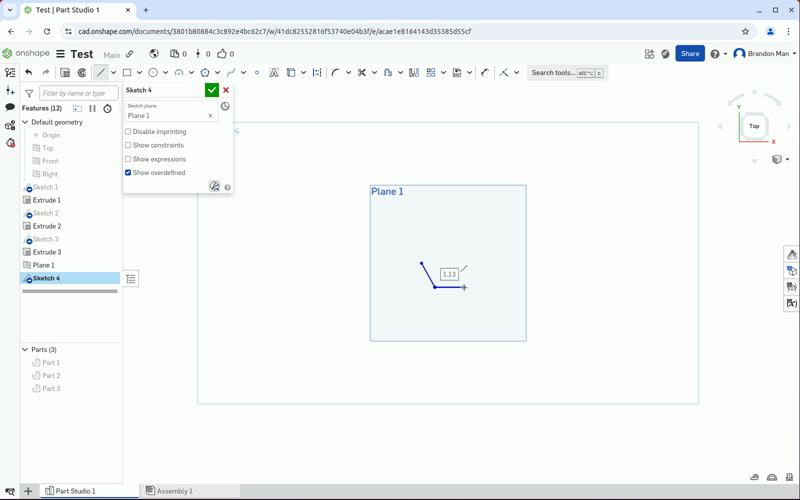
scroll(-6)
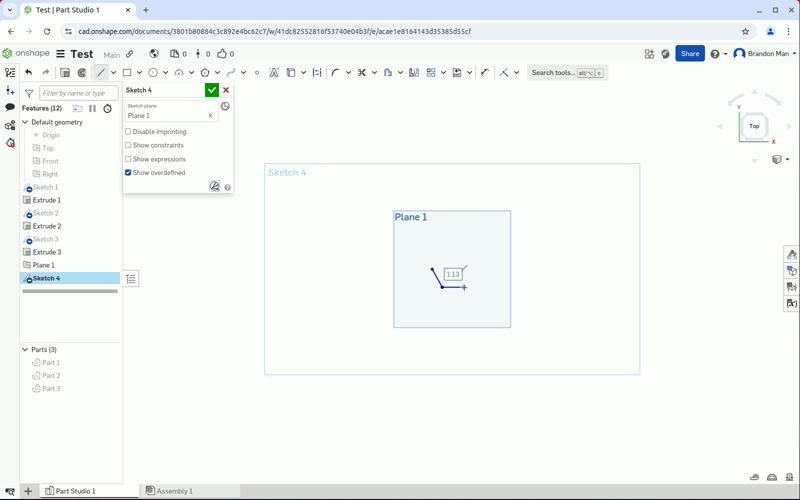
scroll(-6)
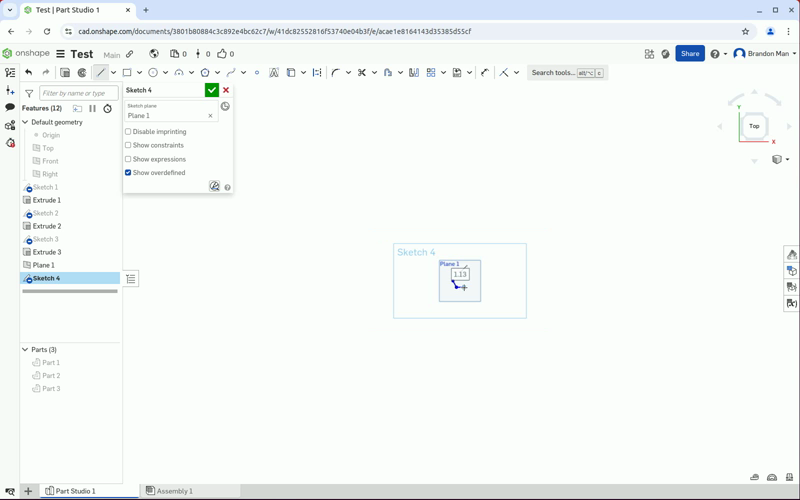
scroll(-6)
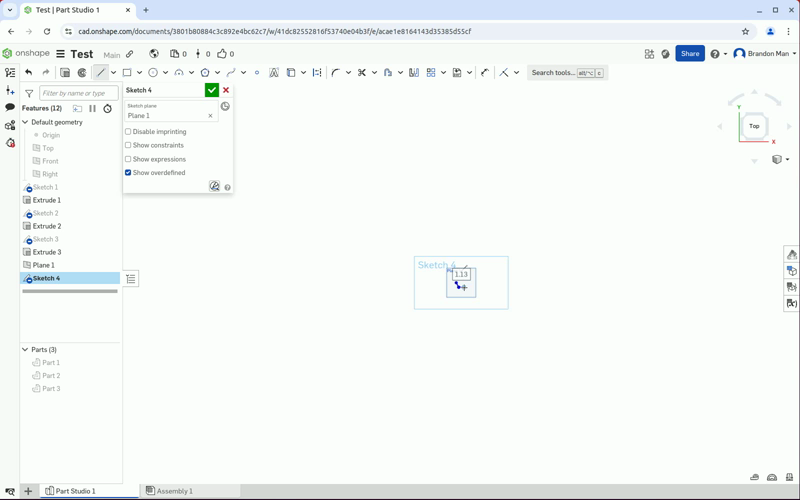
key_up(shift)
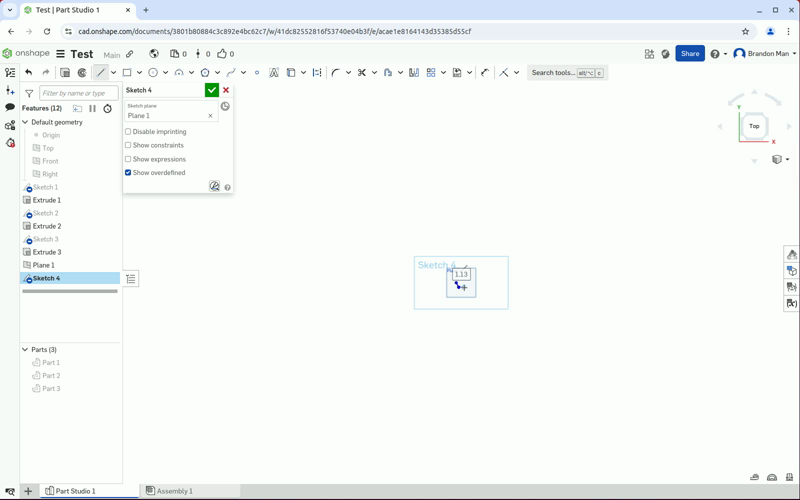
key_down(shift)
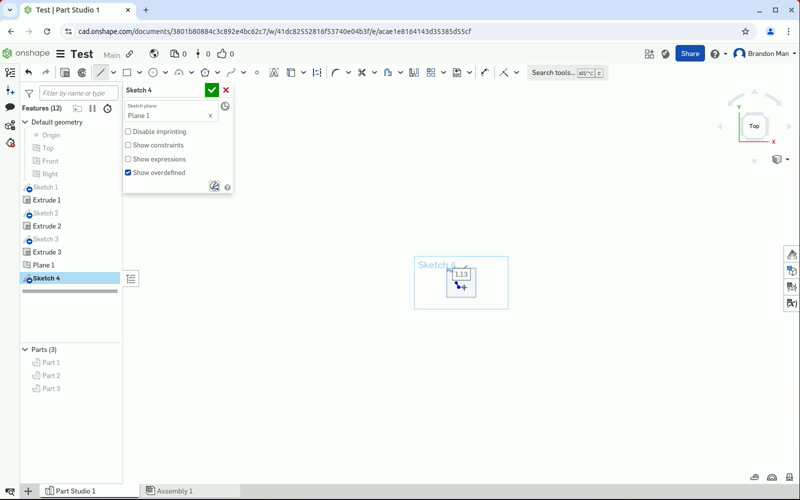
mouse_move(494, 287)
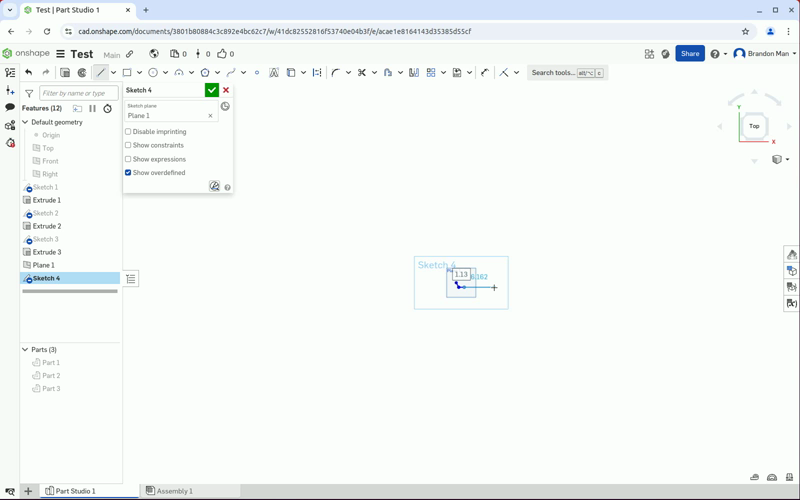
mouse_move(466, 282)
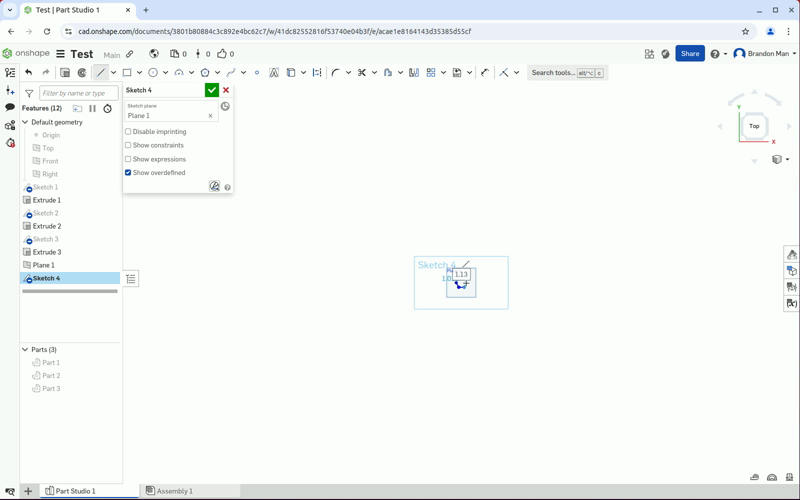
scroll(6)
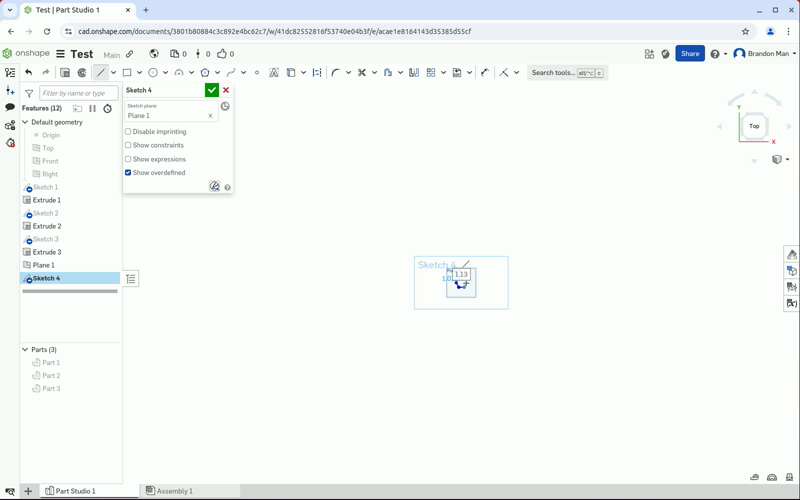
scroll(6)
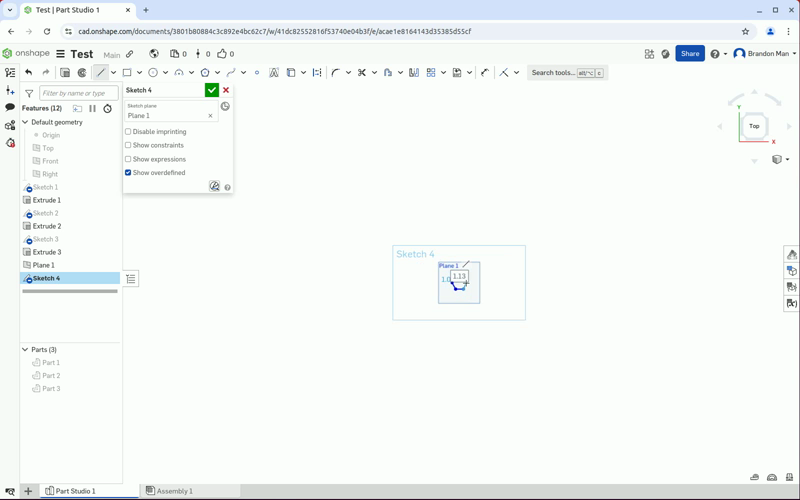
scroll(6)
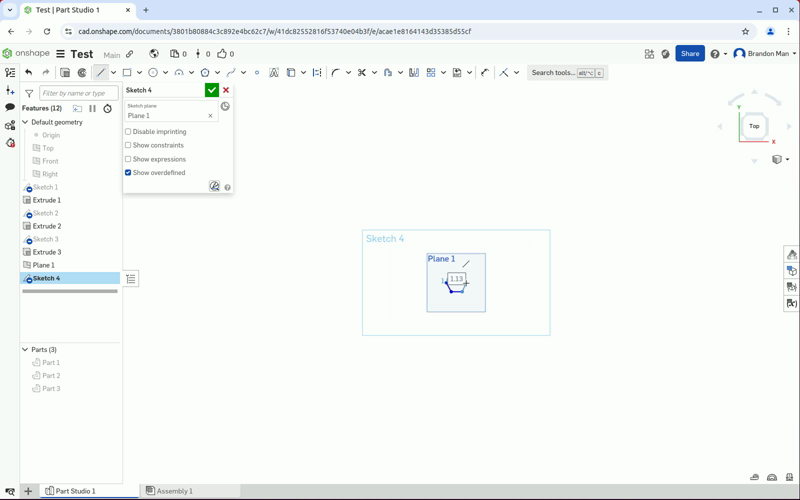
scroll(6)
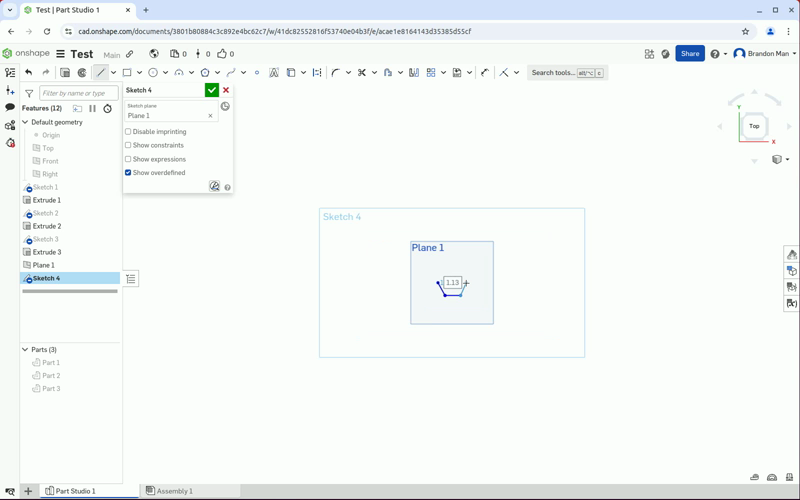
scroll(6)
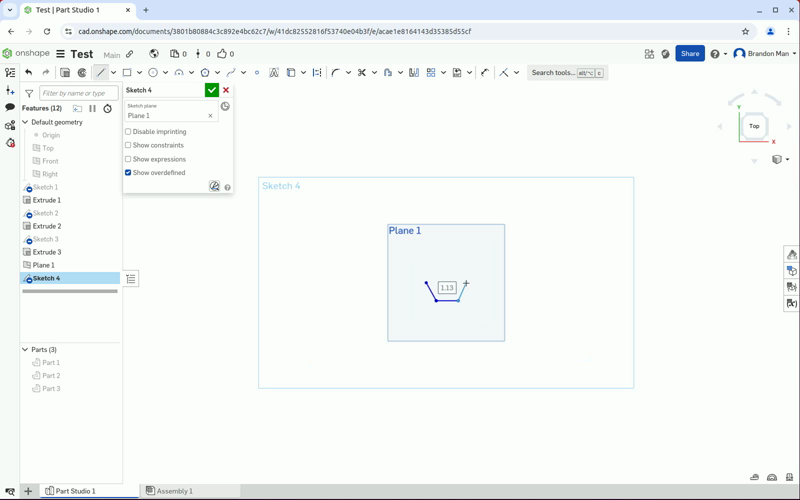
scroll(6)
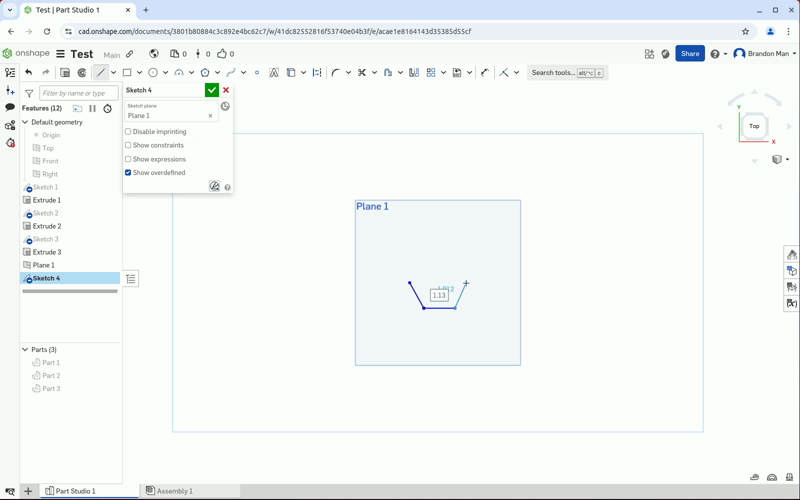
scroll(6)
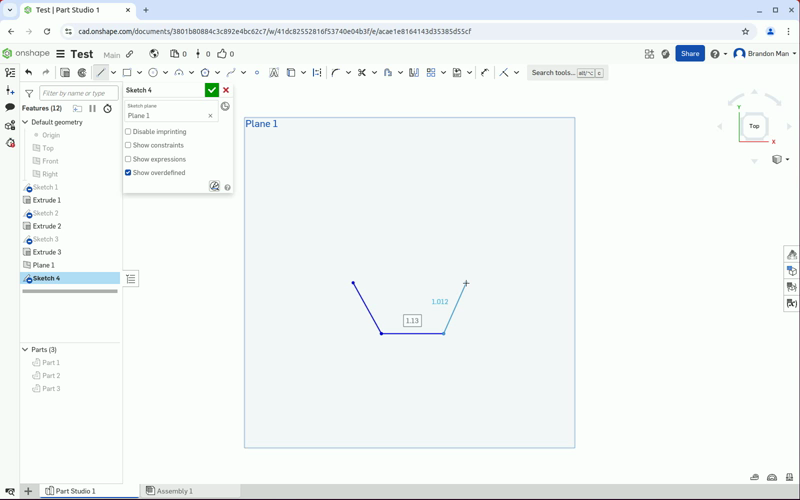
click(466, 282)
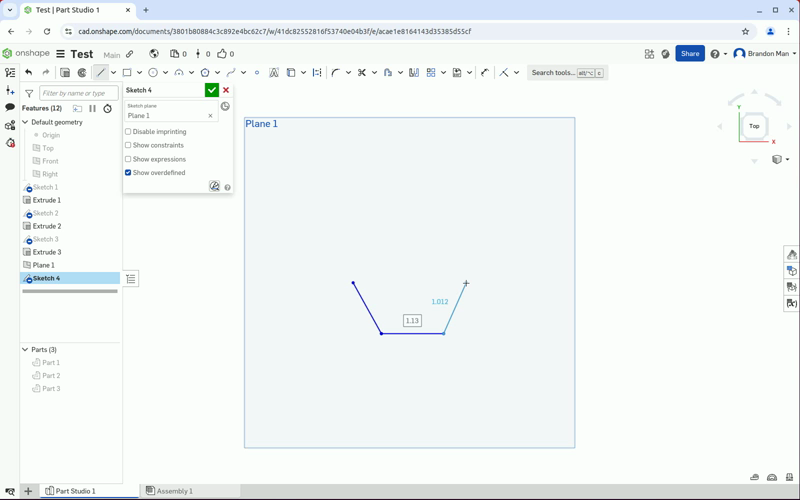
scroll(-6)
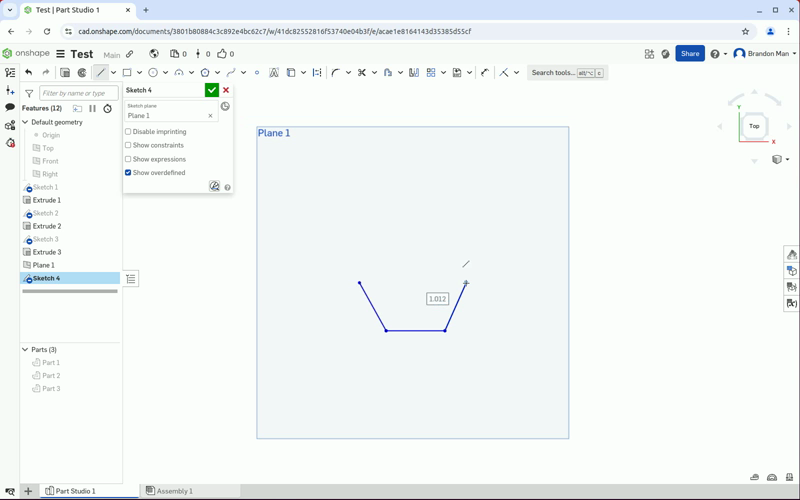
scroll(-6)
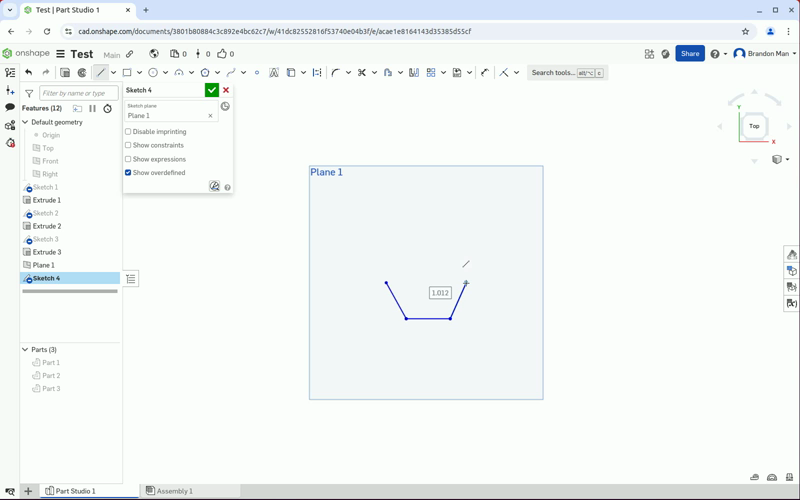
scroll(-6)
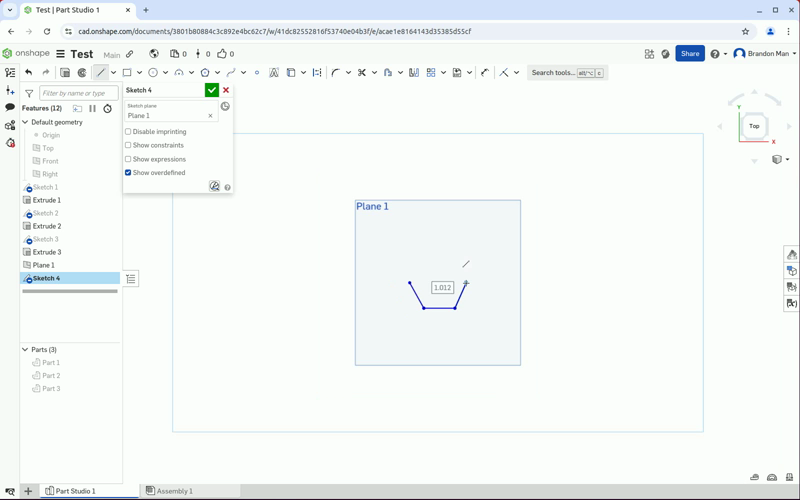
scroll(-6)
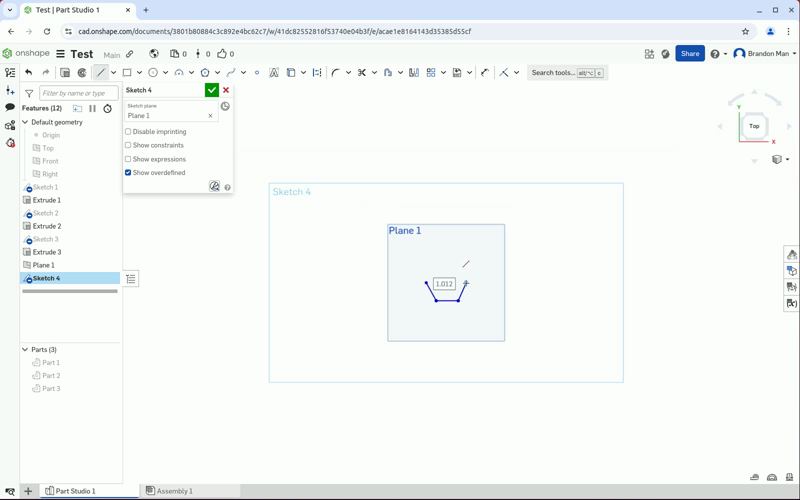
scroll(-6)
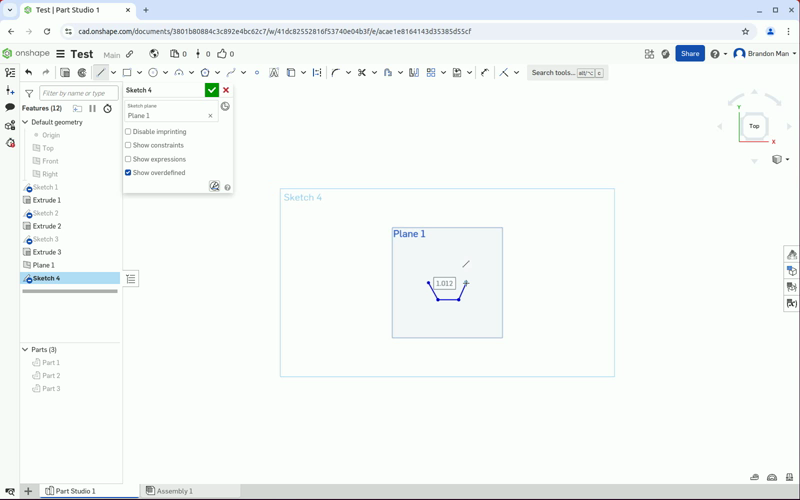
scroll(-6)
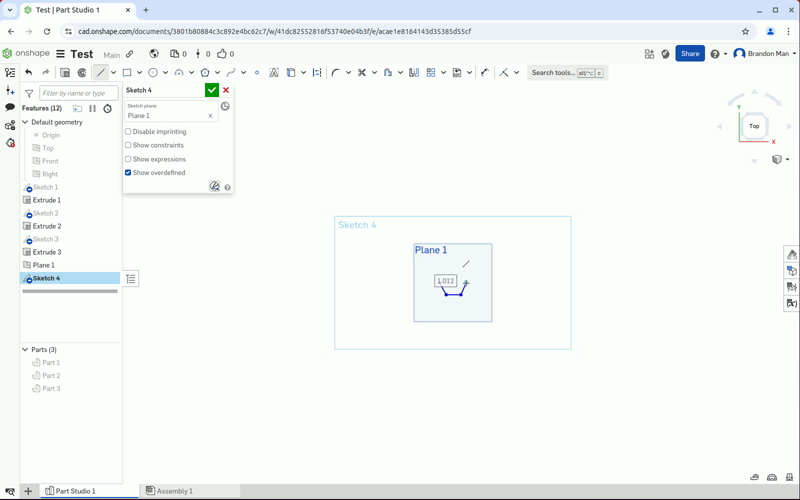
scroll(-6)
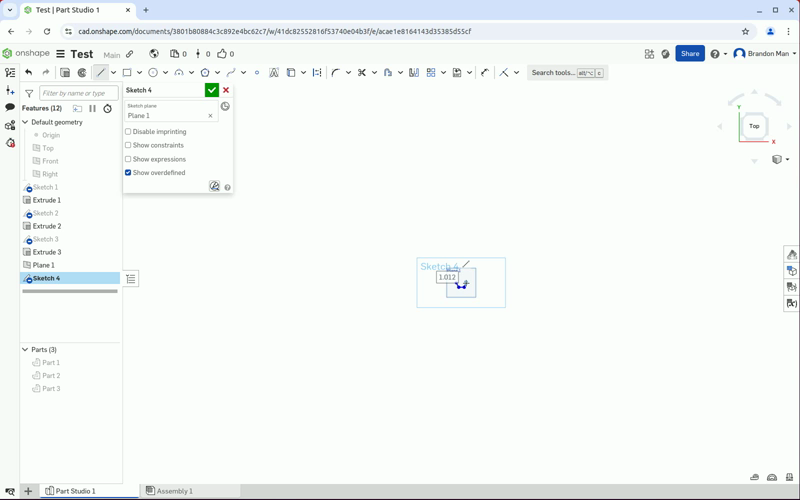
key_up(shift)
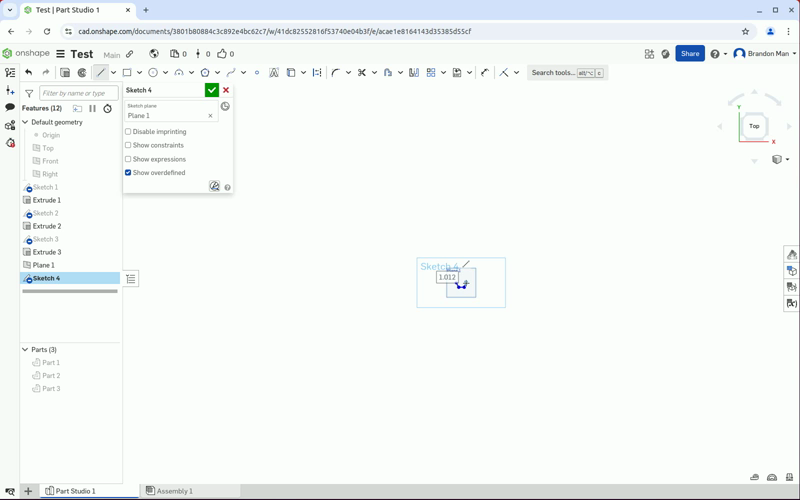
key_down(shift)
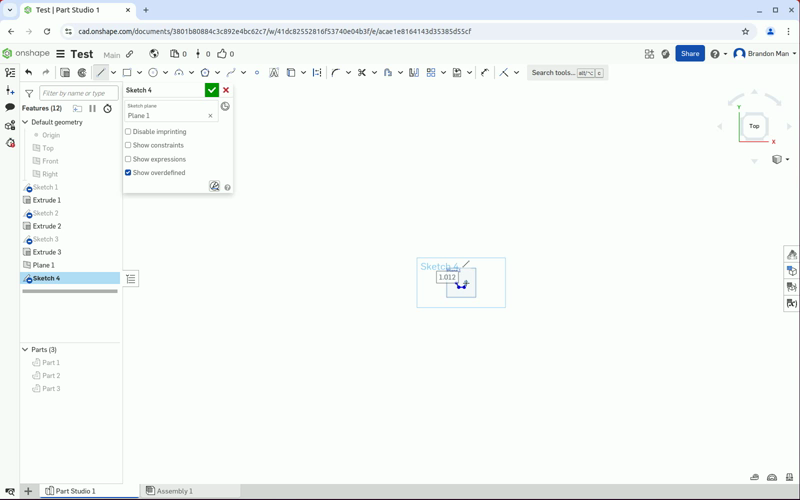
mouse_move(496, 282)
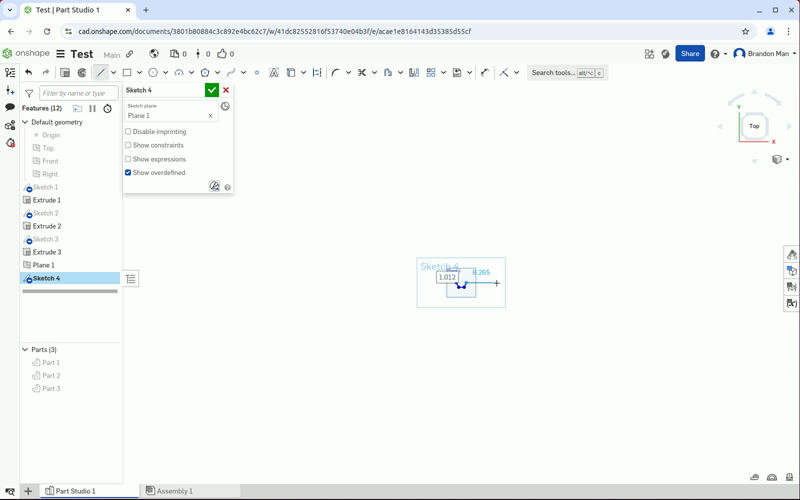
mouse_move(464, 278)
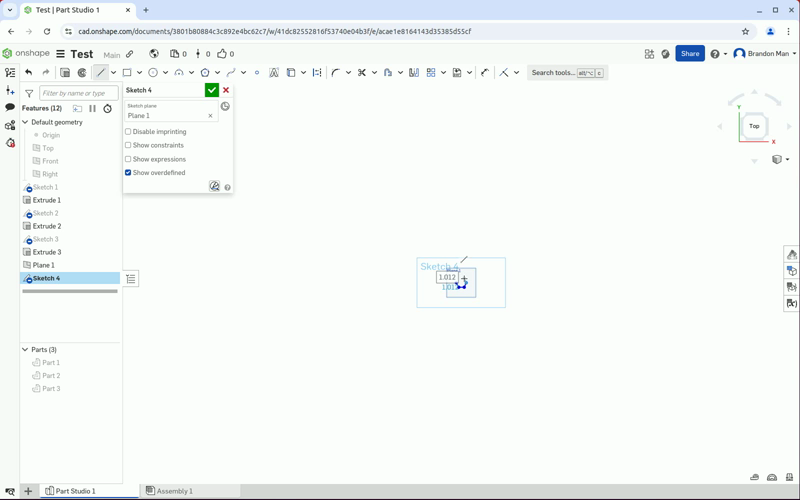
scroll(6)
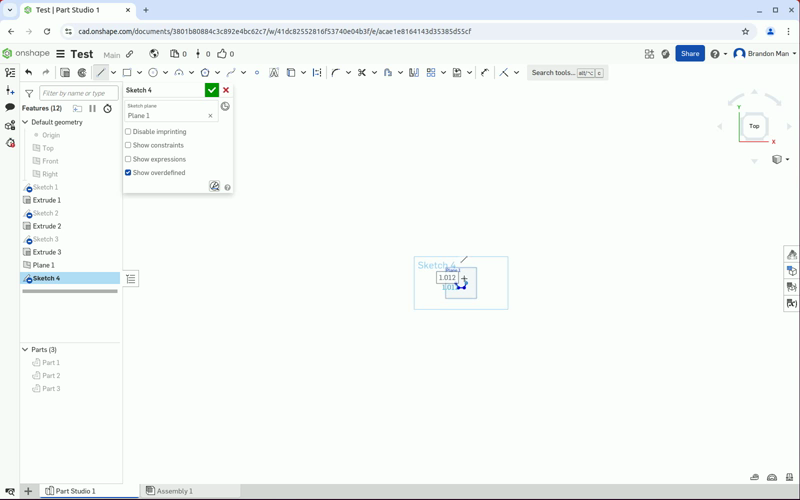
scroll(6)
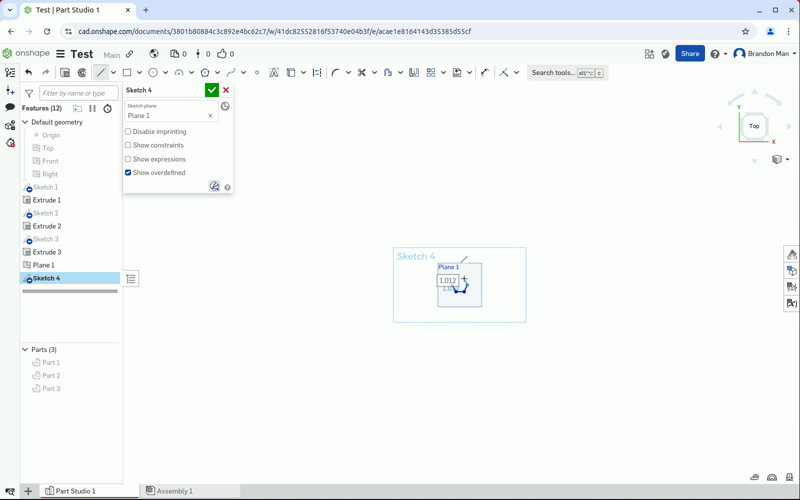
scroll(6)
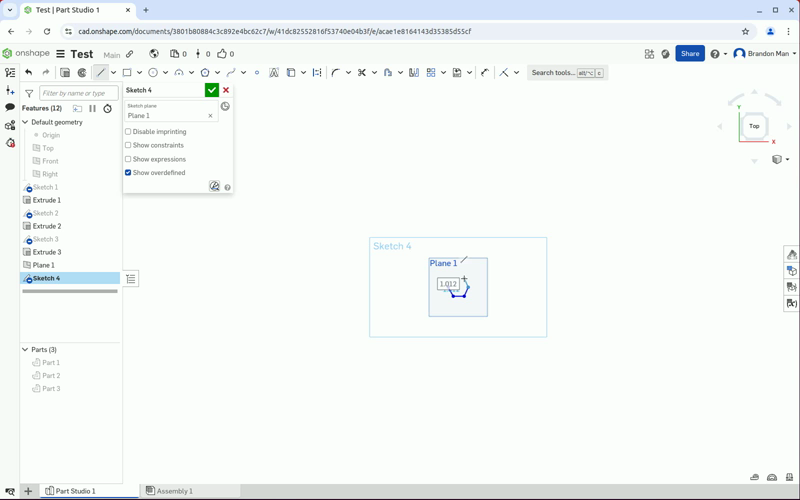
scroll(6)
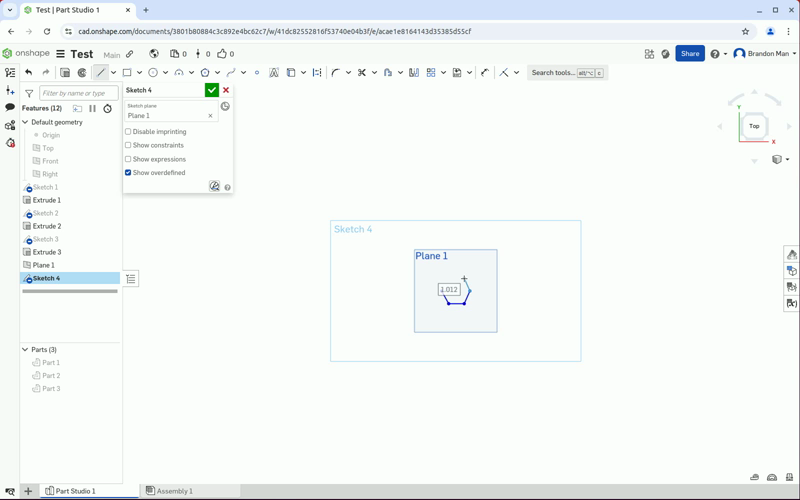
scroll(6)
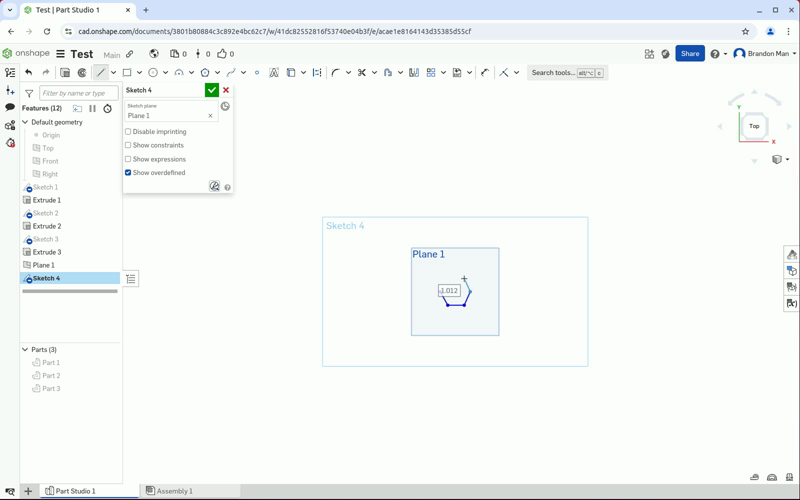
scroll(6)
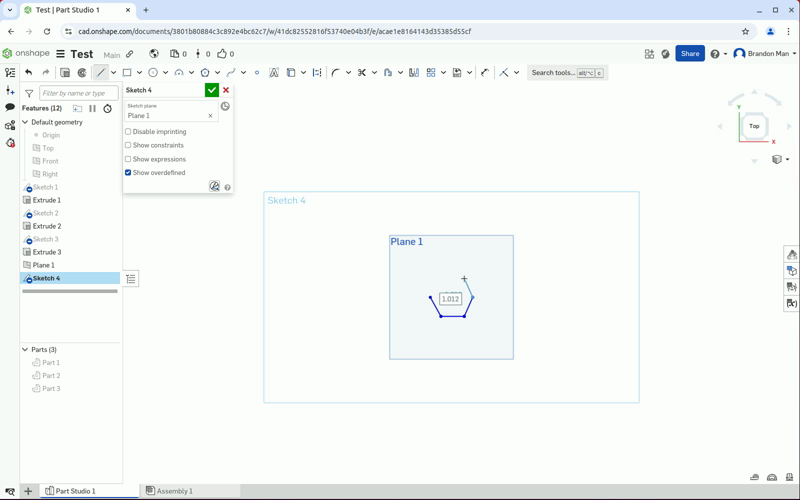
scroll(6)
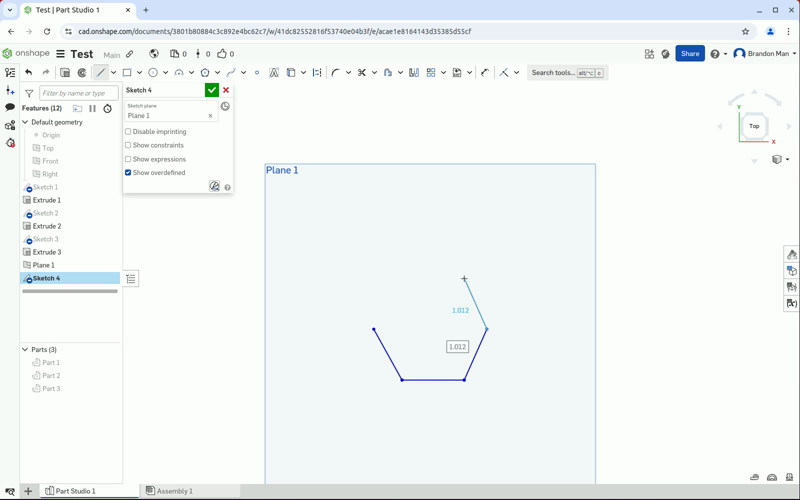
click(464, 278)
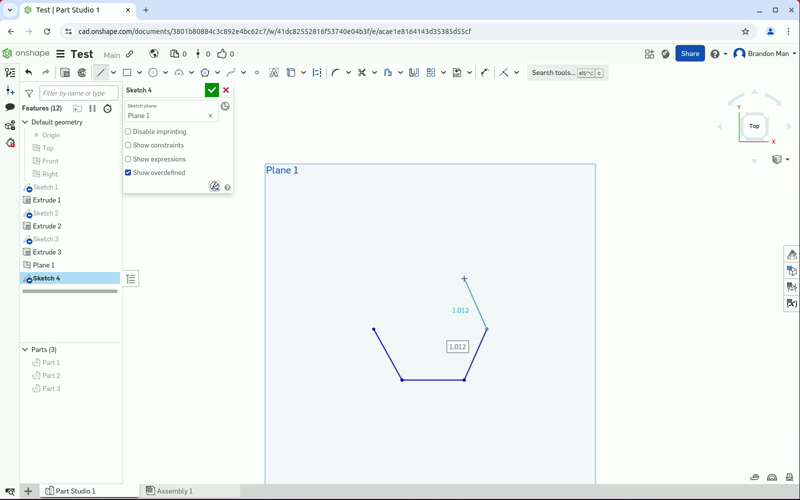
scroll(-6)
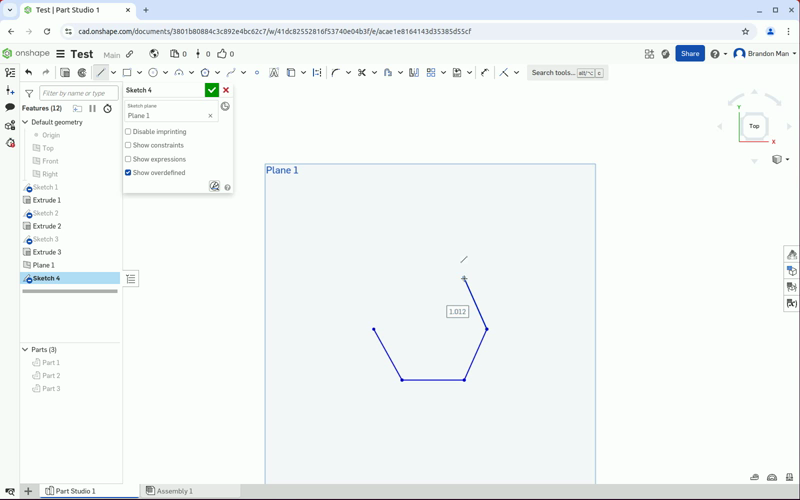
scroll(-6)
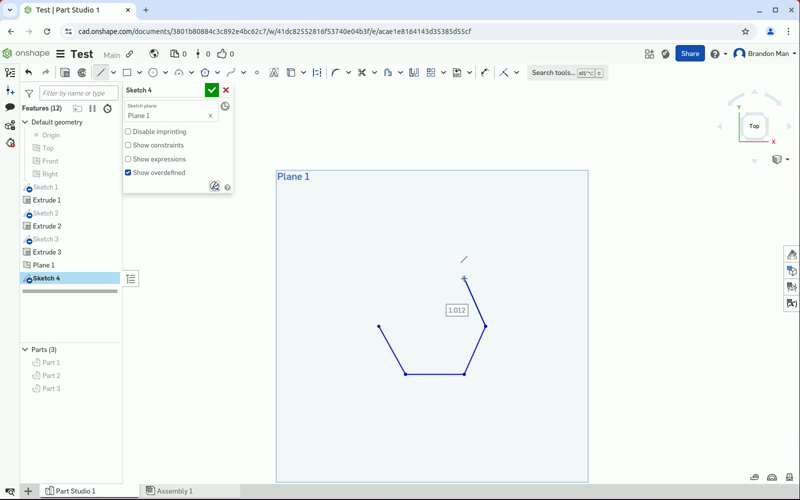
scroll(-6)
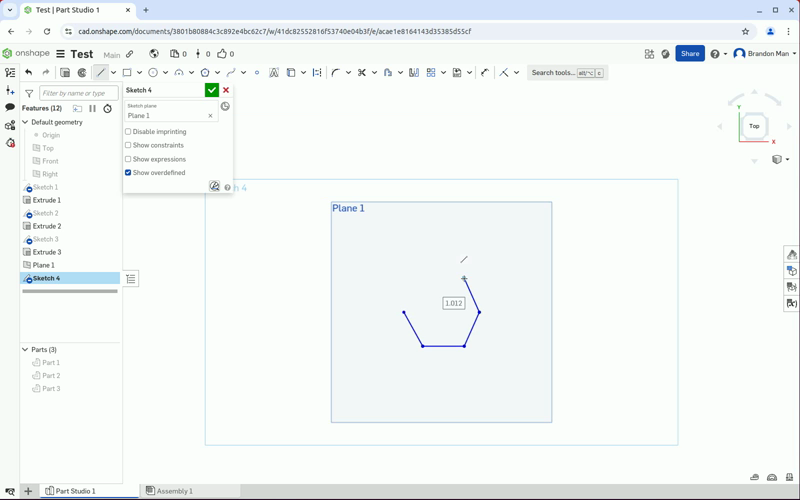
scroll(-6)
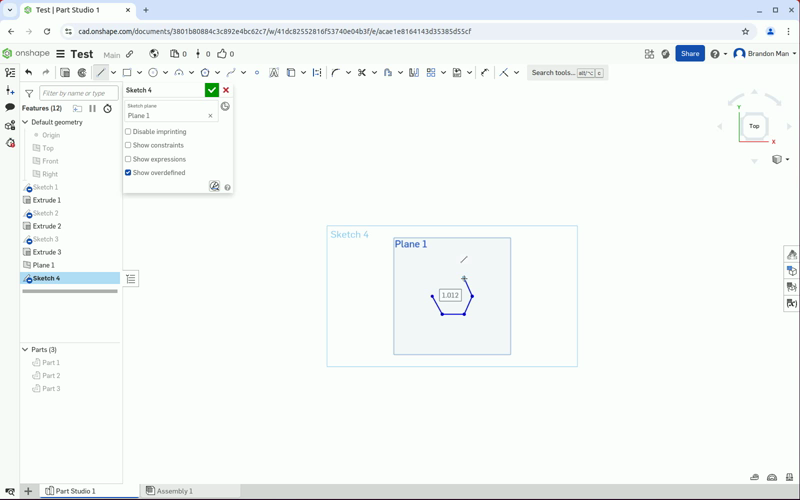
scroll(-6)
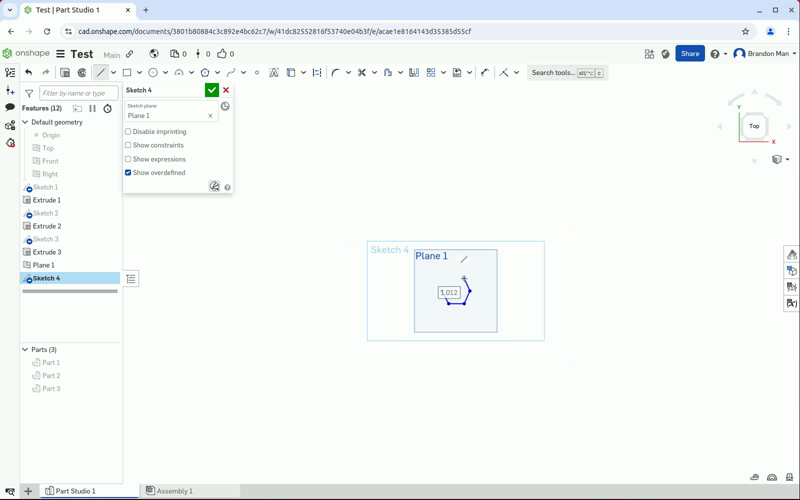
scroll(-6)
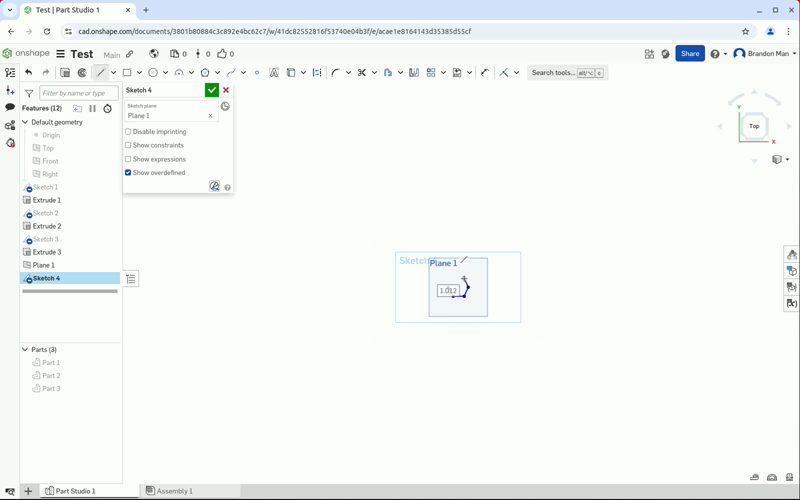
scroll(-6)
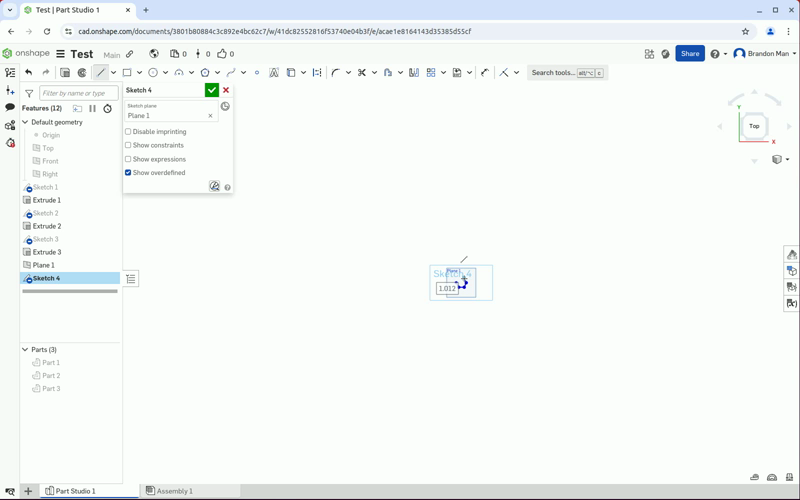
key_up(shift)
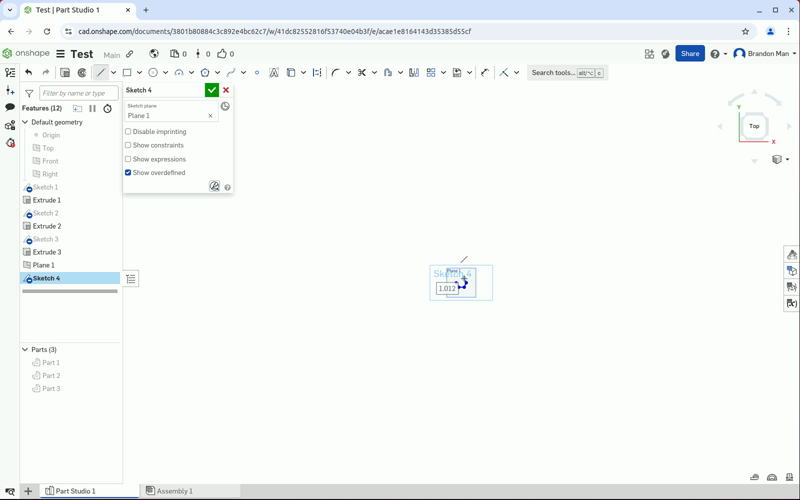
key_down(shift)
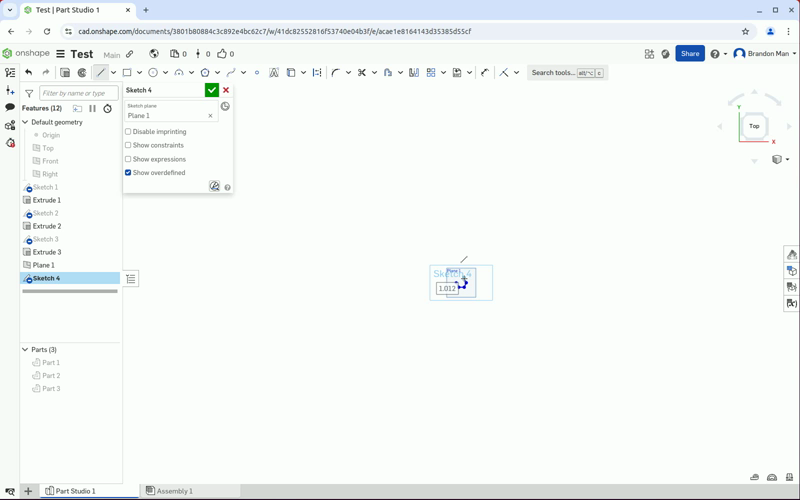
mouse_move(494, 278)
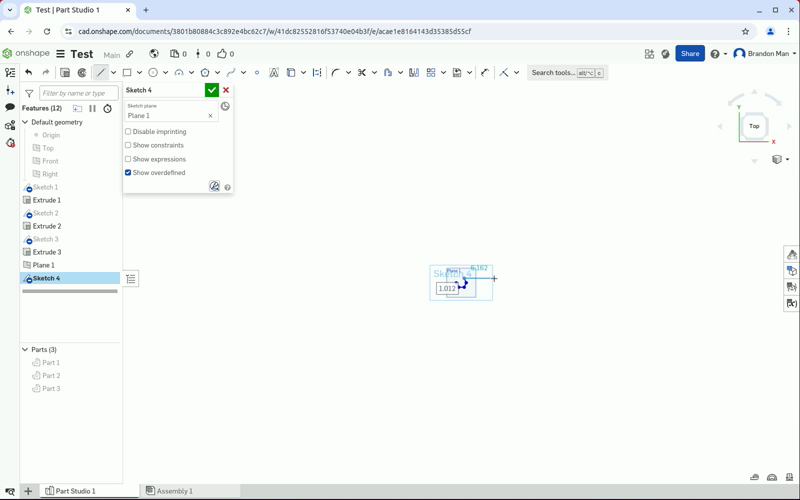
mouse_move(458, 278)
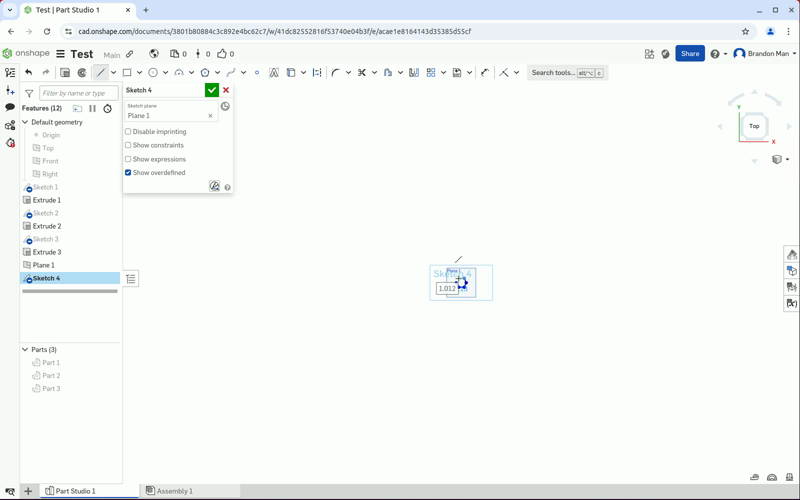
scroll(6)
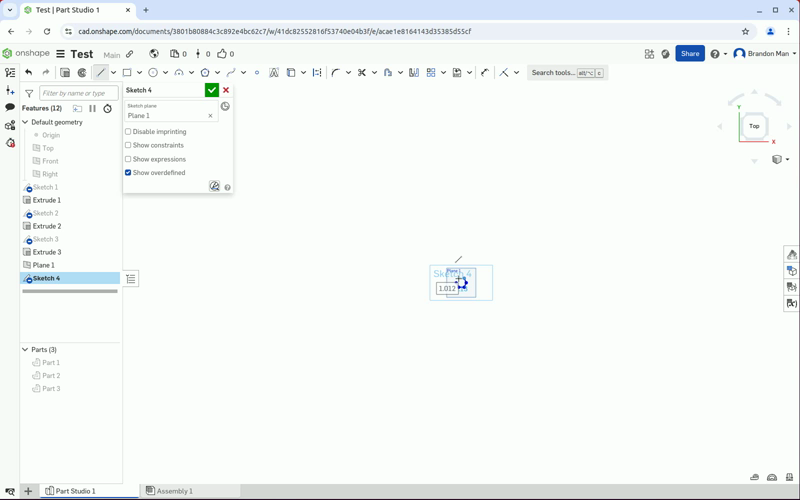
scroll(6)
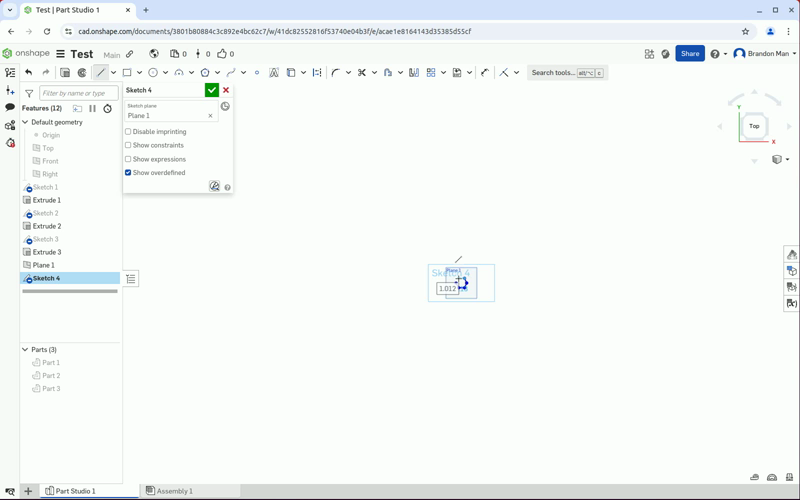
scroll(6)
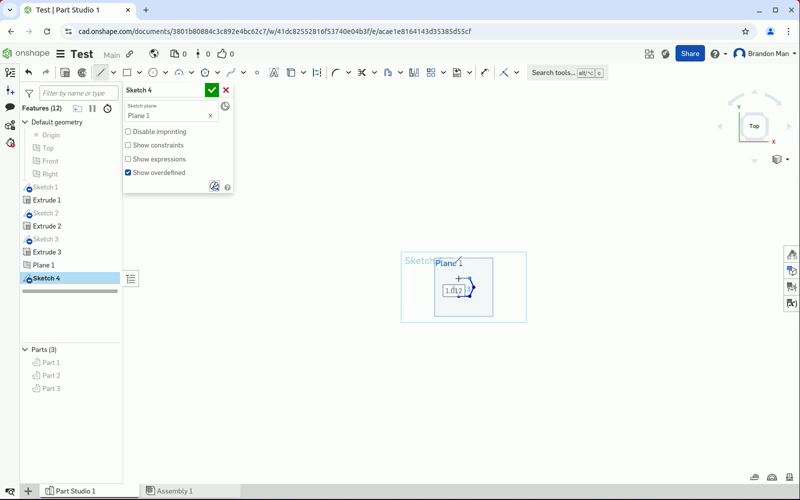
scroll(6)
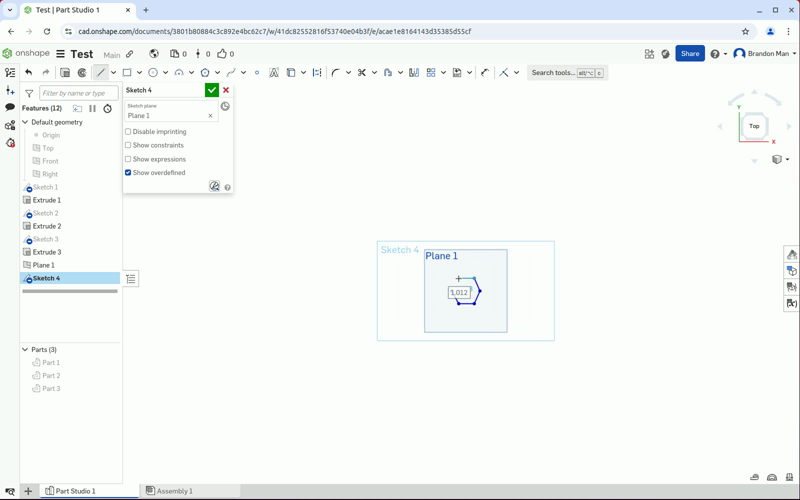
scroll(6)
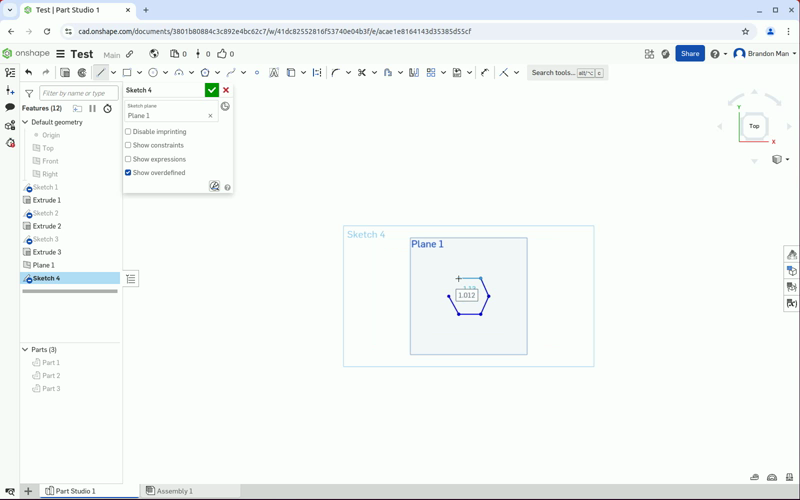
scroll(6)
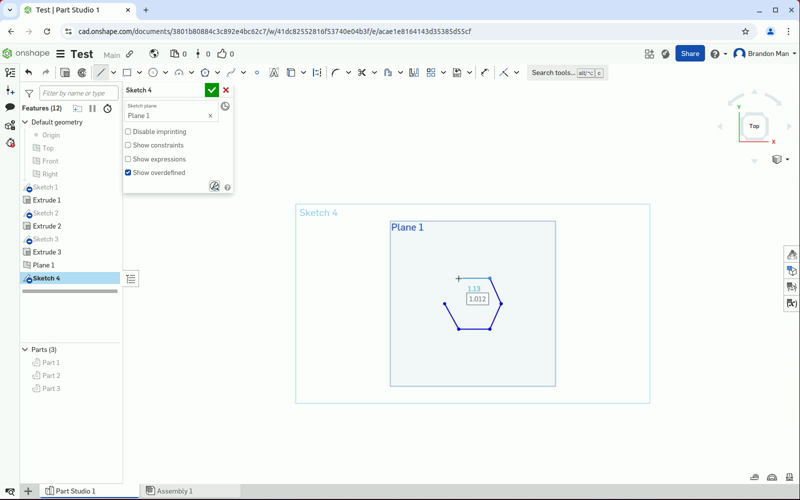
scroll(6)
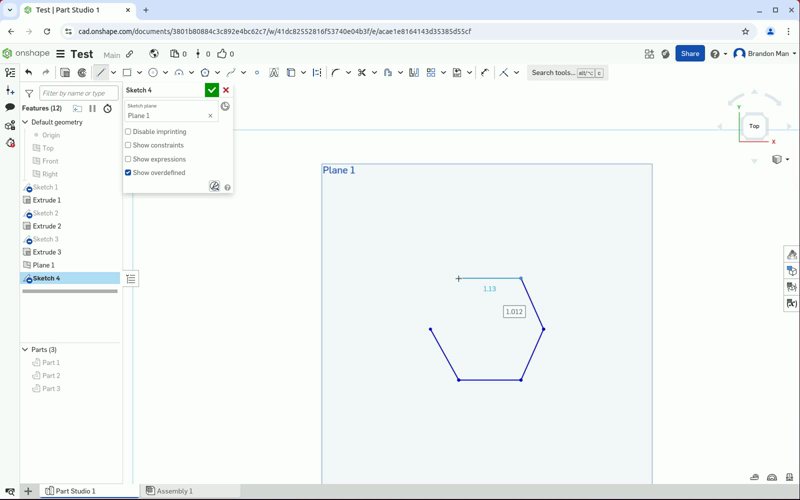
click(458, 278)
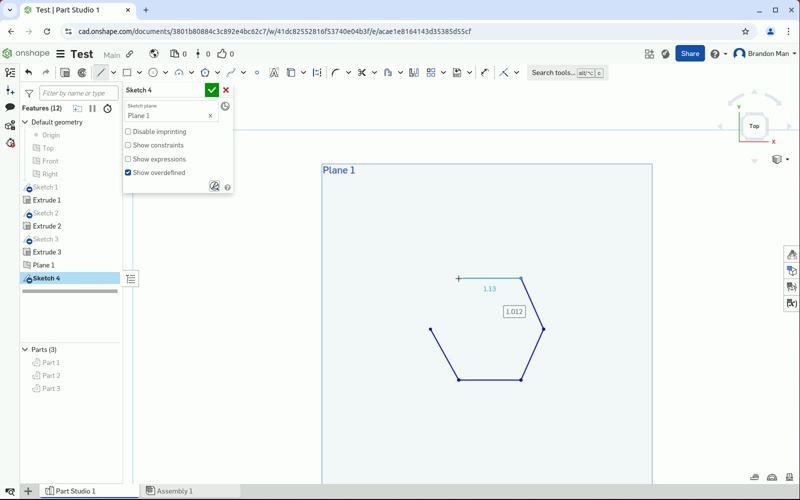
scroll(-6)
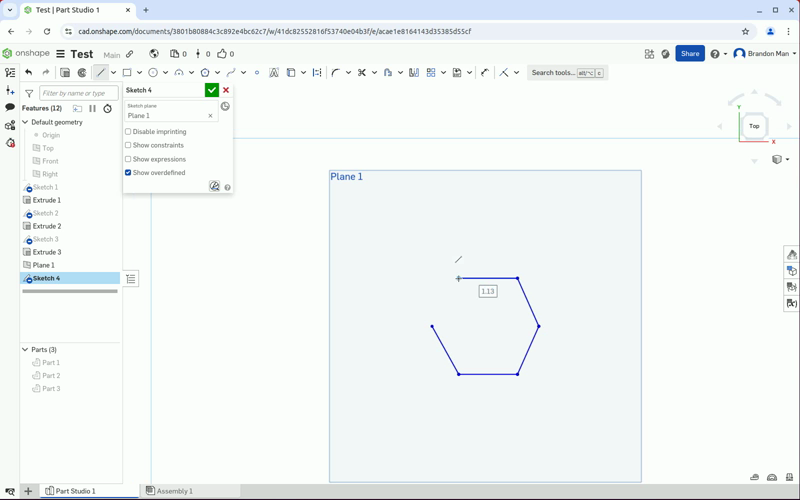
scroll(-6)
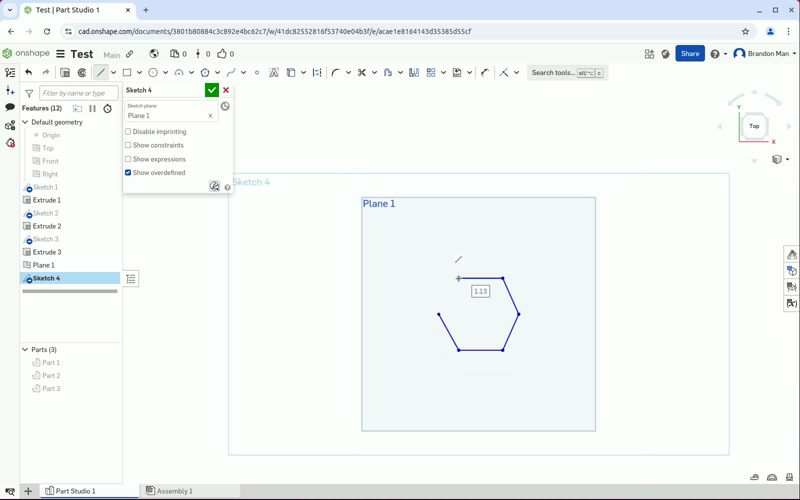
scroll(-6)
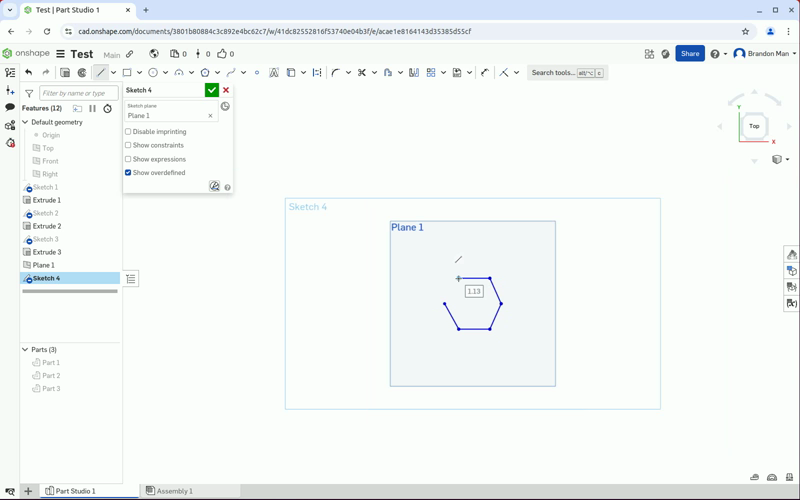
scroll(-6)
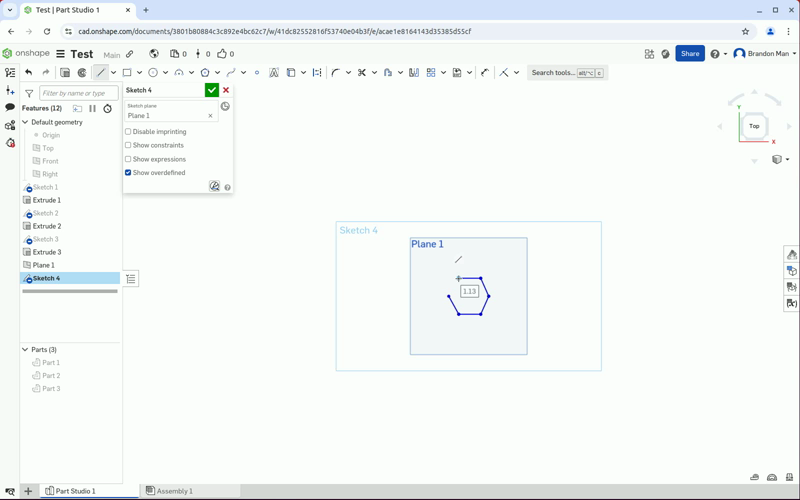
scroll(-6)
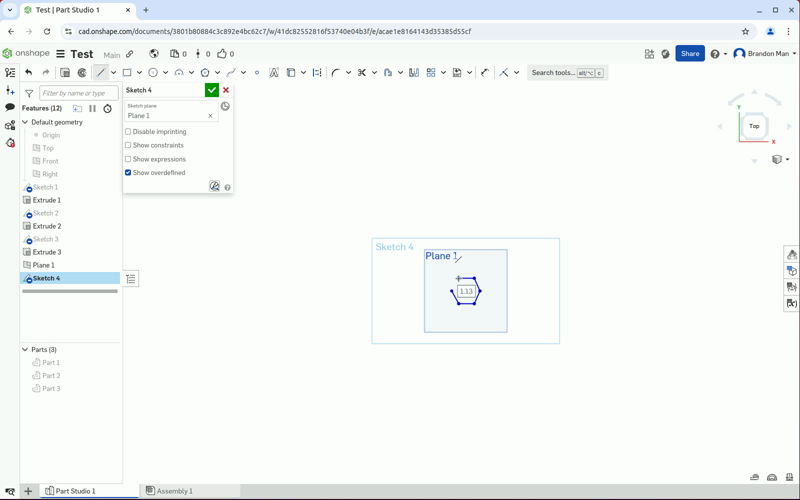
scroll(-6)
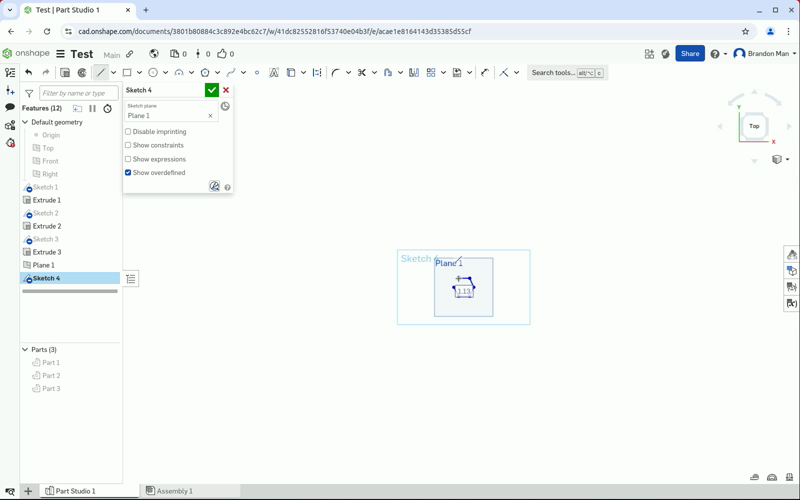
scroll(-6)
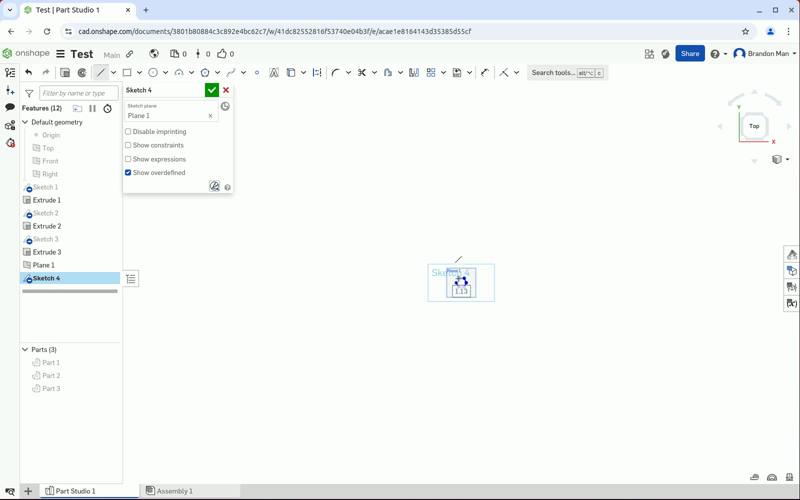
key_up(shift)
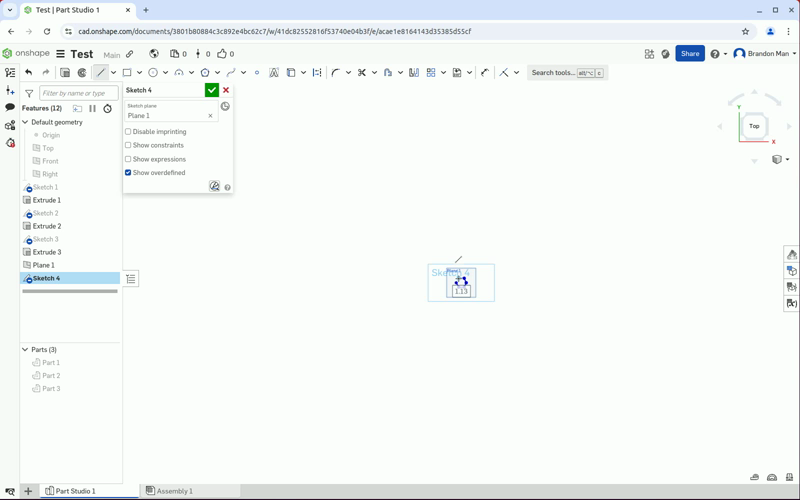
mouse_move(488, 278)
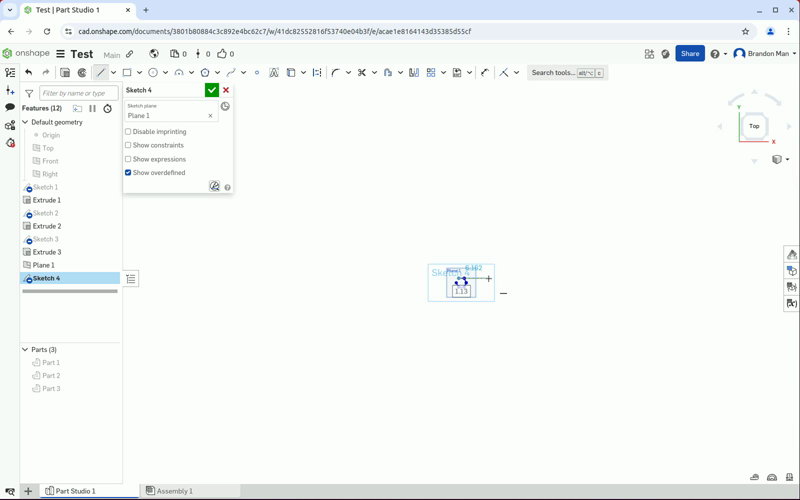
key_down(shift)
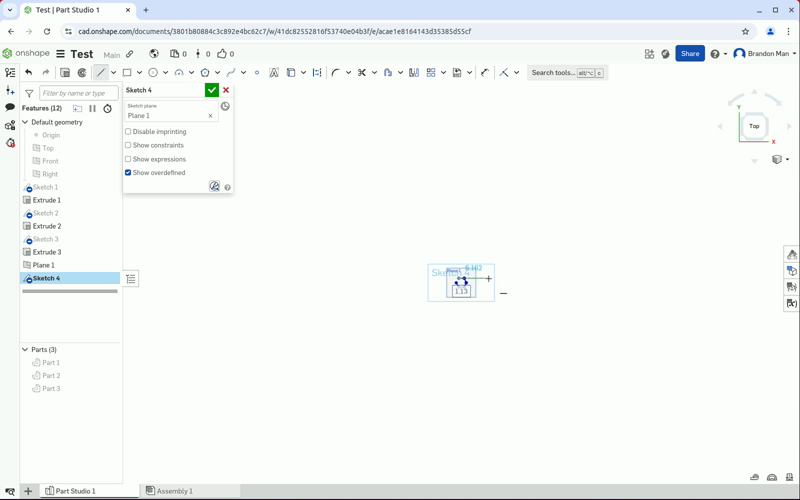
mouse_move(456, 282)
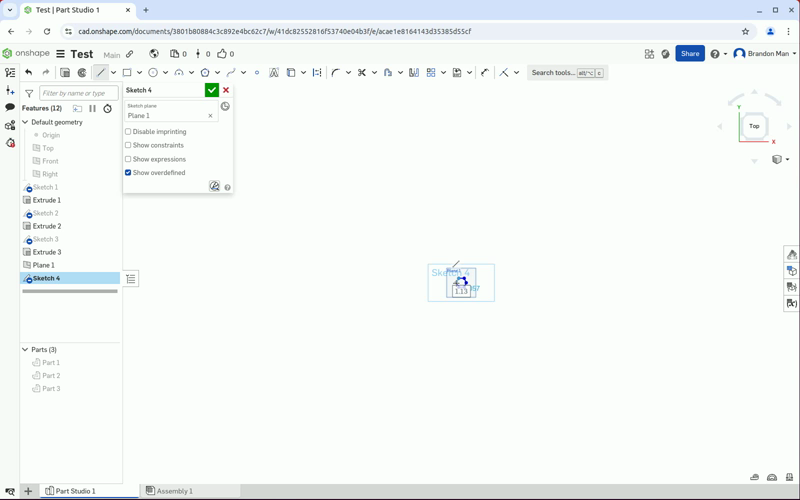
scroll(6)
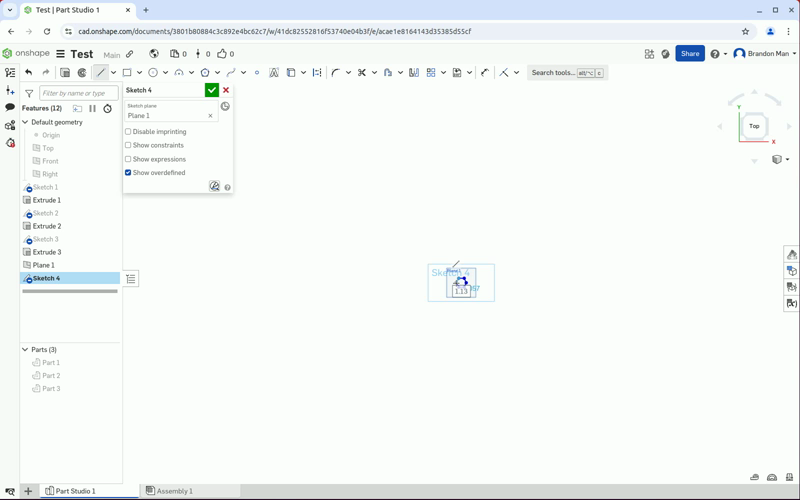
scroll(6)
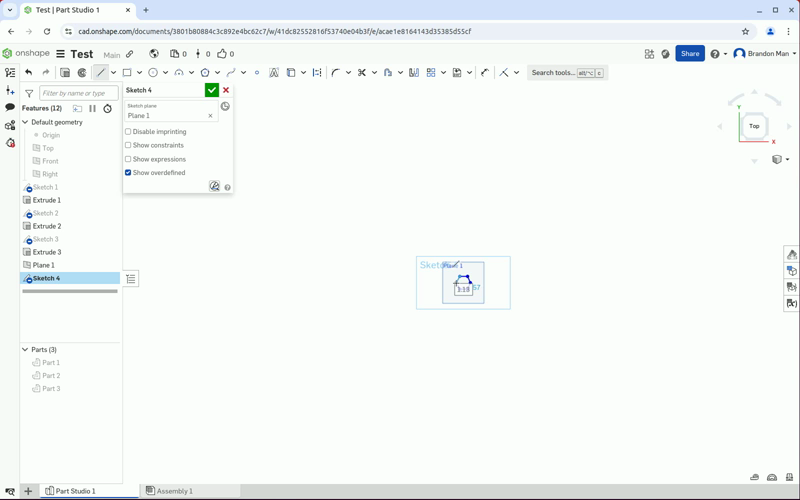
scroll(6)
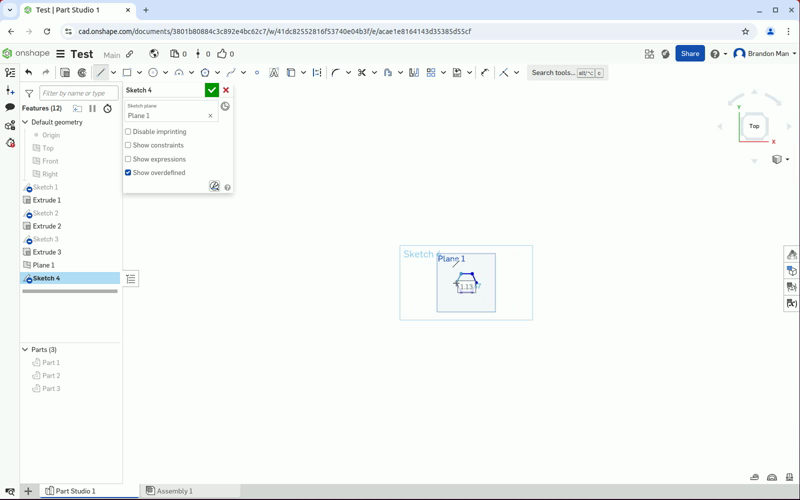
scroll(6)
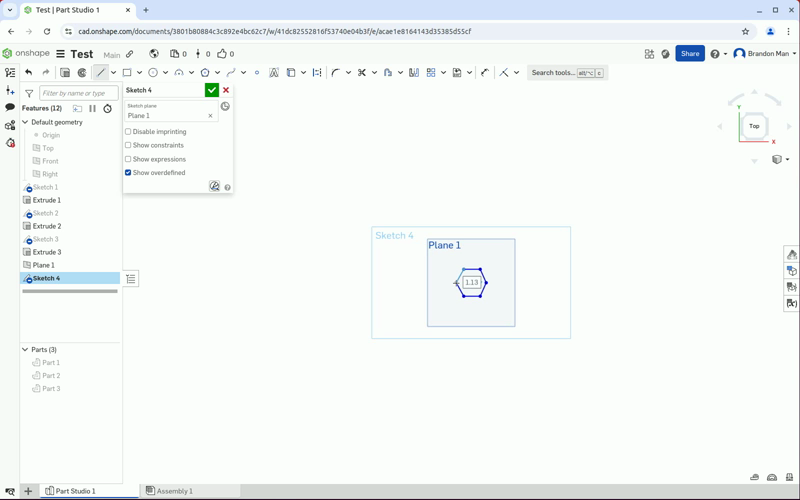
scroll(6)
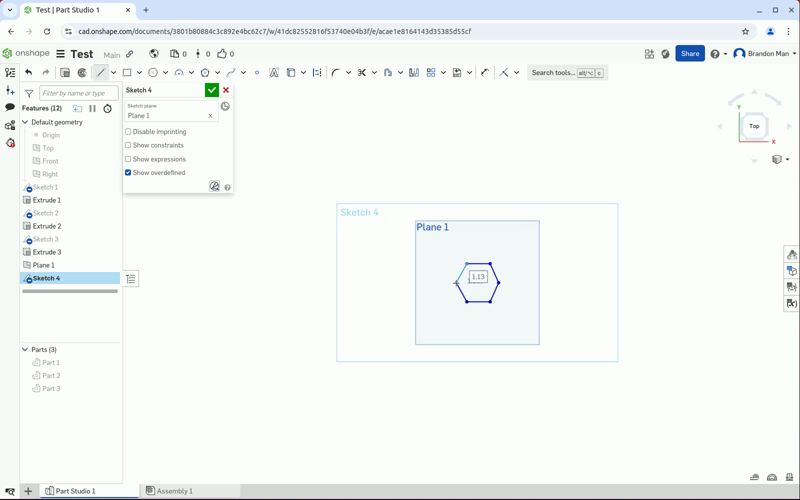
scroll(6)
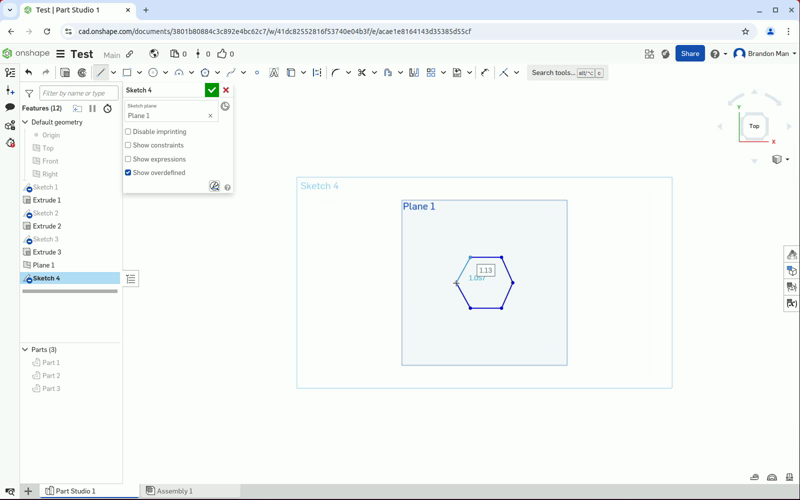
scroll(6)
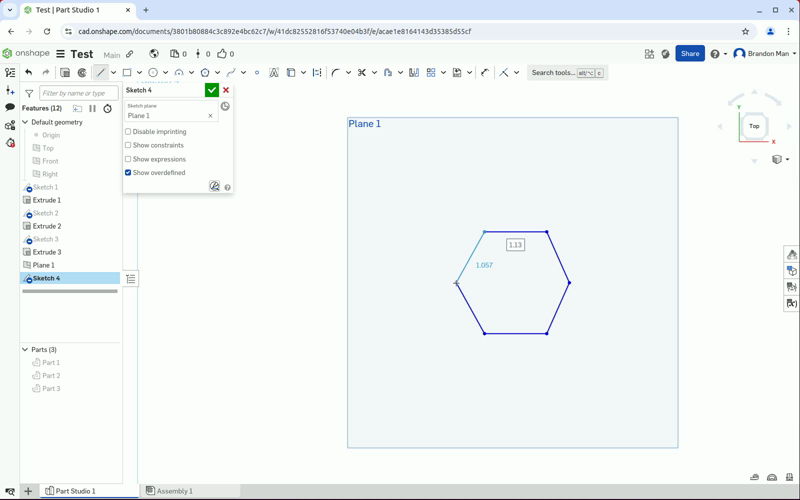
key_up(shift)
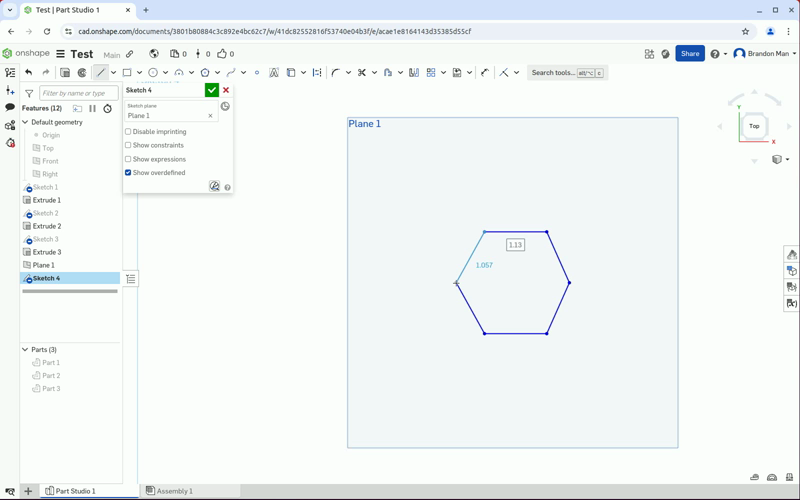
click(456, 282)
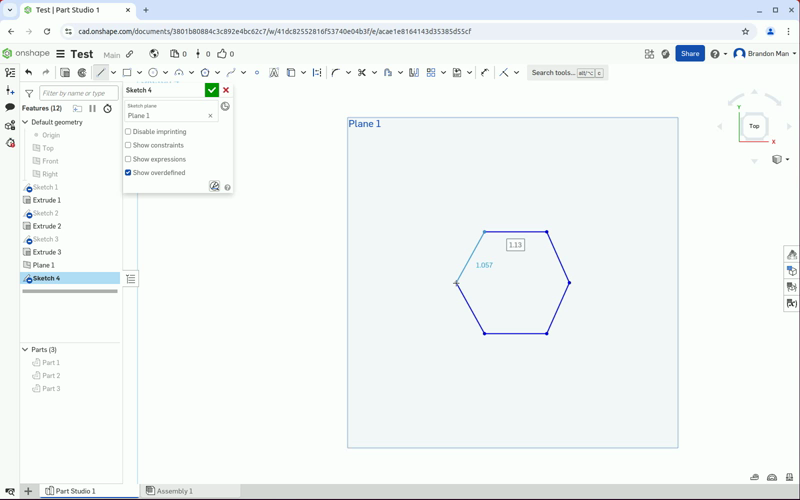
scroll(-6)
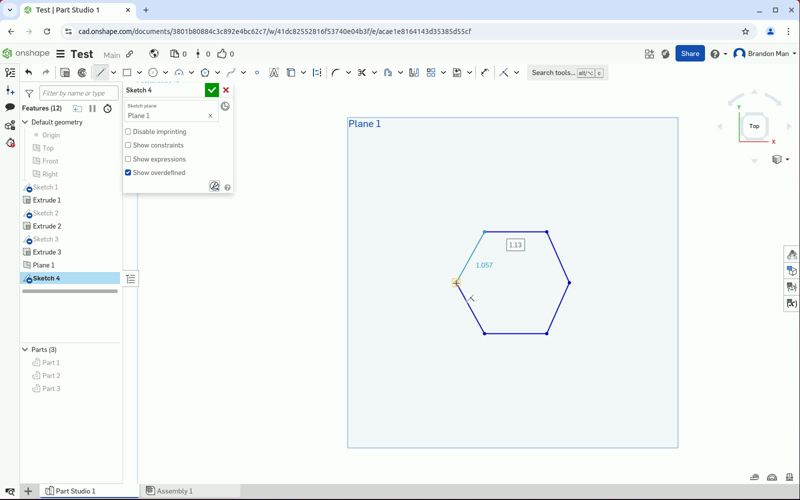
scroll(-6)
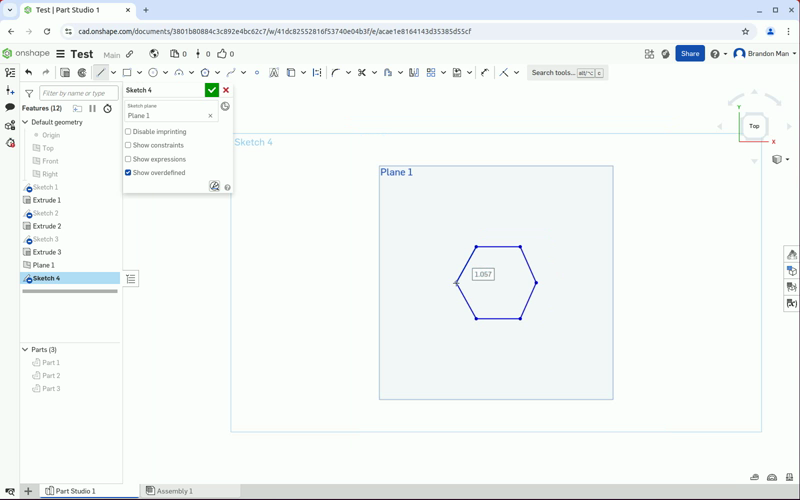
scroll(-6)
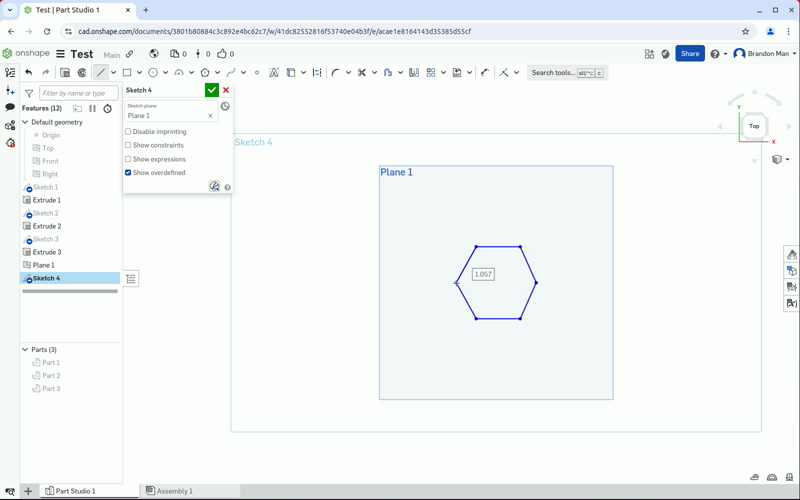
scroll(-6)
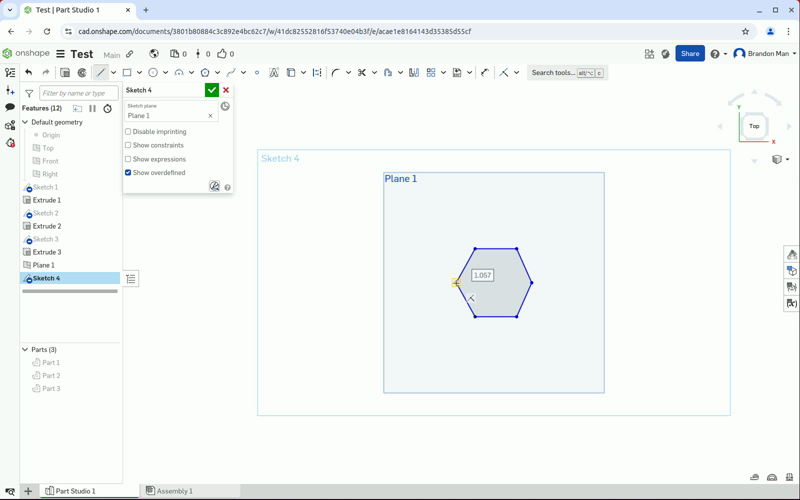
scroll(-6)
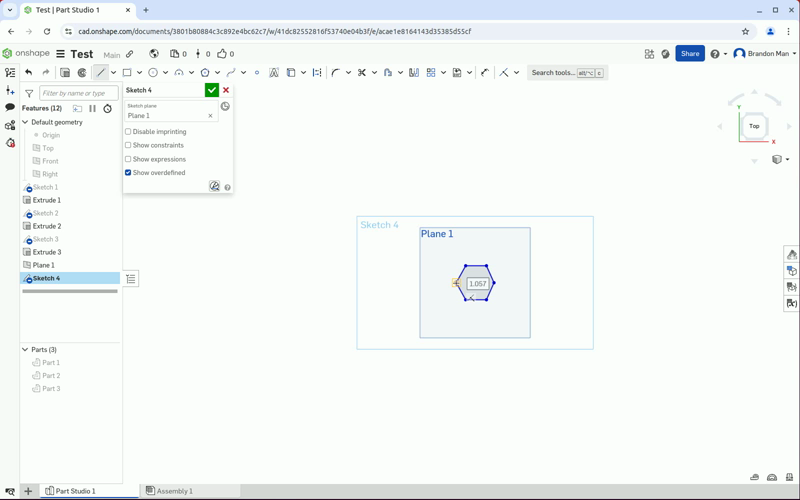
scroll(-6)
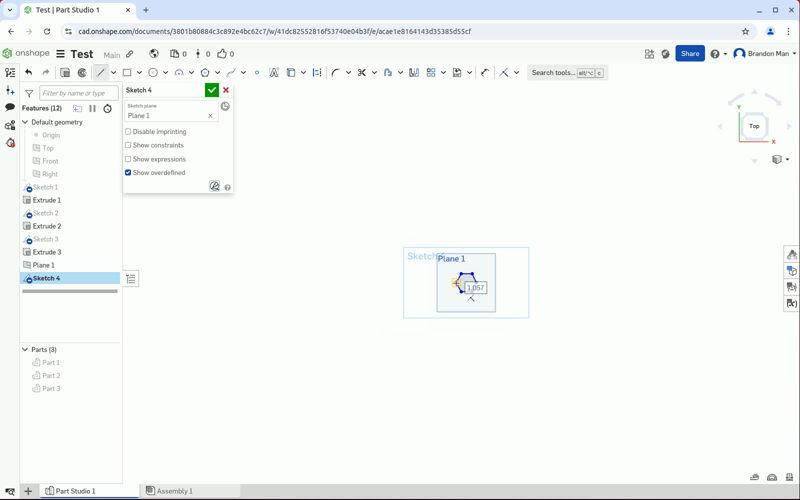
scroll(-6)
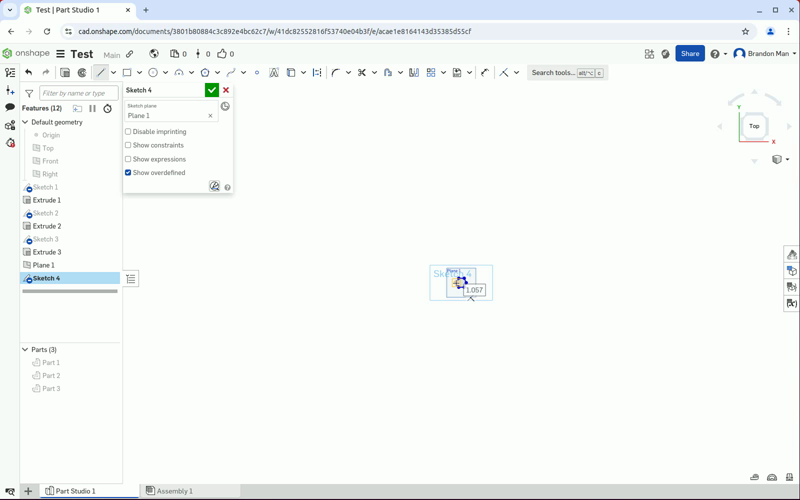
key(esc)
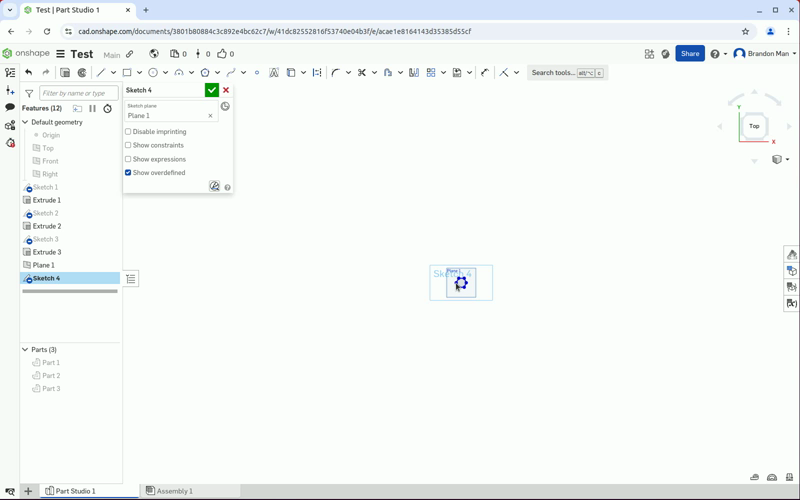
mouse_move(459, 280)
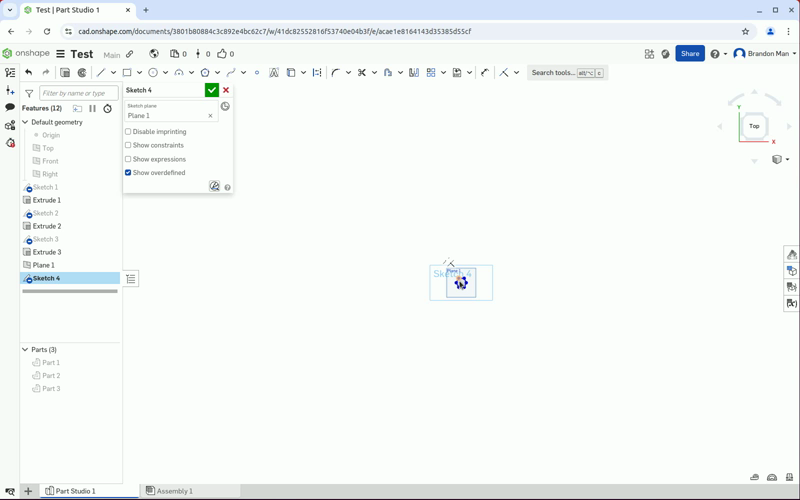
scroll(6)
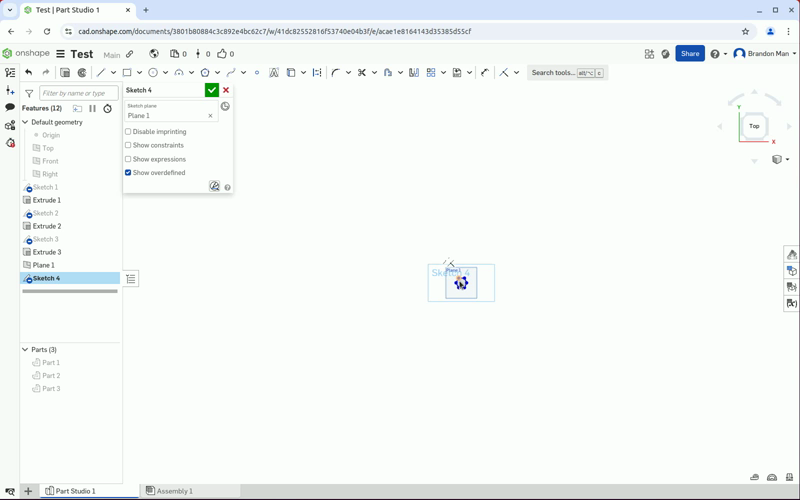
scroll(6)
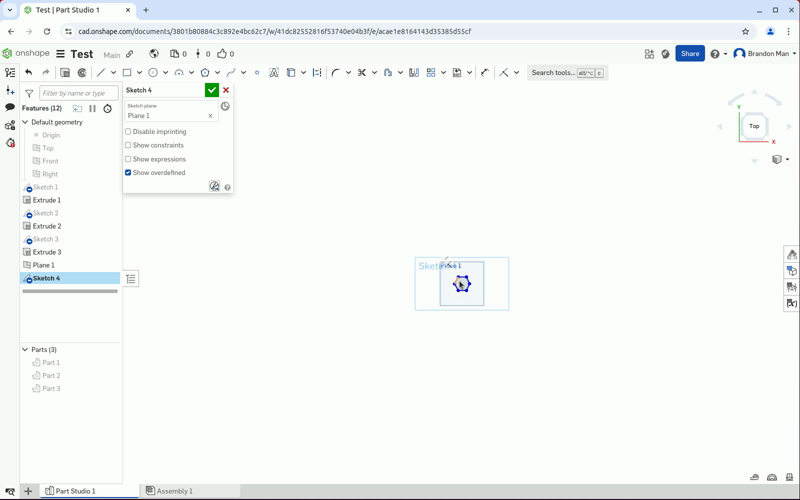
scroll(6)
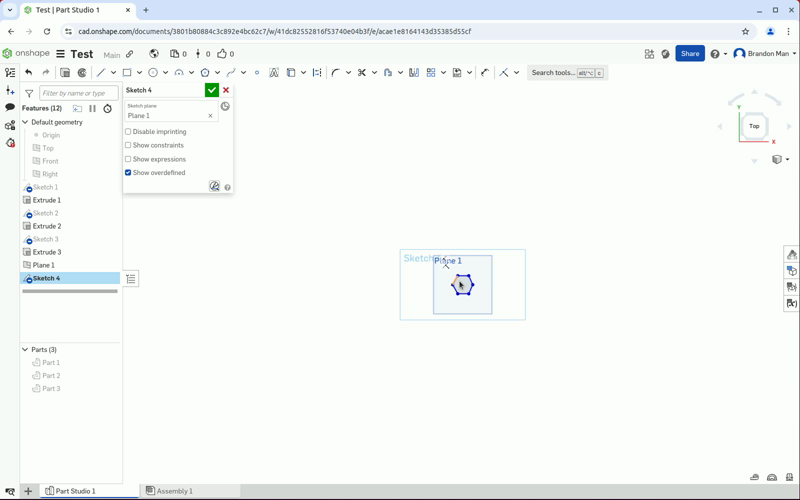
scroll(6)
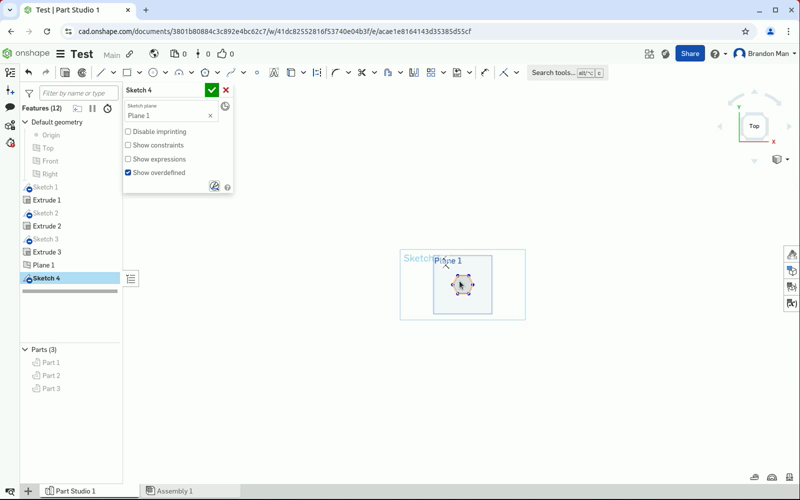
scroll(6)
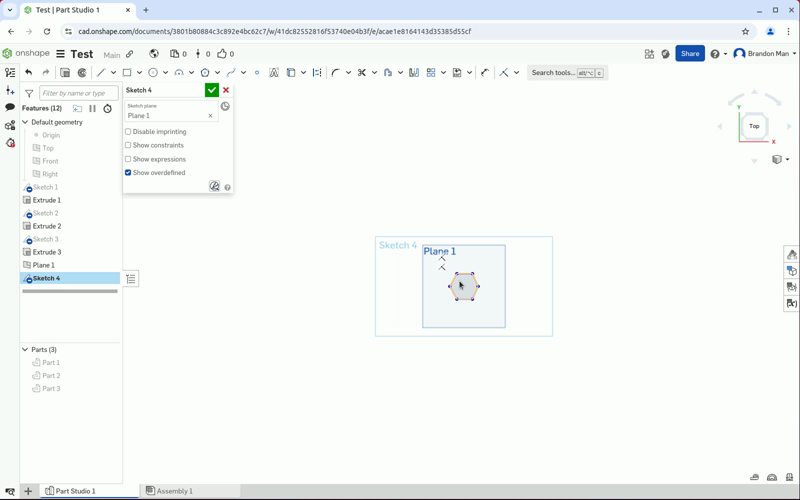
scroll(6)
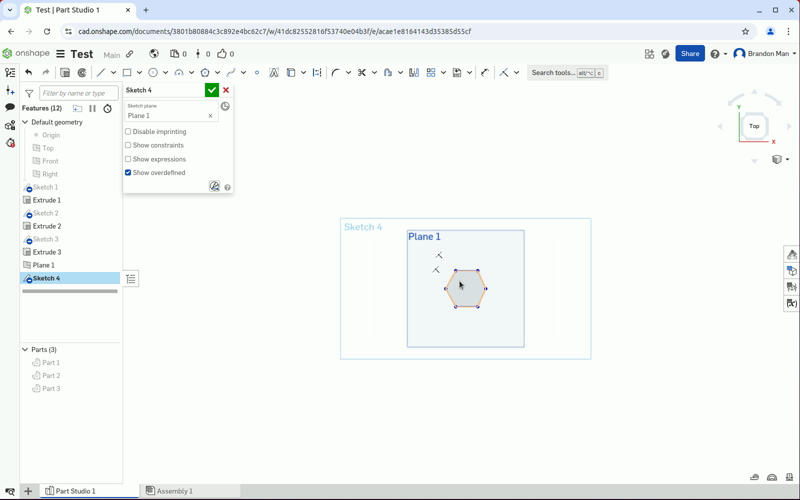
scroll(6)
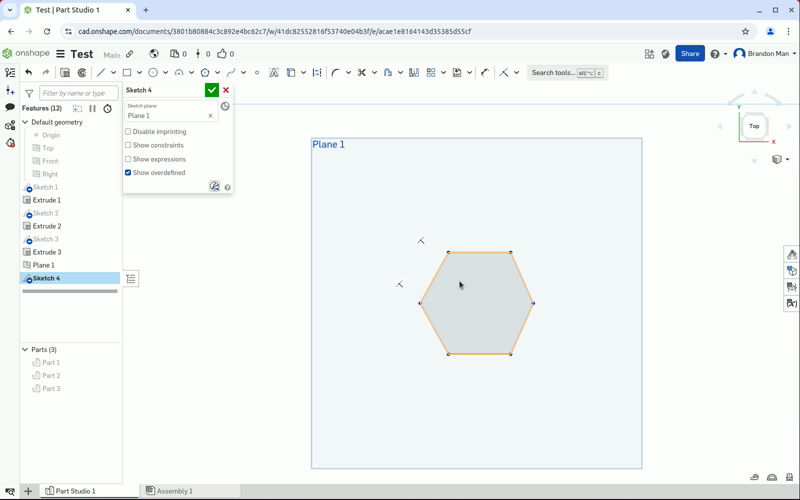
click(459, 280)
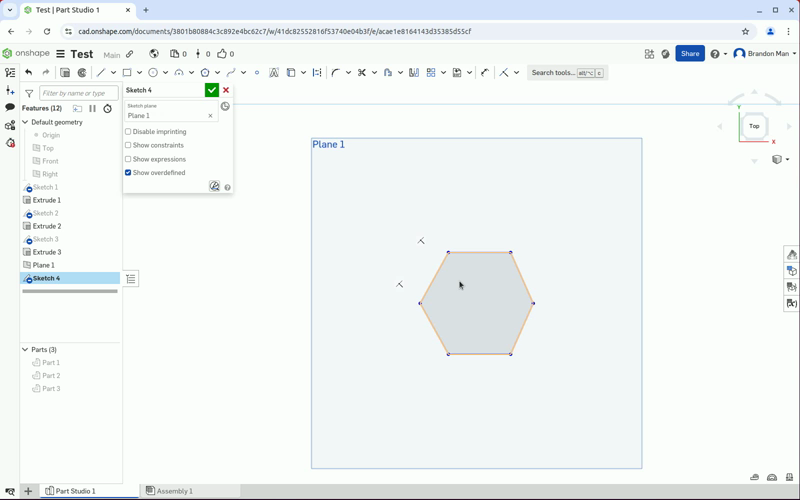
scroll(-6)
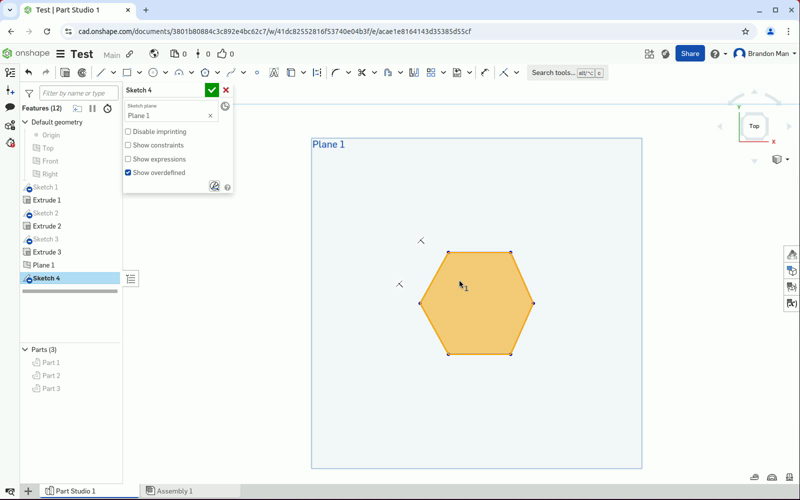
scroll(-6)
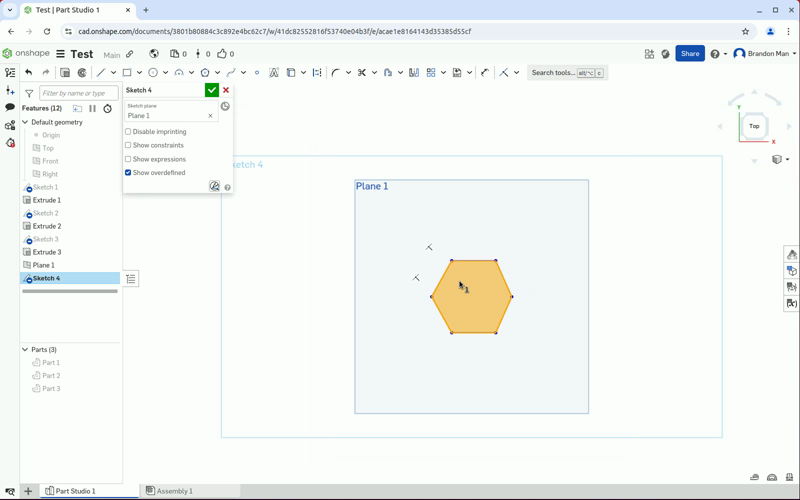
scroll(-6)
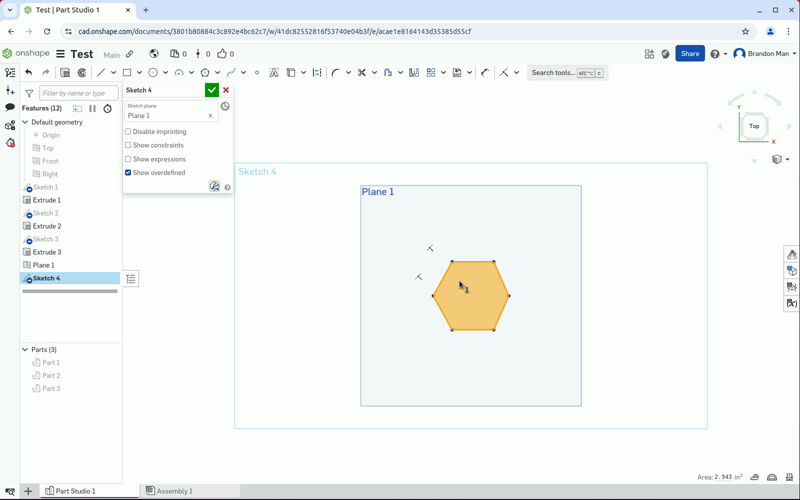
scroll(-6)
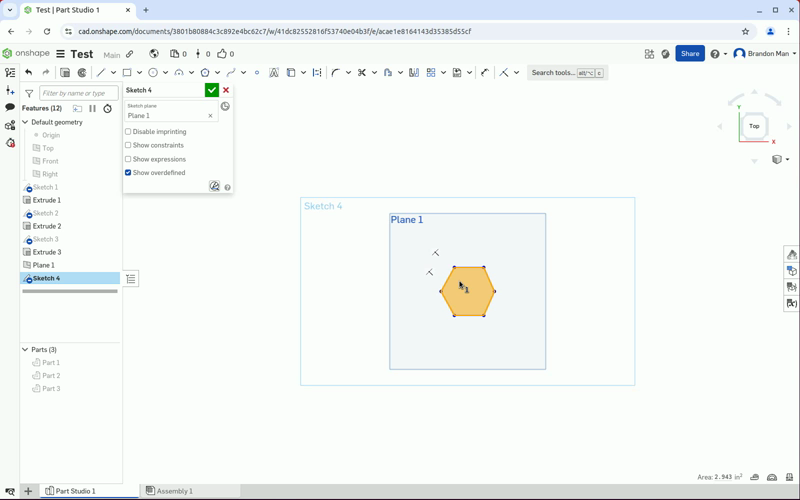
scroll(-6)
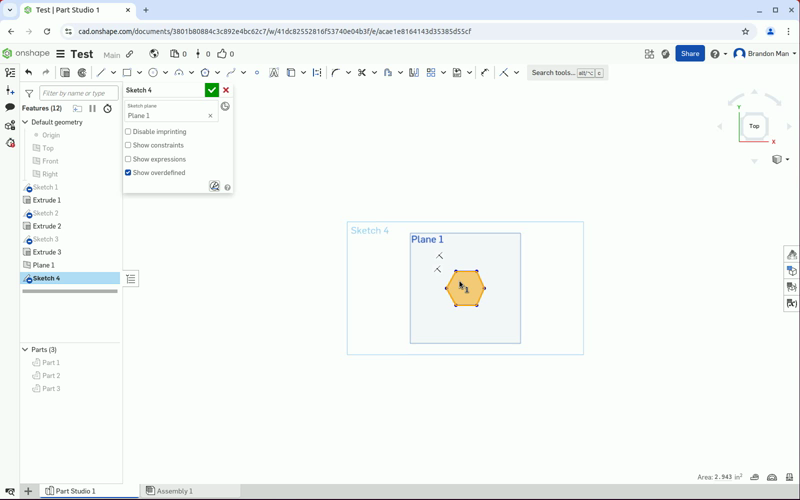
scroll(-6)
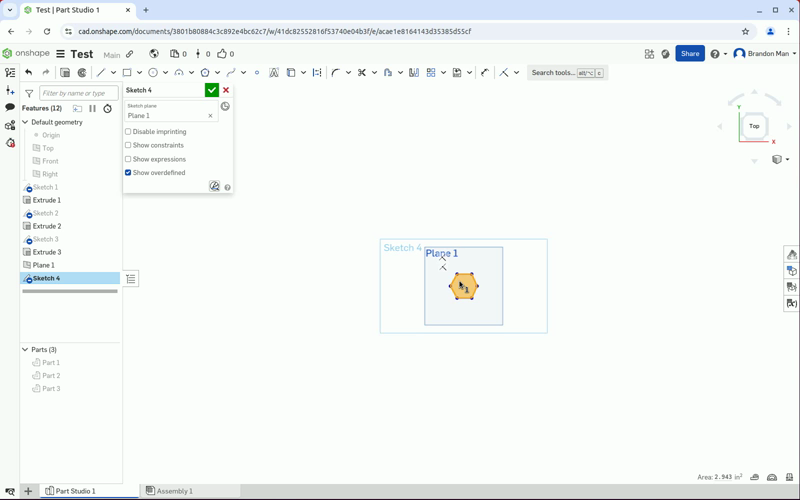
scroll(-6)
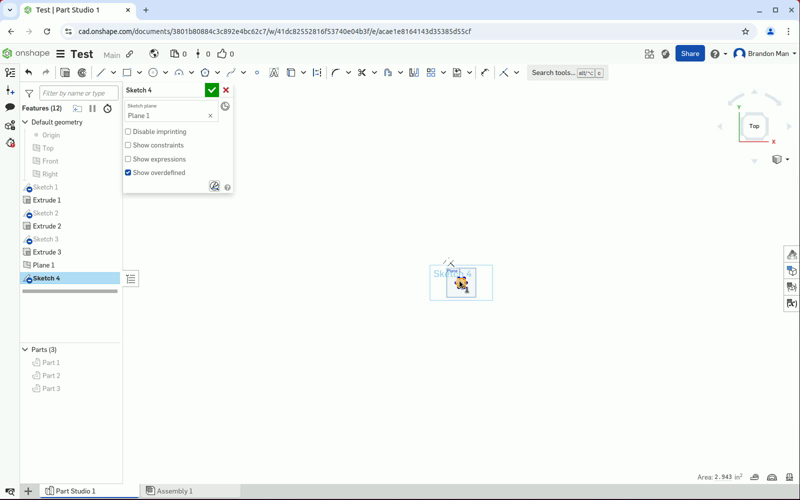
mouse_move(73, 352)
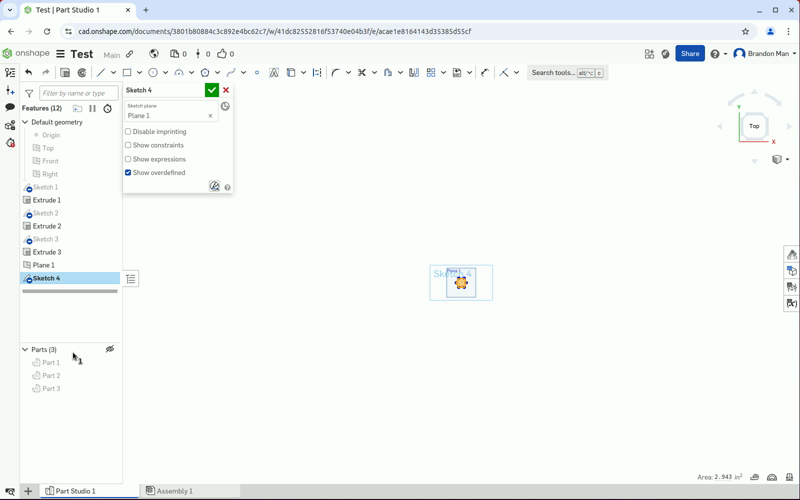
key(shift+y)
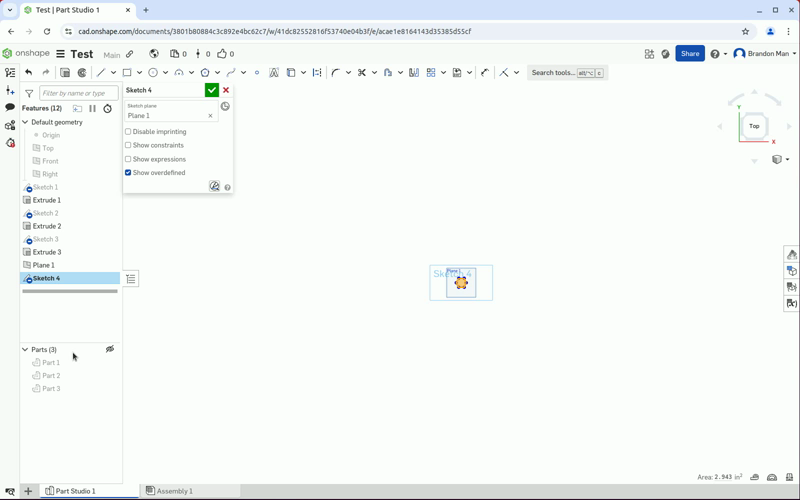
key(shift+e)
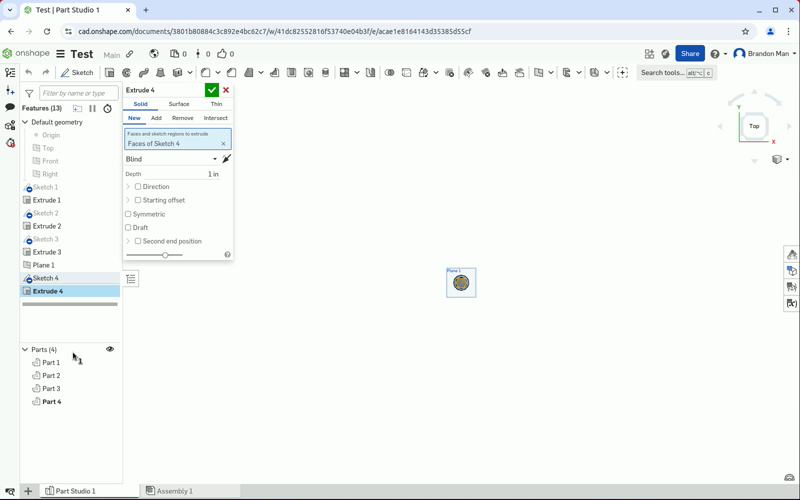
mouse_move(143, 106)
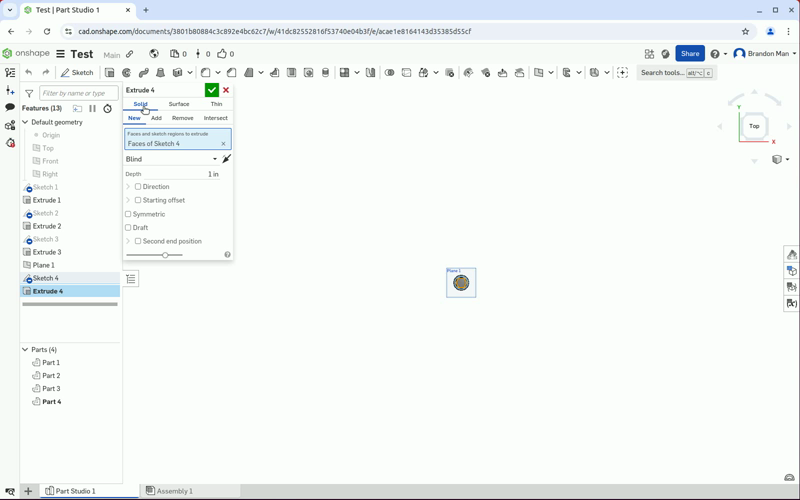
click(143, 106)
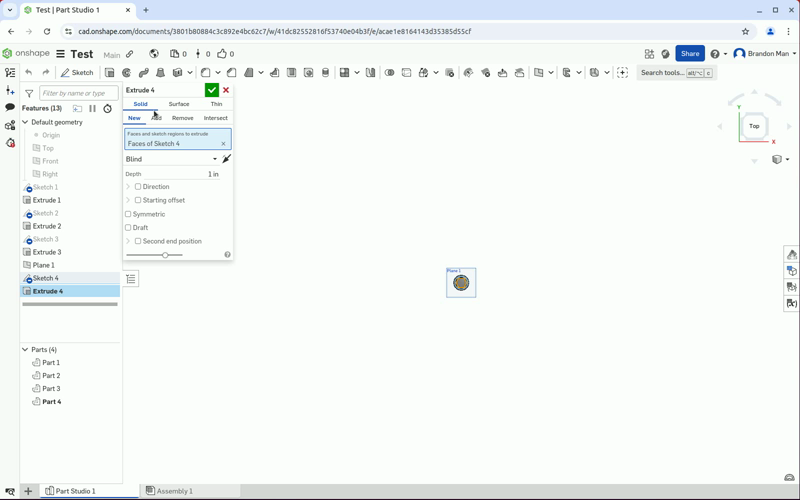
mouse_move(186, 120)
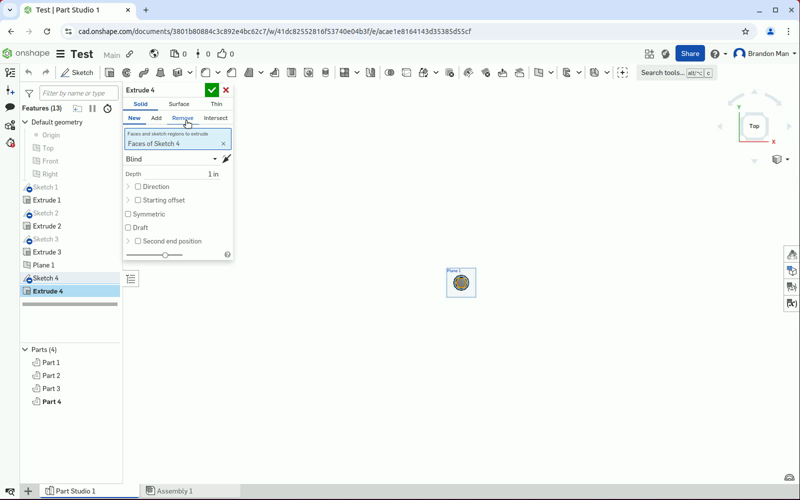
click(186, 120)
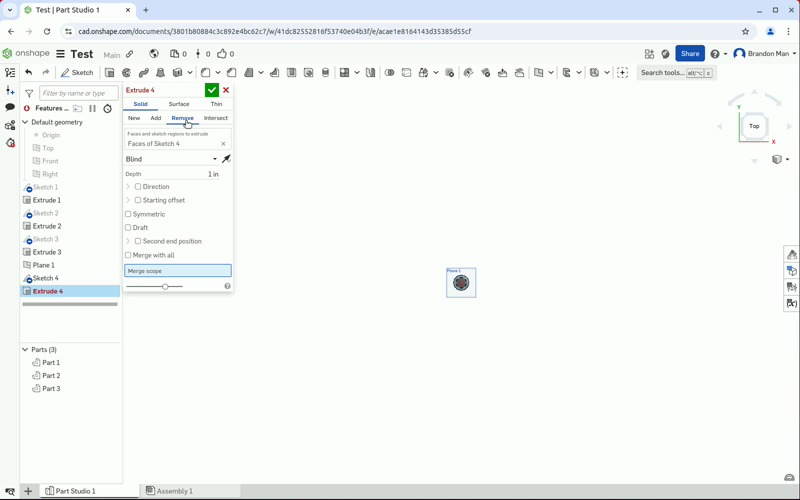
key(tab, 4)
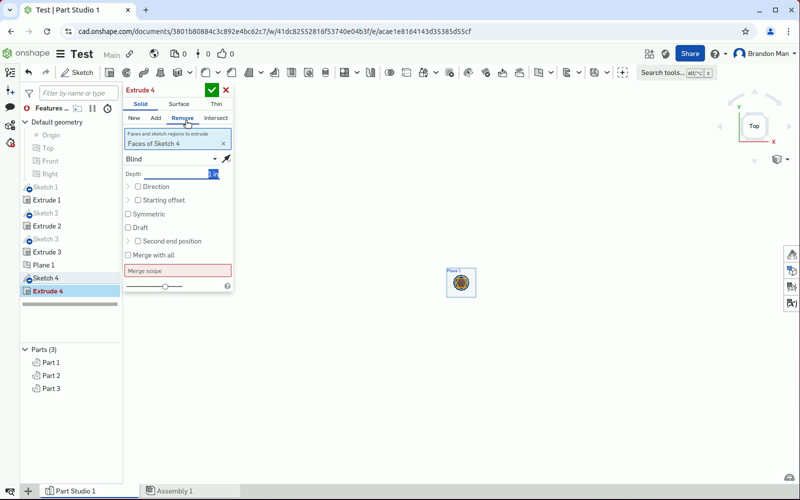
text(1.204)
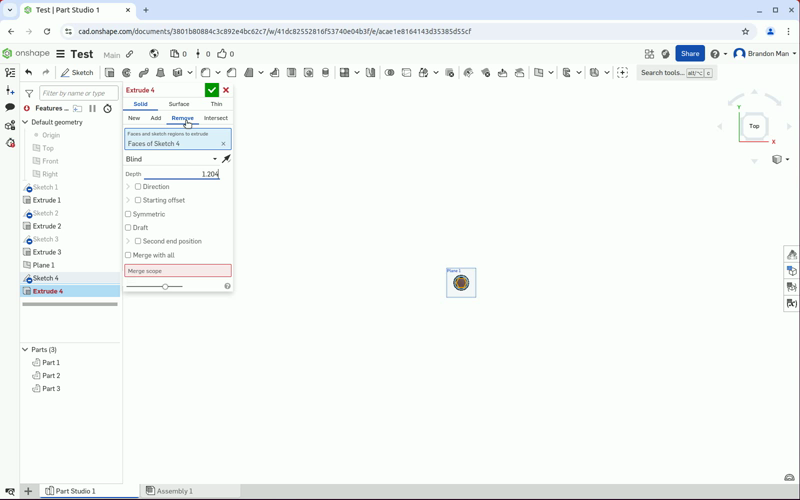
key(tab, 6)
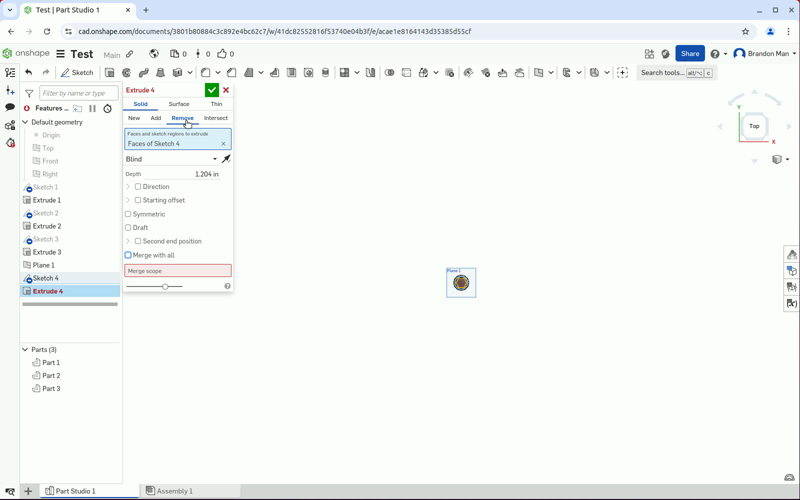
key(space)
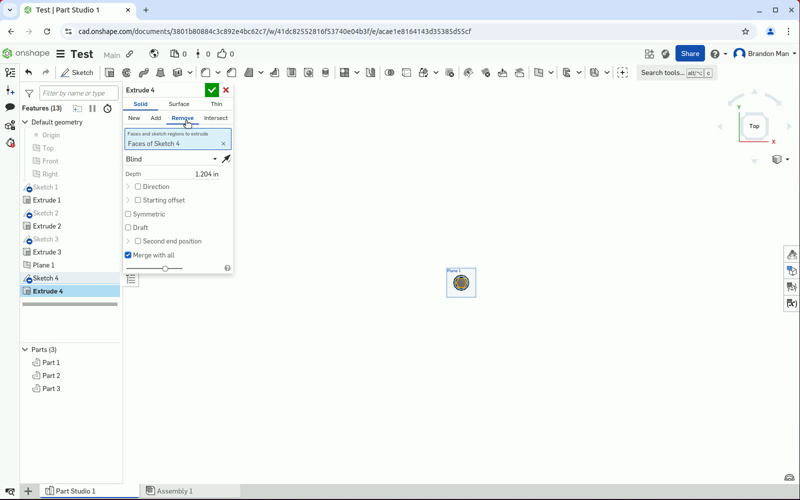
key(enter)
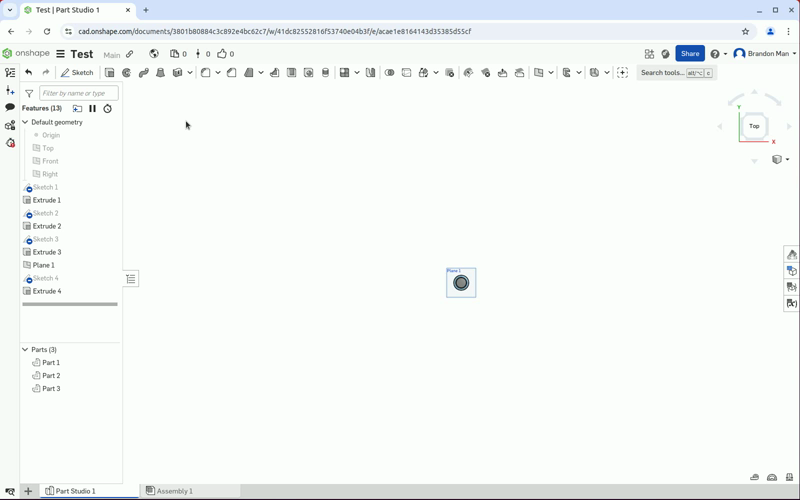
key(shift+h)
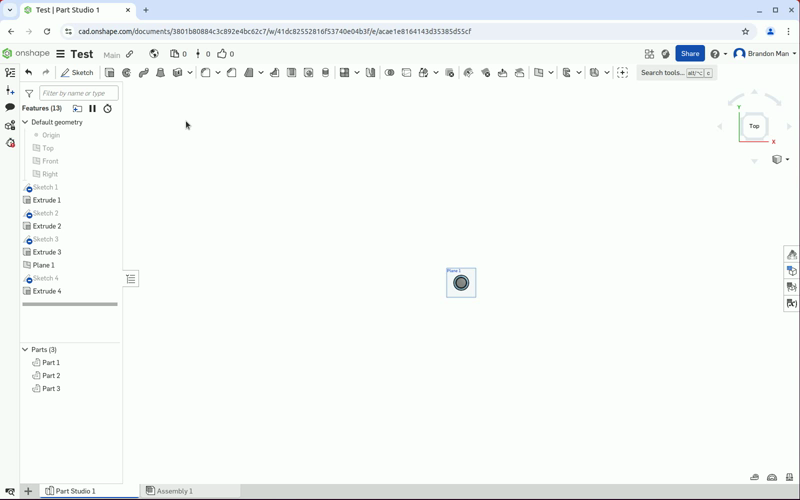
key(shift+h)
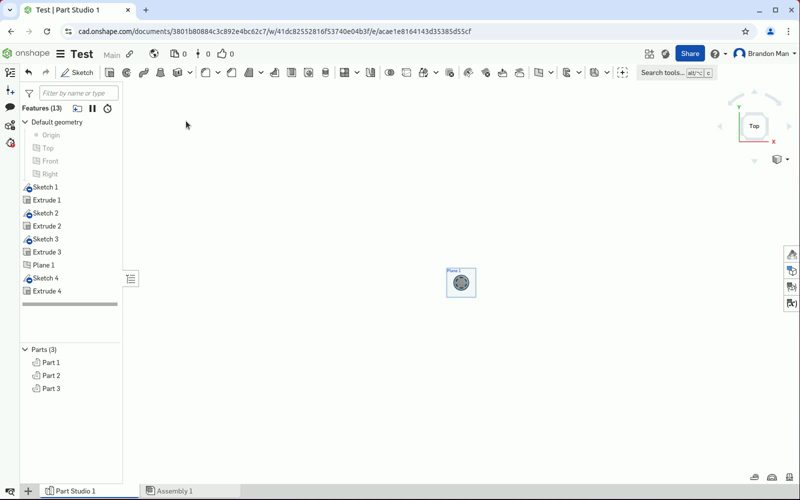
key(shift+7)
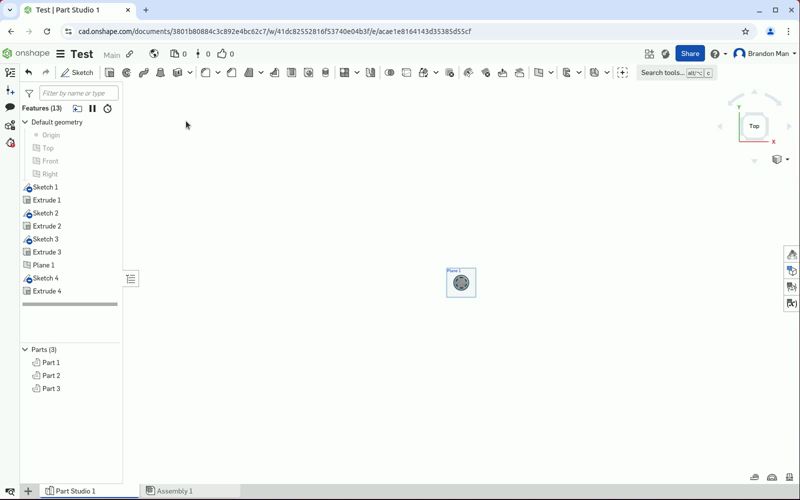
key(up, 3)
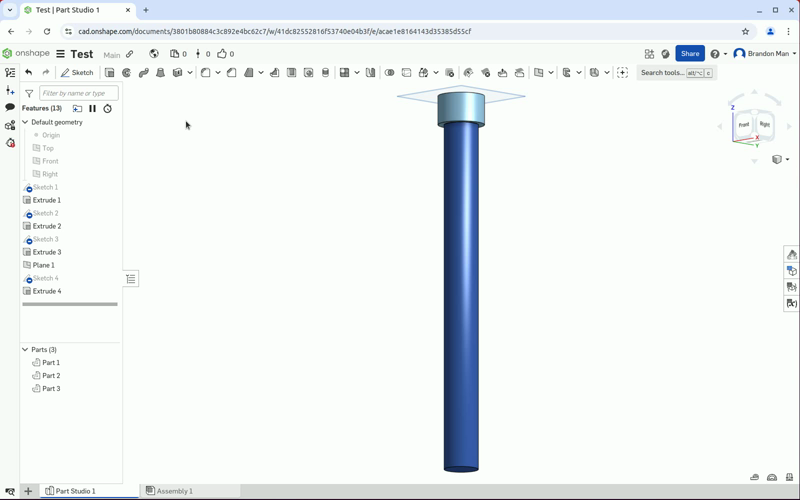
key(left, 3)
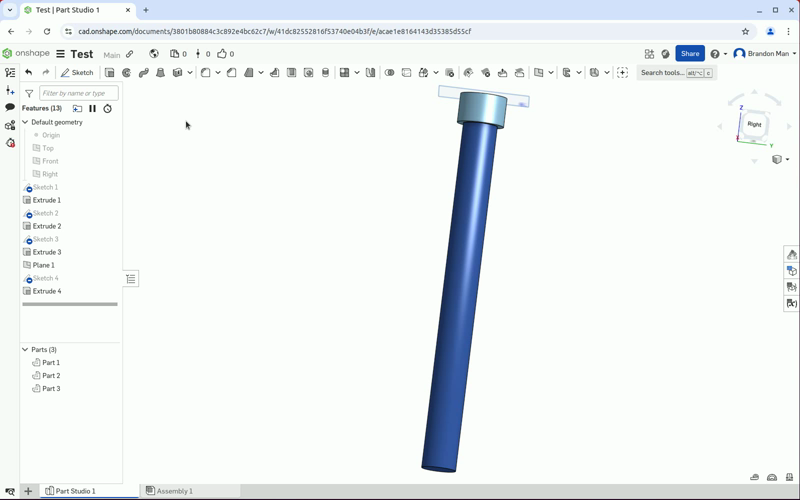
key(right, 3)
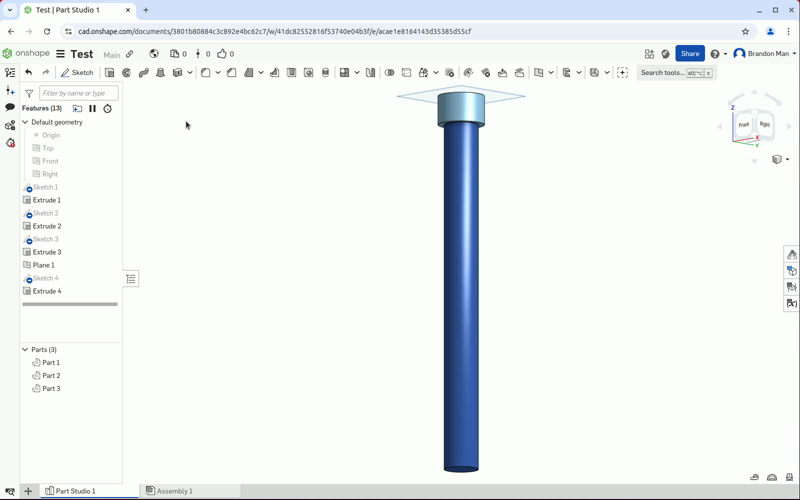
key(down, 3)
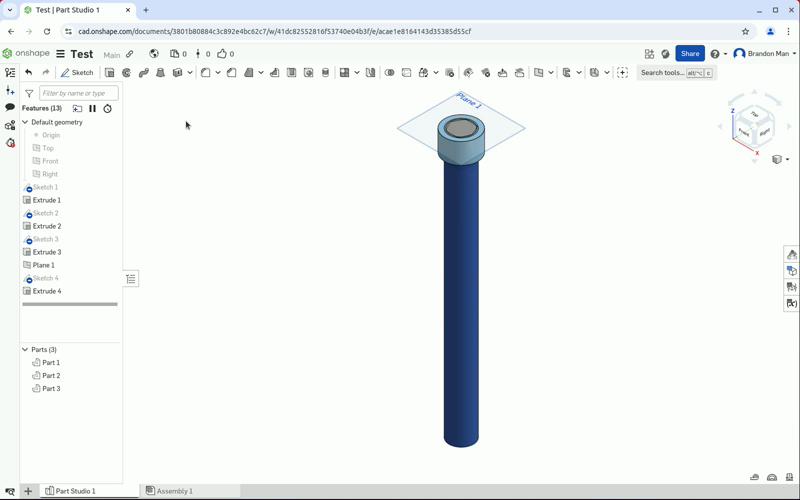
mouse_move(73, 189)
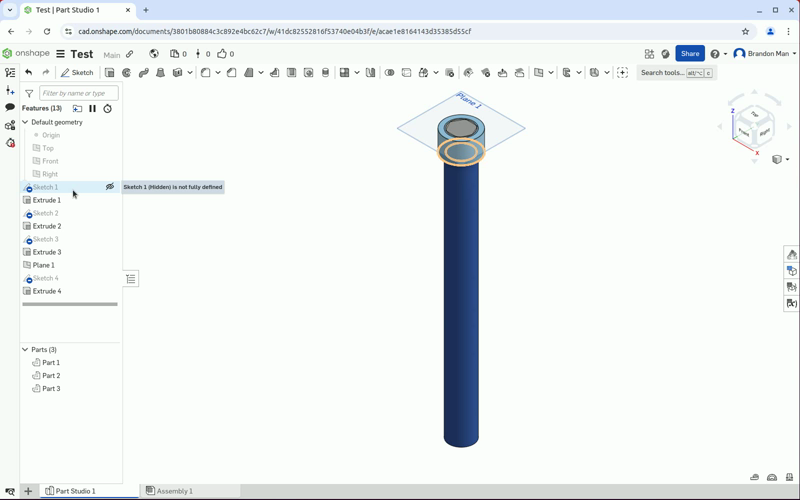
click(73, 189)